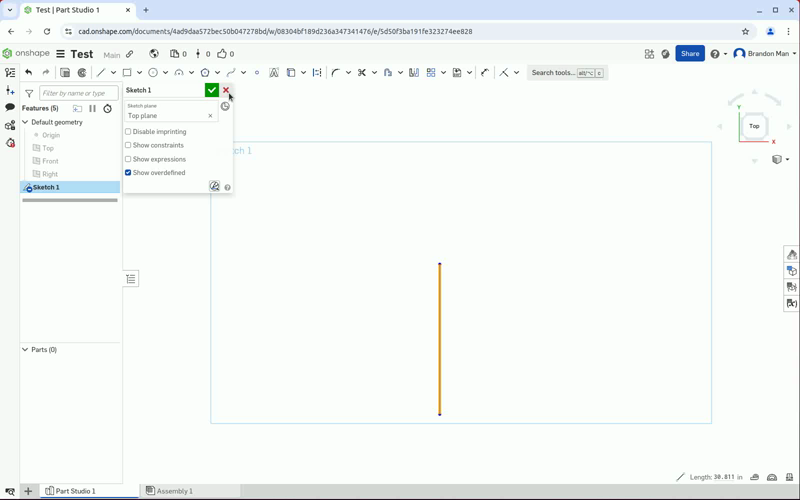
key(shift+h)
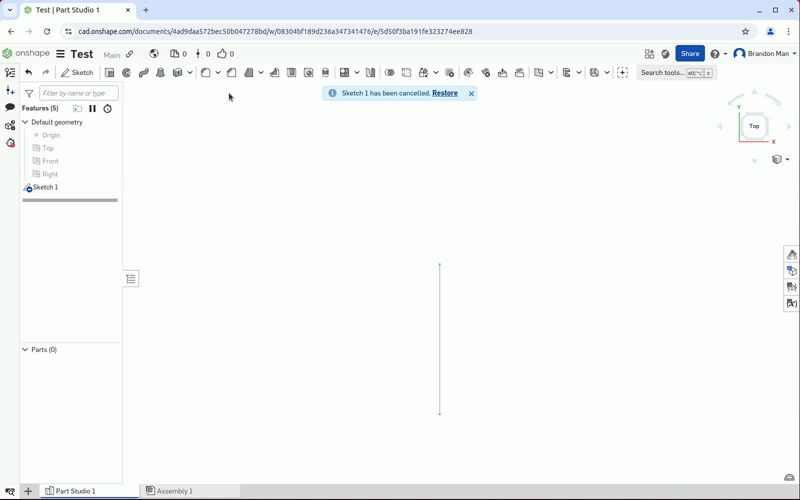
key(shift+s)
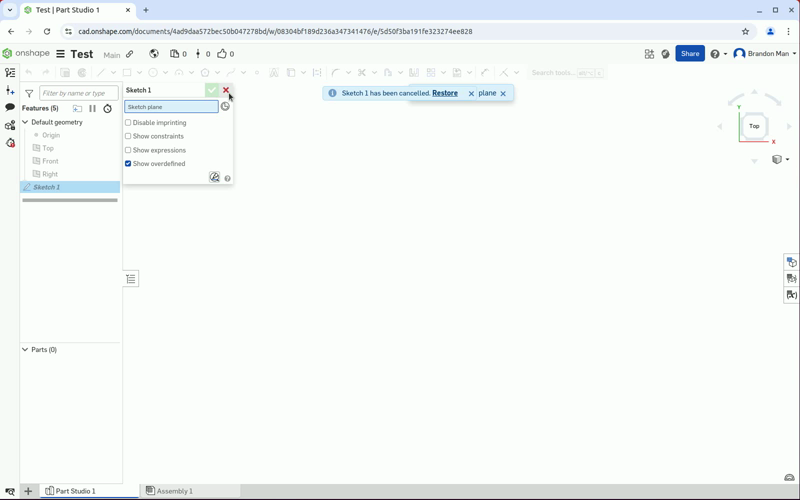
mouse_move(73, 150)
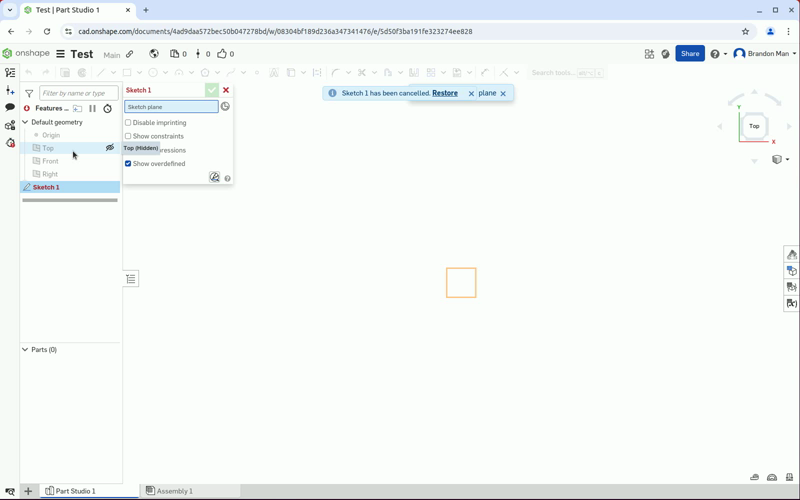
click(73, 150)
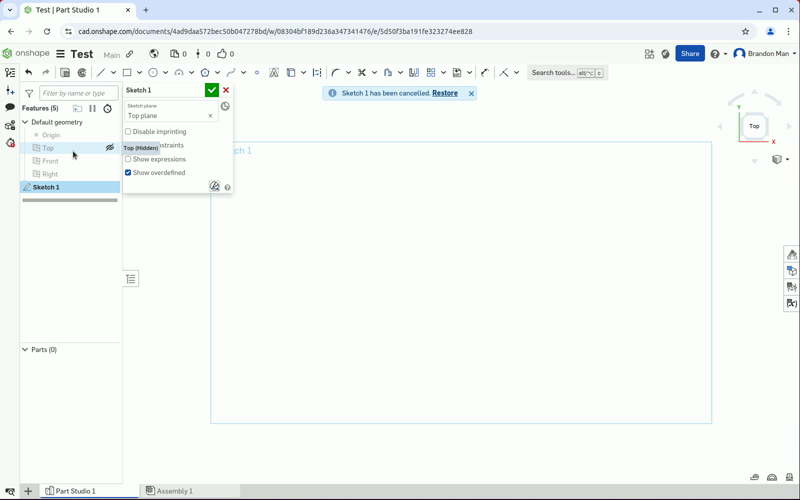
mouse_move(73, 352)
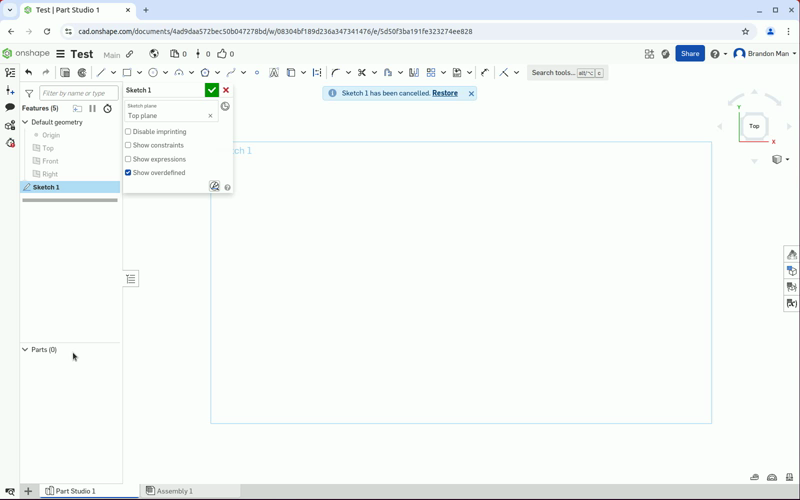
key(y)
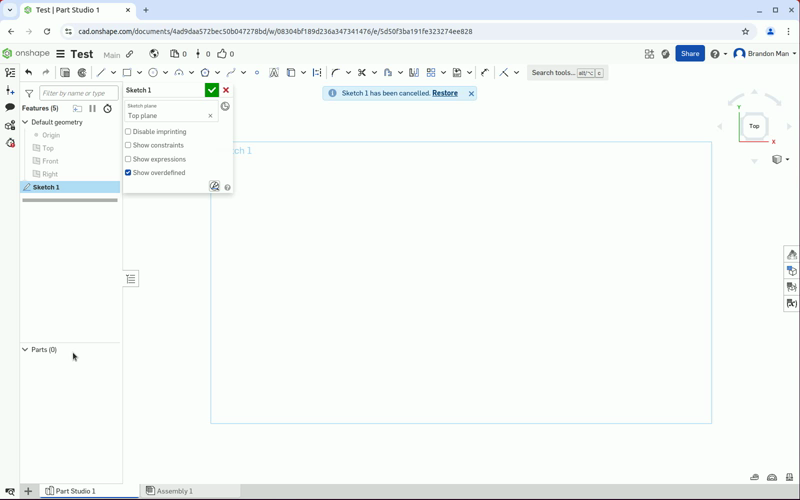
key(l)
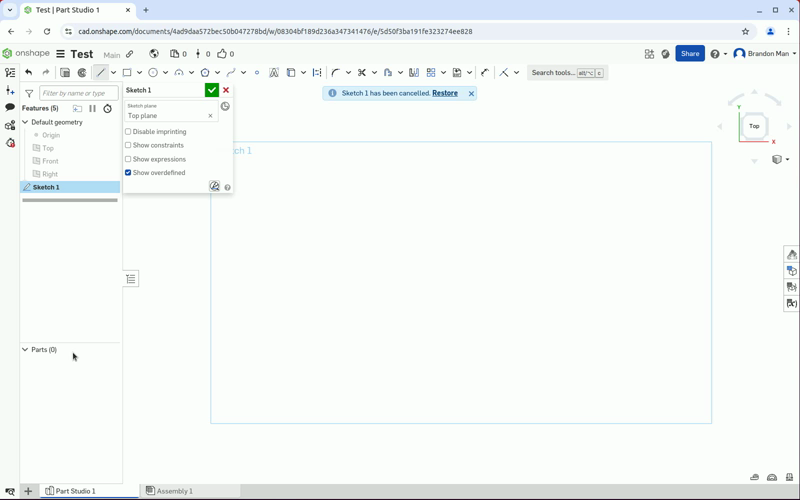
key_down(shift)
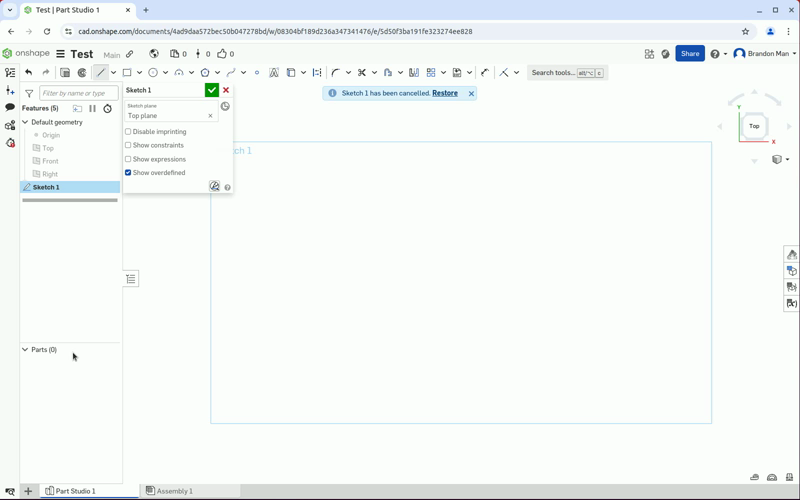
mouse_move(351, 333)
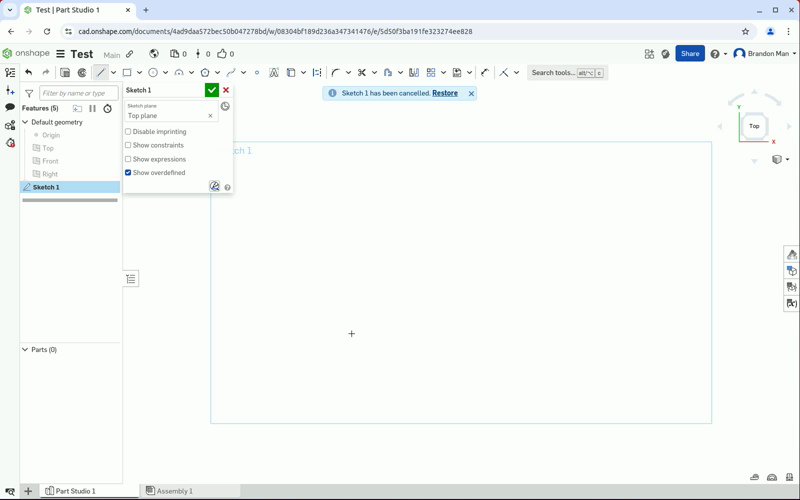
click(351, 333)
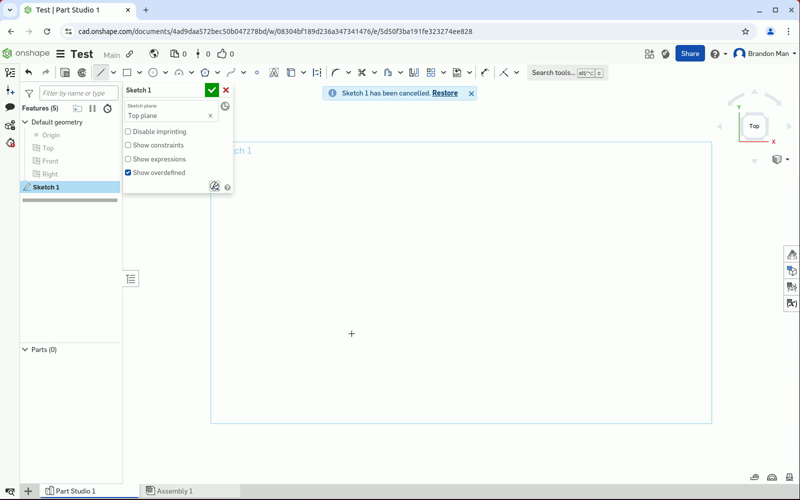
key_up(shift)
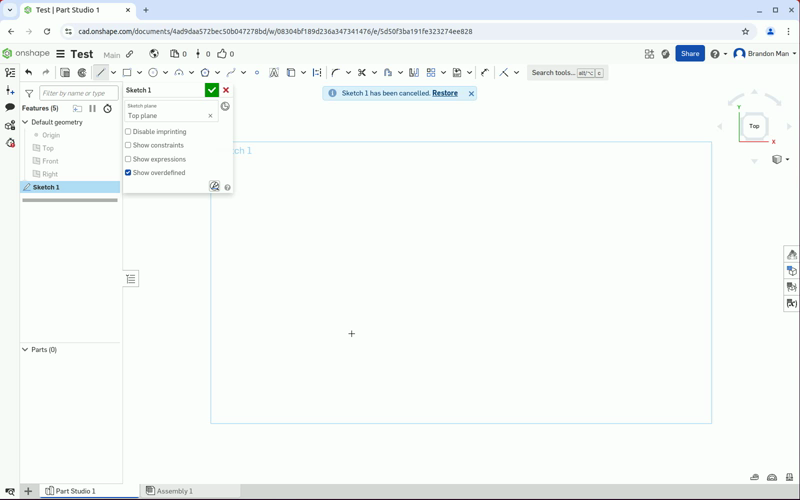
key_down(shift)
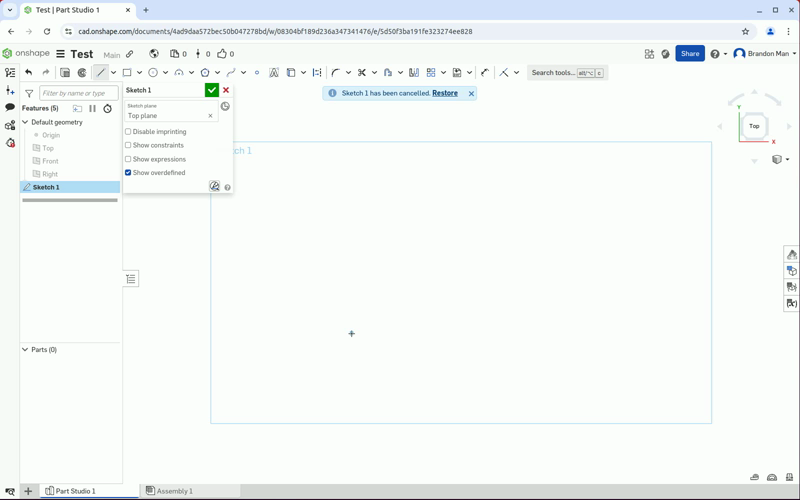
mouse_move(569, 333)
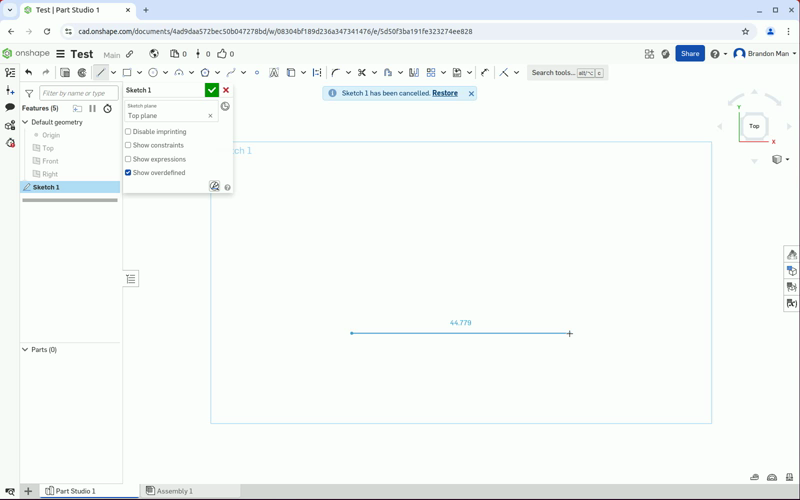
click(569, 333)
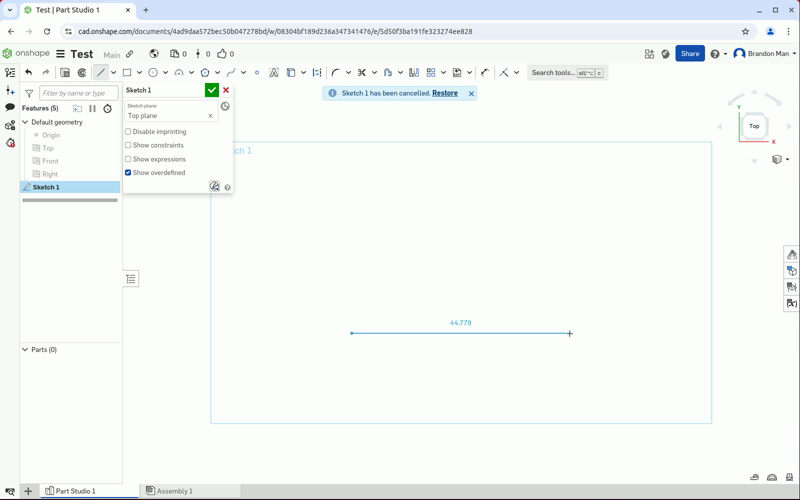
key_up(shift)
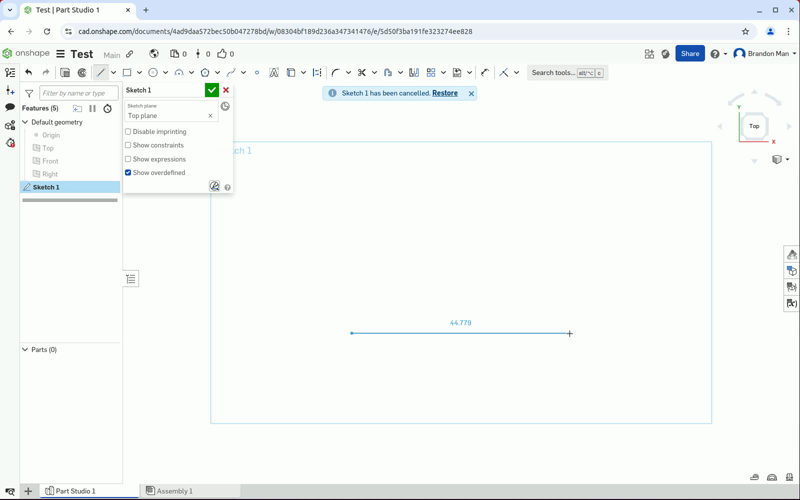
key_down(shift)
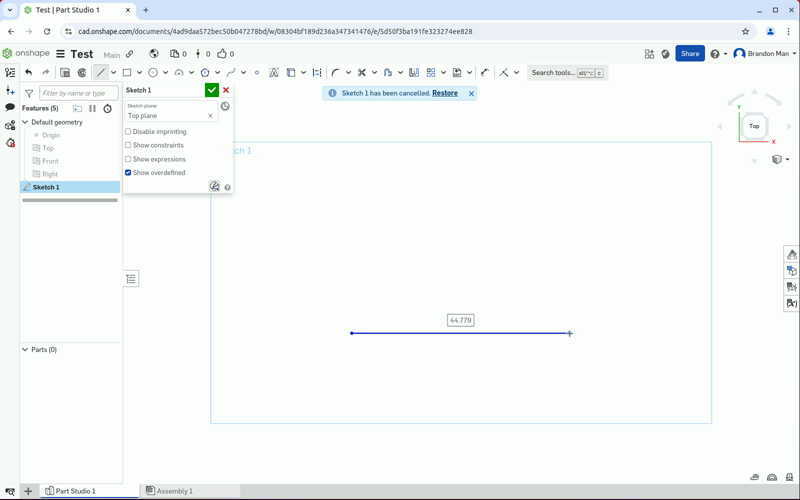
mouse_move(569, 172)
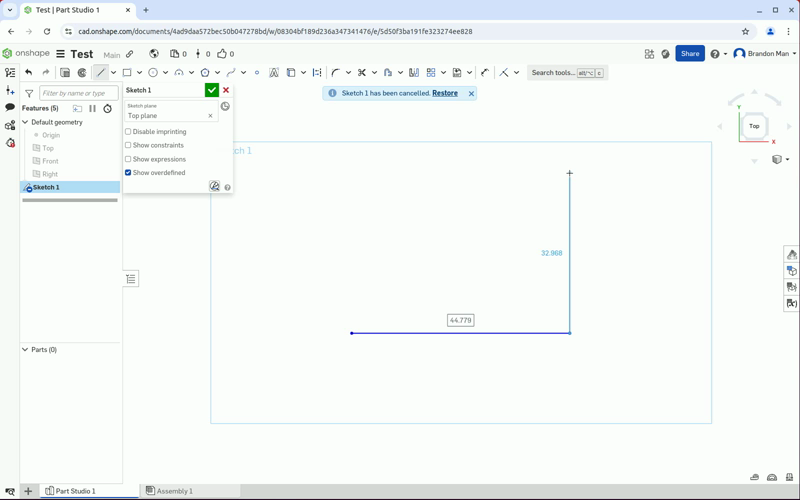
click(569, 172)
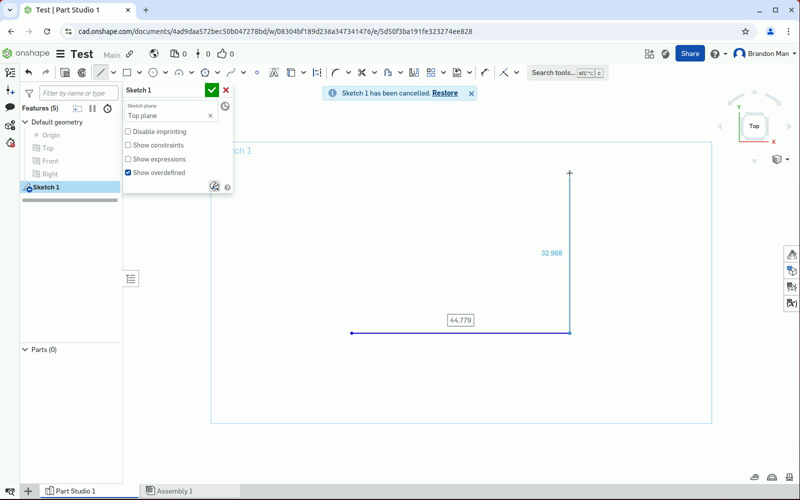
key_up(shift)
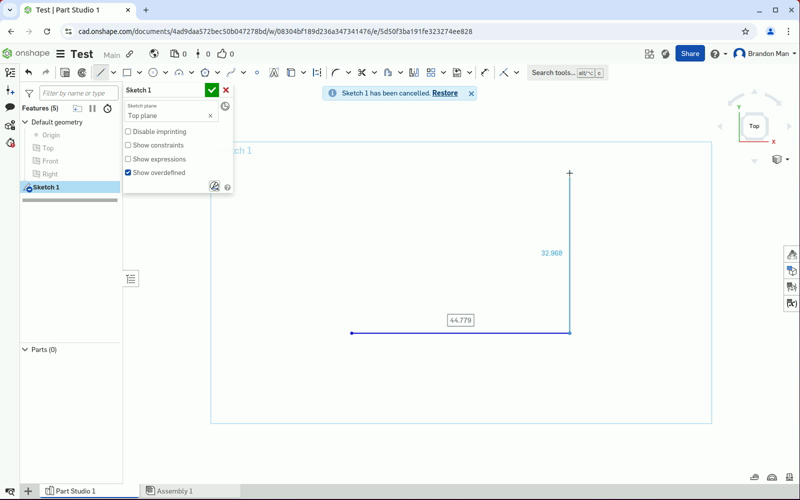
key_down(shift)
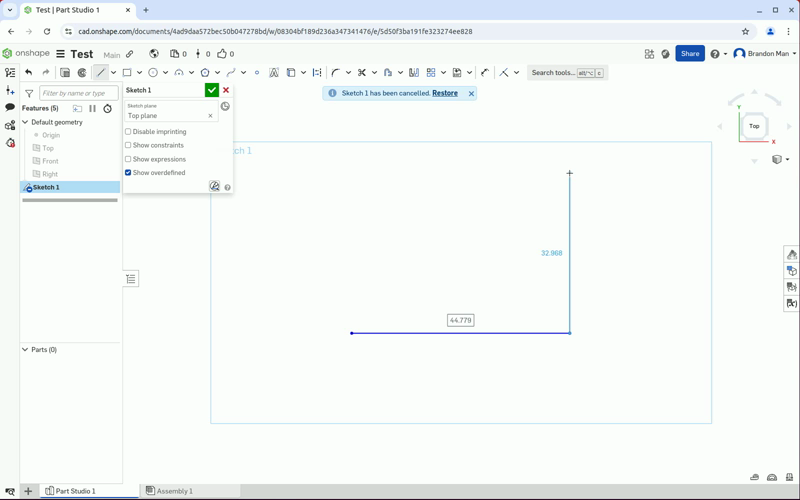
mouse_move(351, 172)
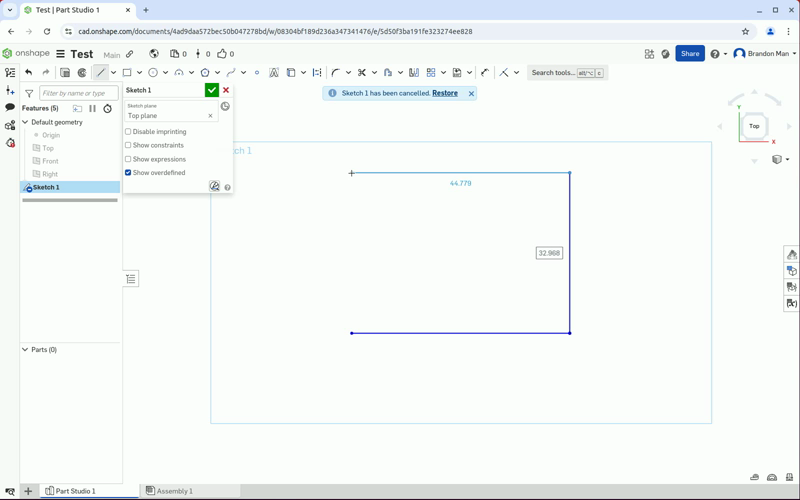
click(351, 172)
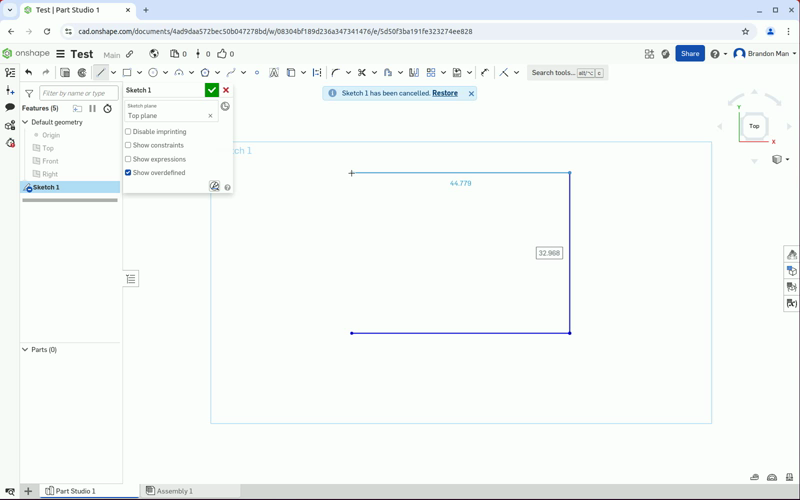
key_up(shift)
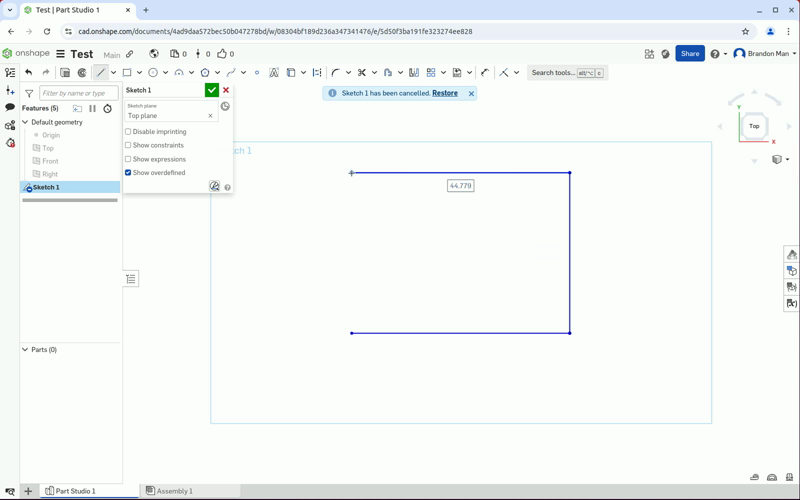
key_down(shift)
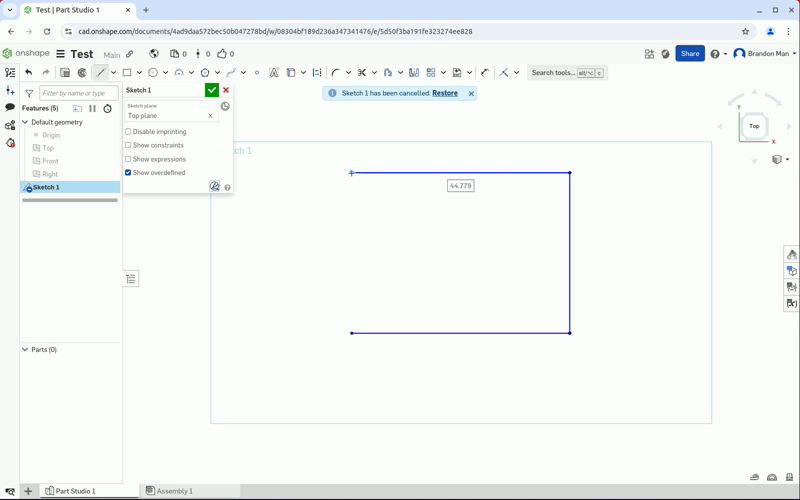
mouse_move(351, 333)
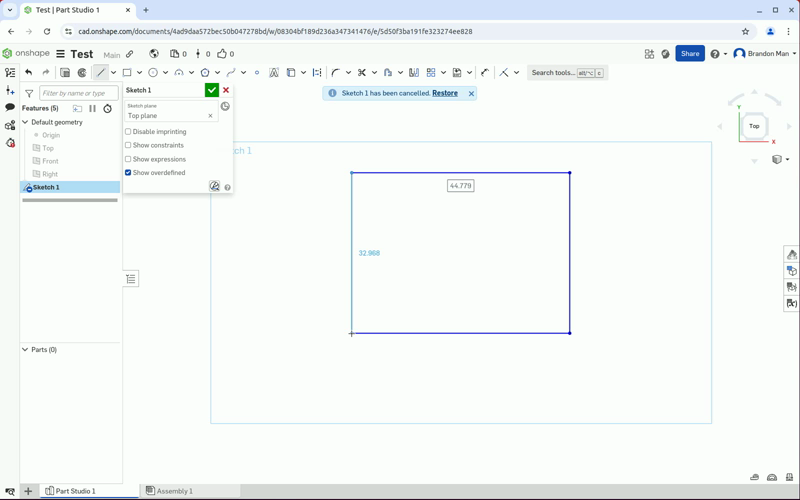
key_up(shift)
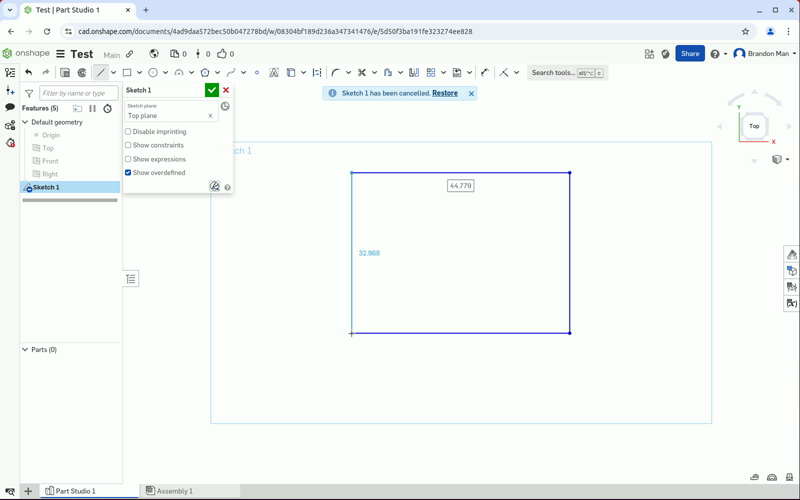
click(351, 333)
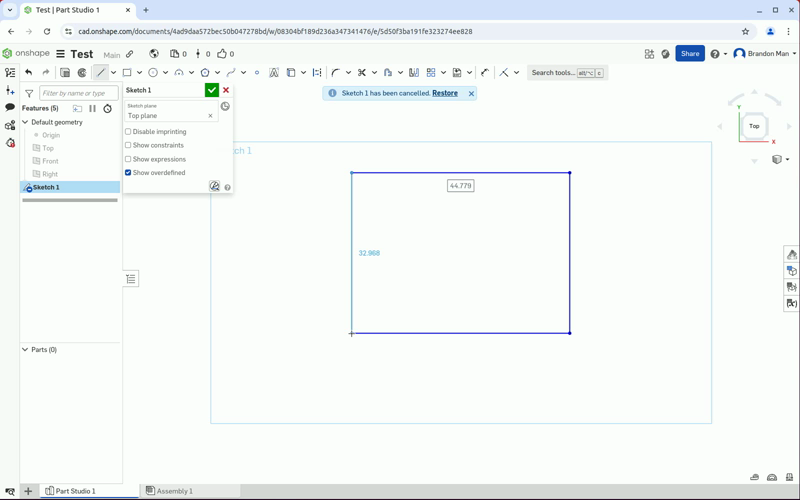
key(esc)
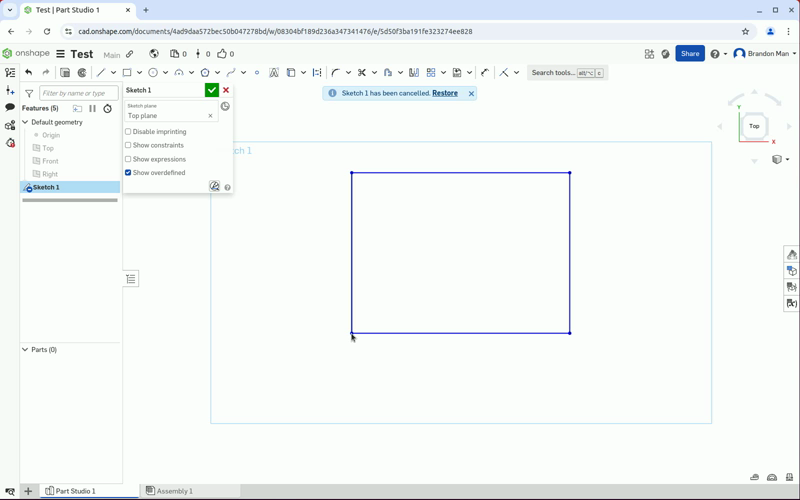
key(l)
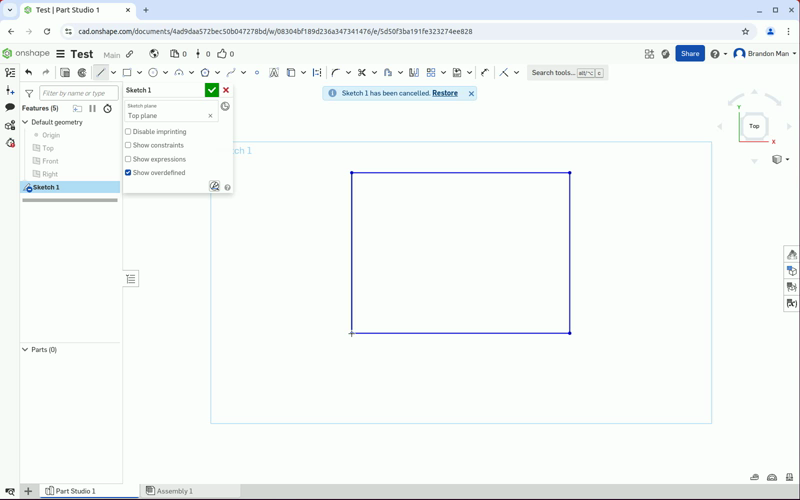
key_down(shift)
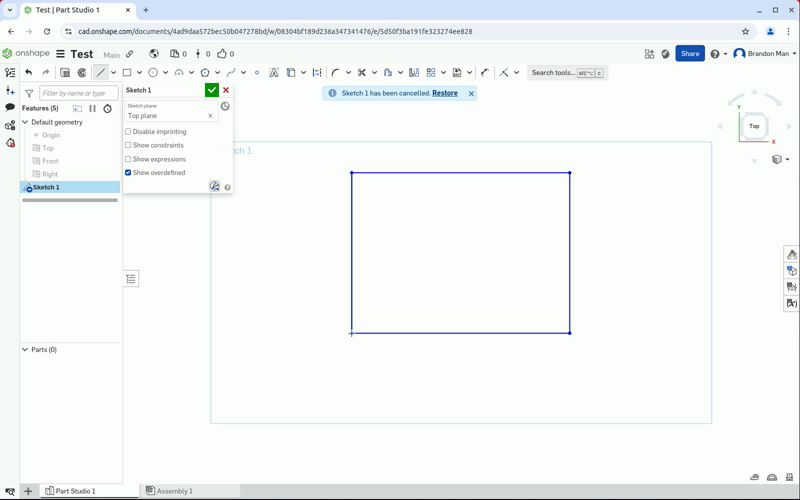
mouse_move(370, 315)
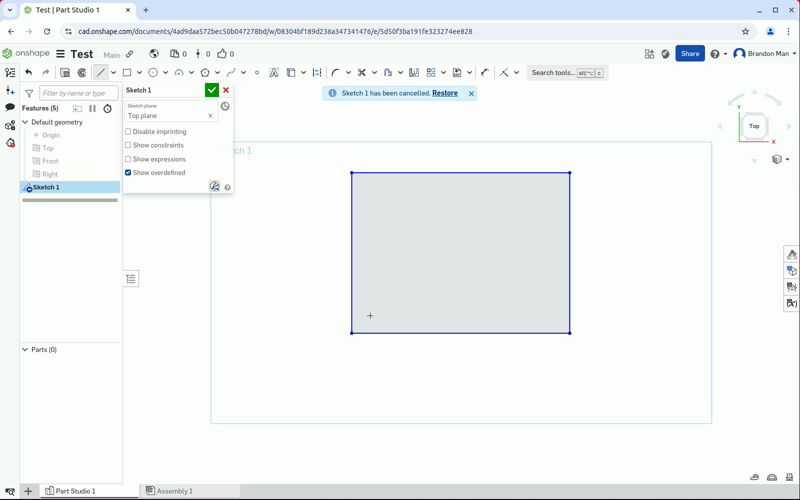
click(370, 315)
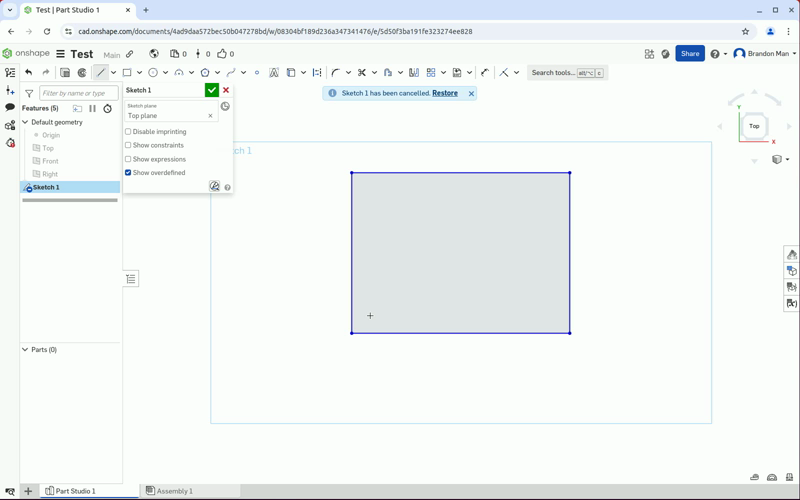
key_up(shift)
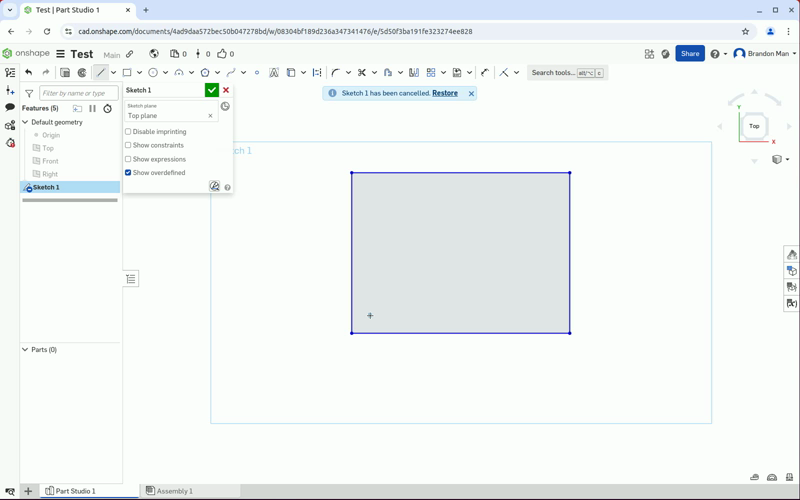
key_down(shift)
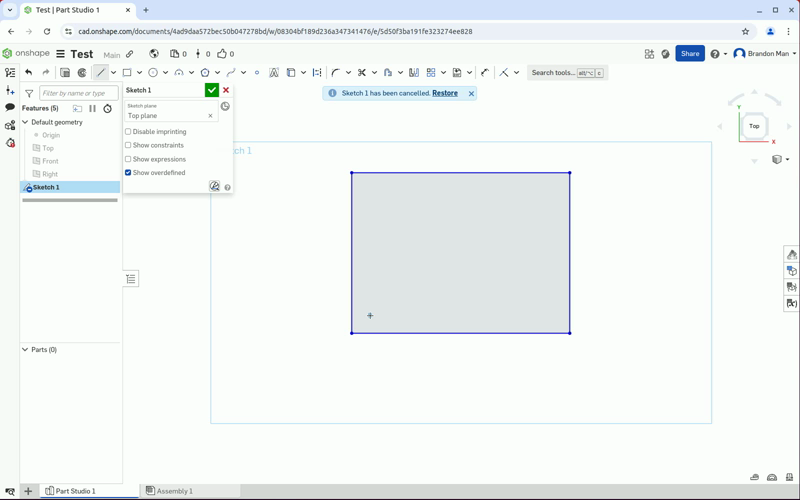
mouse_move(400, 315)
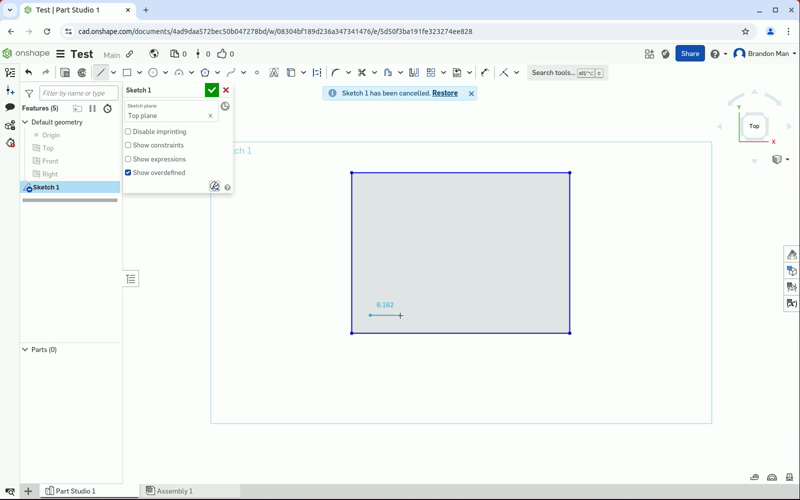
mouse_move(406, 315)
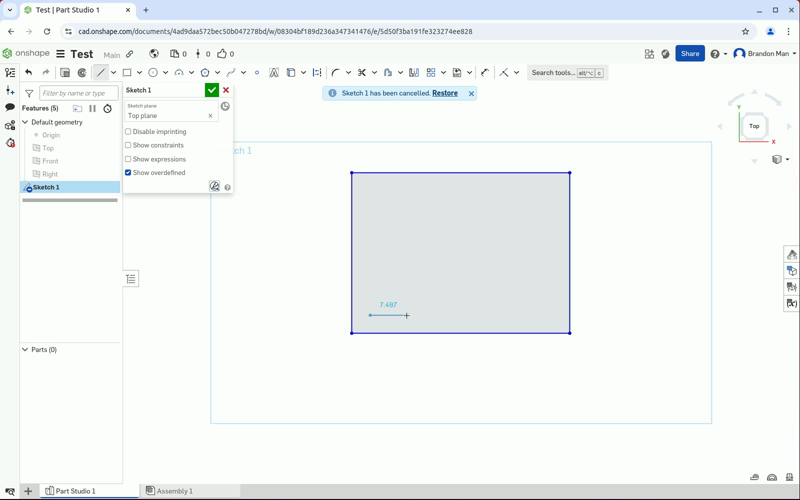
click(406, 315)
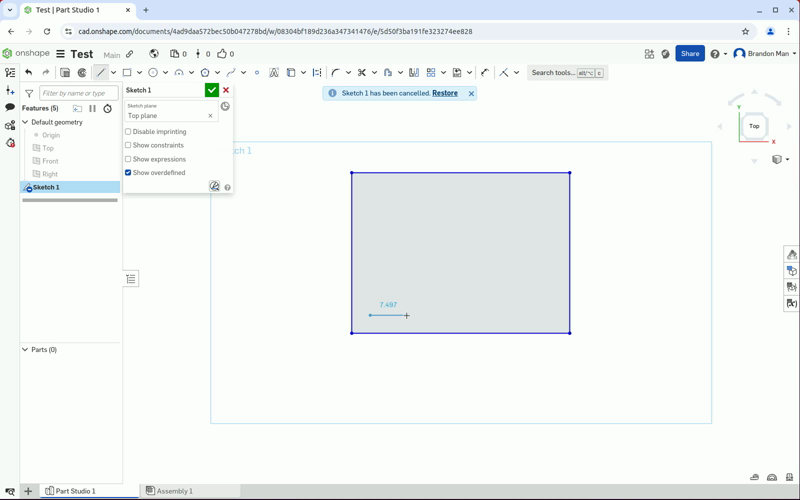
key_up(shift)
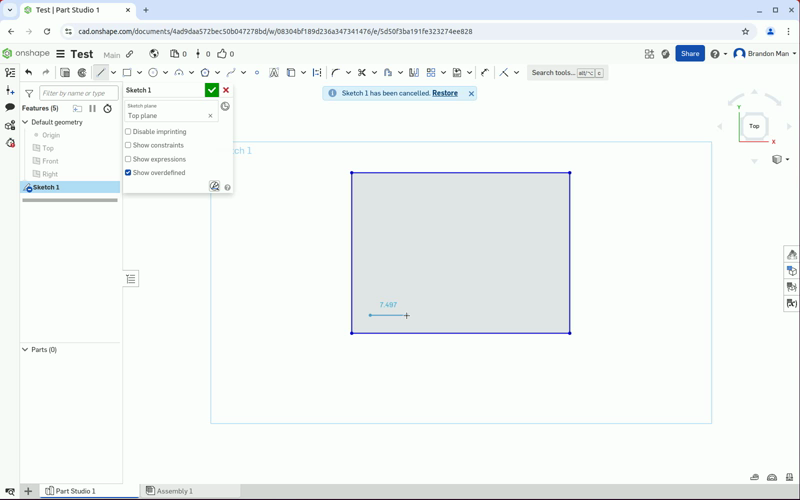
key_down(shift)
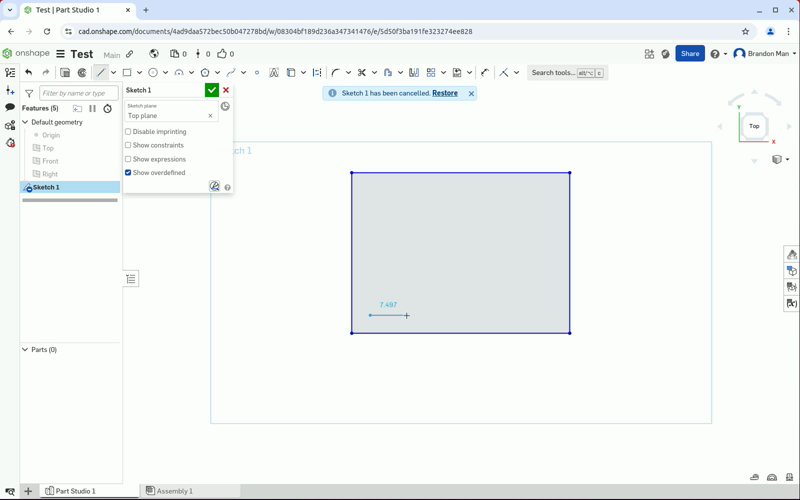
mouse_move(406, 207)
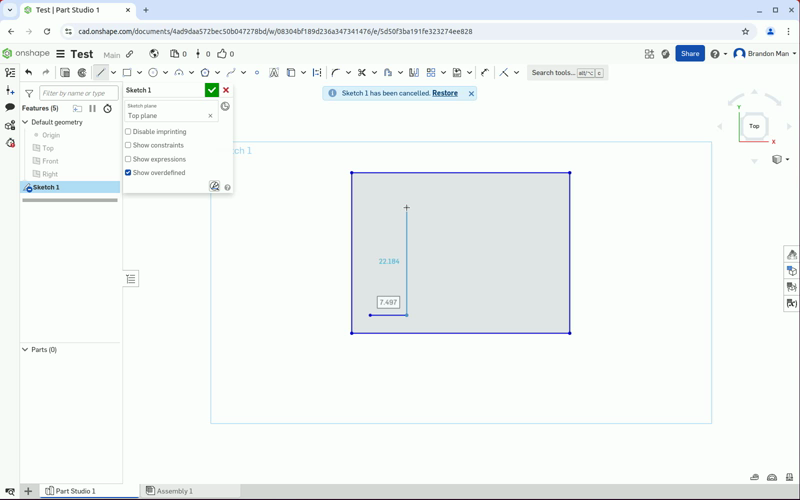
click(406, 207)
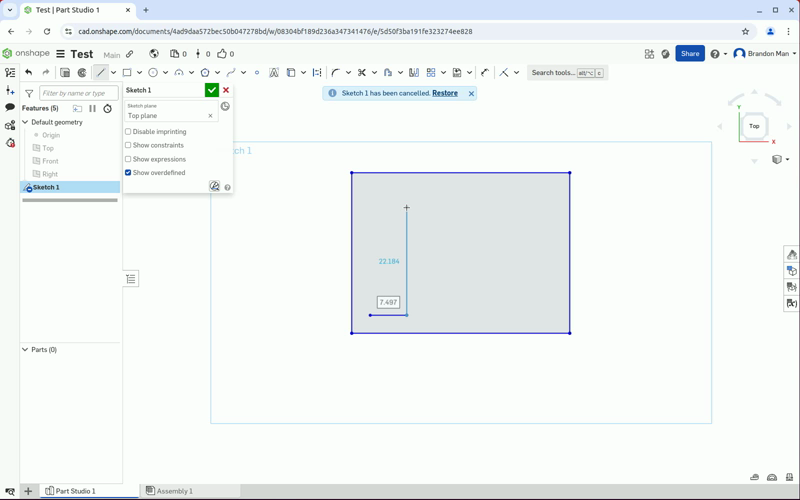
key_up(shift)
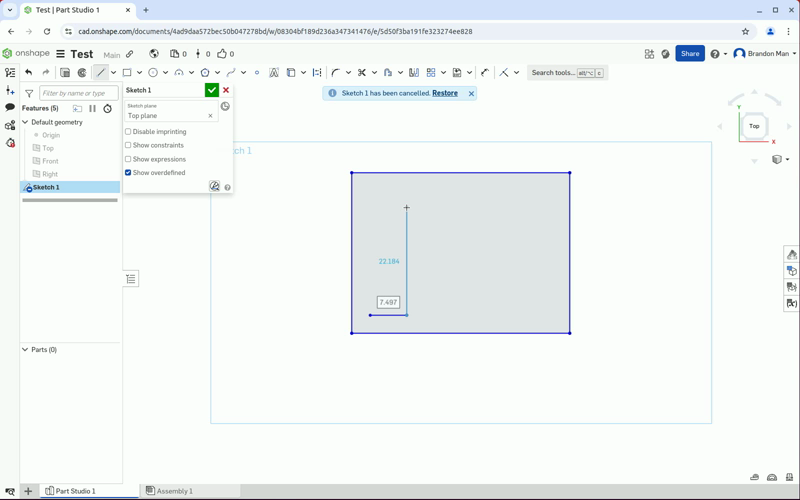
key_down(shift)
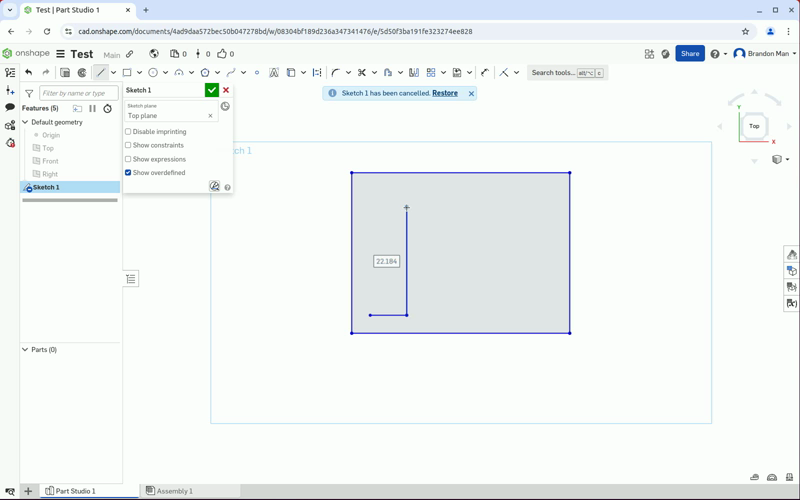
mouse_move(436, 207)
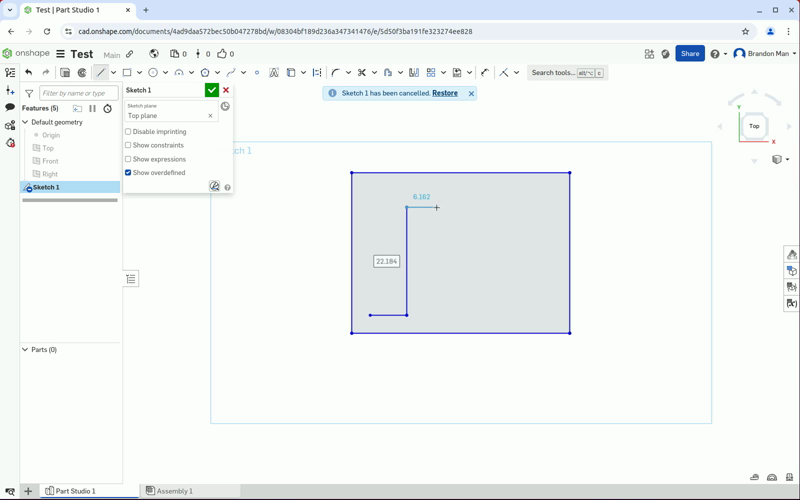
mouse_move(370, 207)
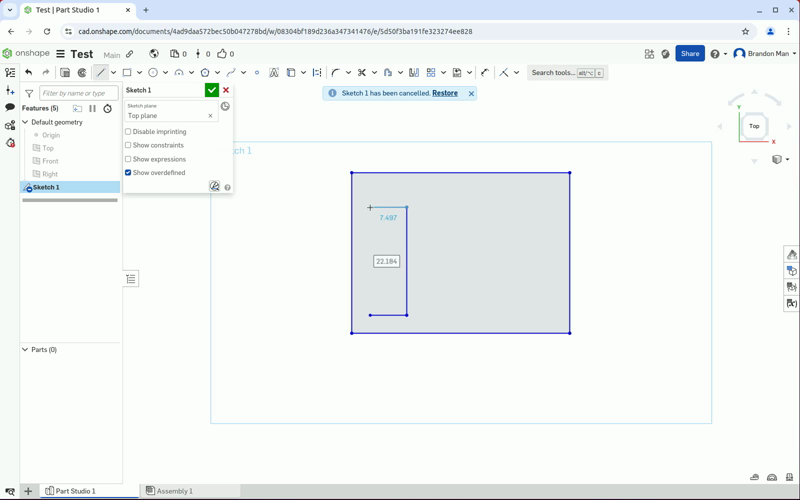
click(370, 207)
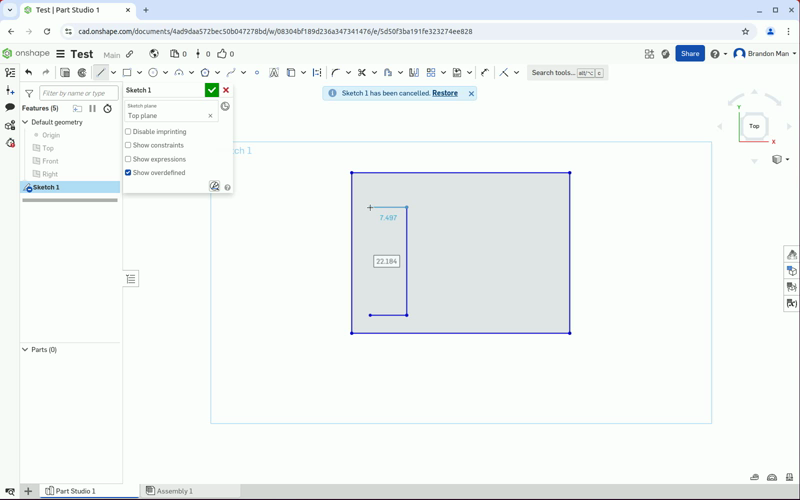
key_up(shift)
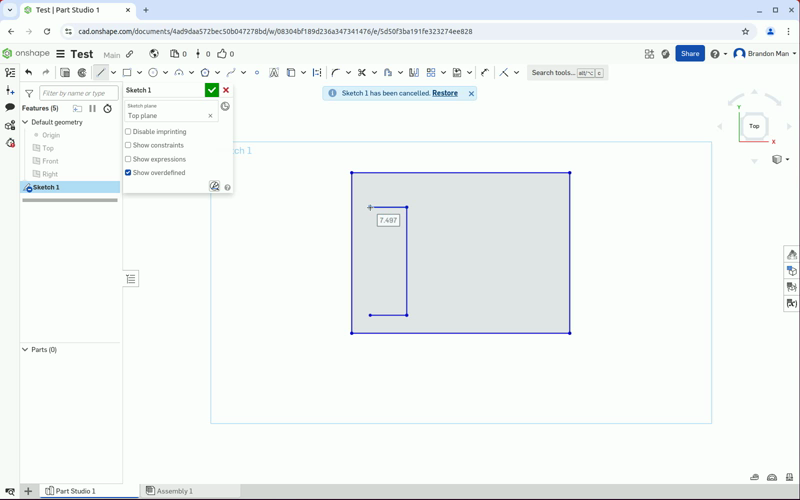
key_down(shift)
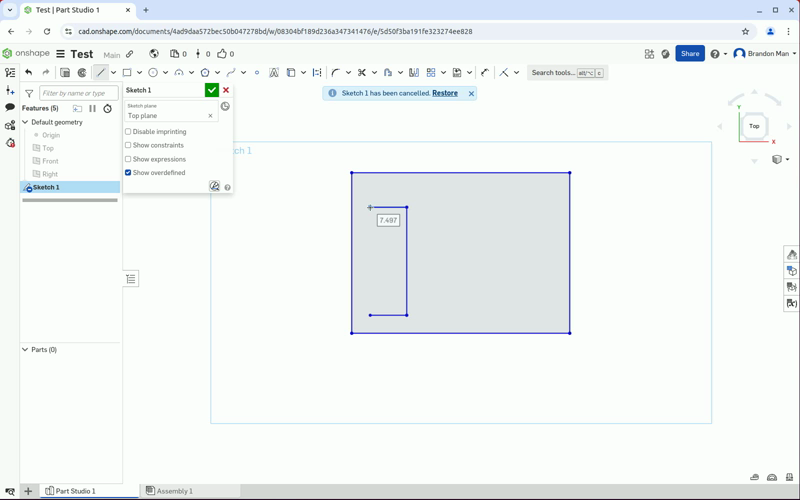
mouse_move(370, 315)
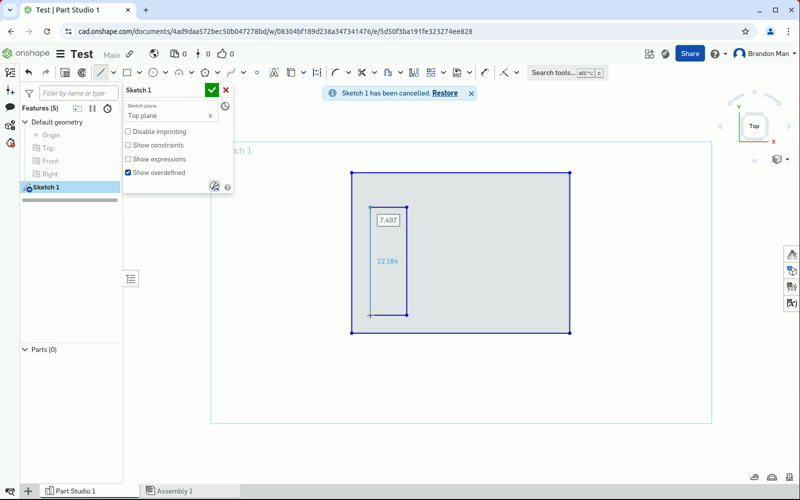
key_up(shift)
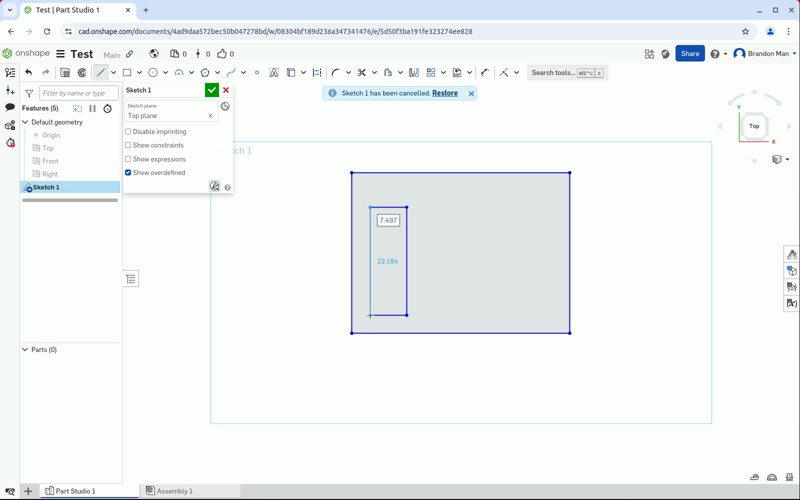
click(370, 315)
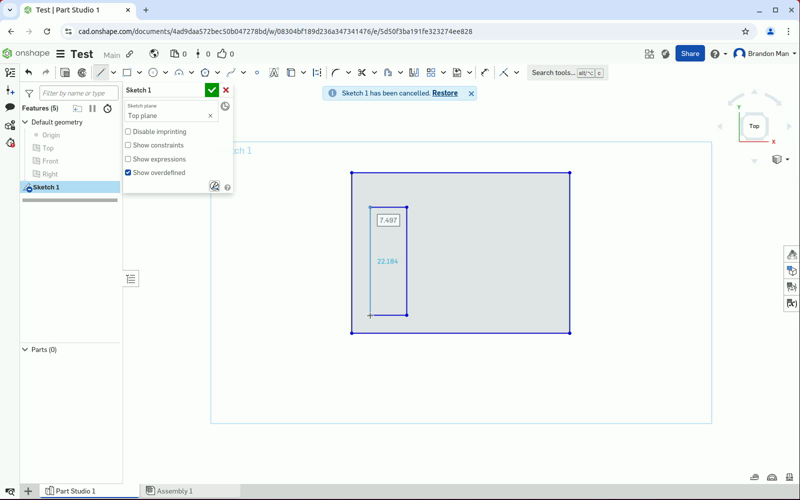
key(esc)
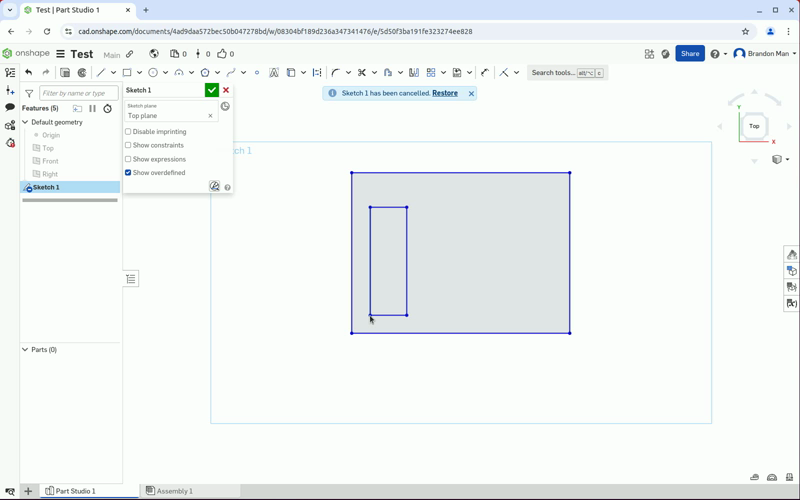
mouse_move(473, 239)
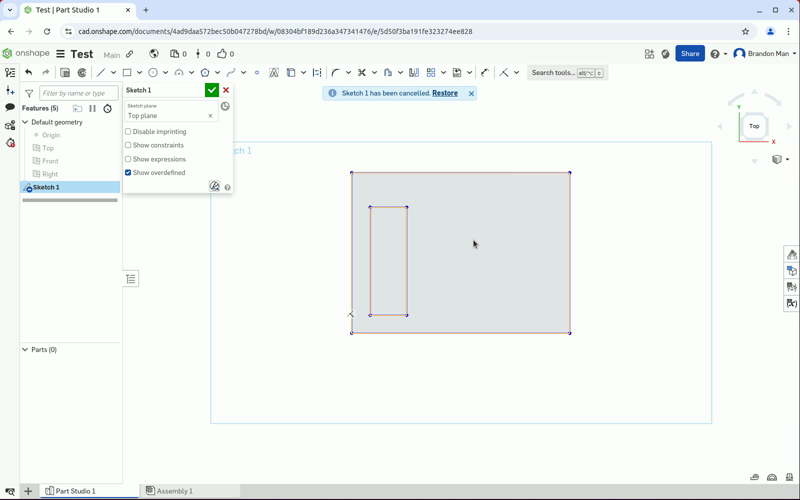
click(473, 239)
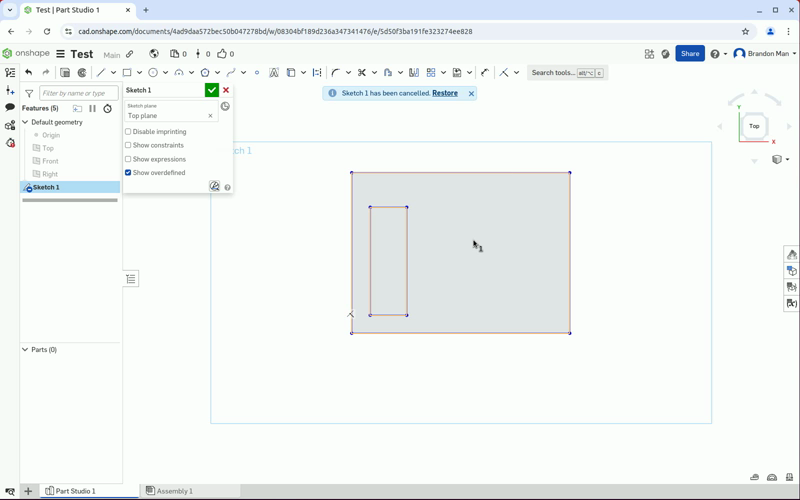
mouse_move(73, 352)
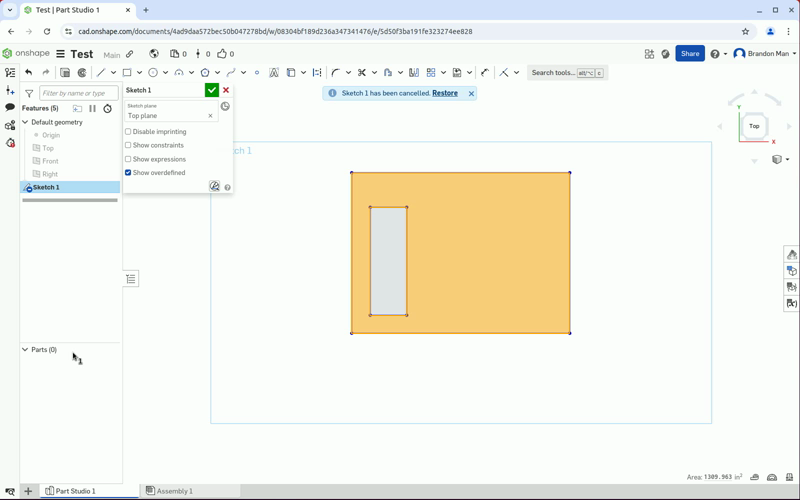
key(shift+y)
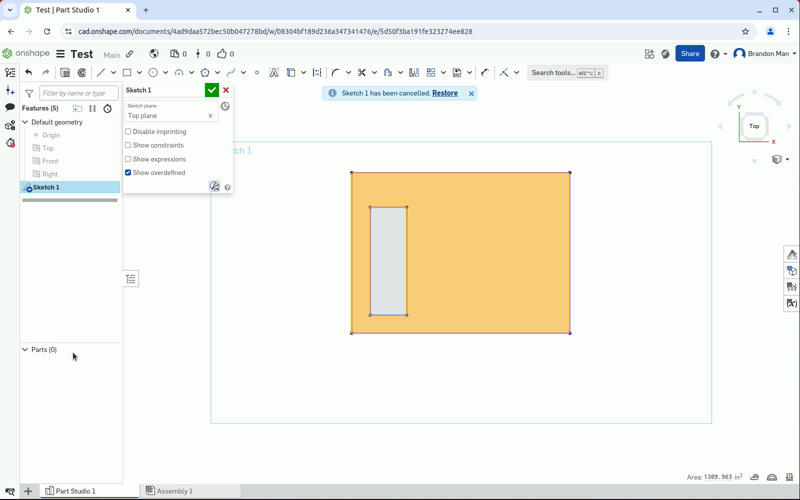
key(shift+e)
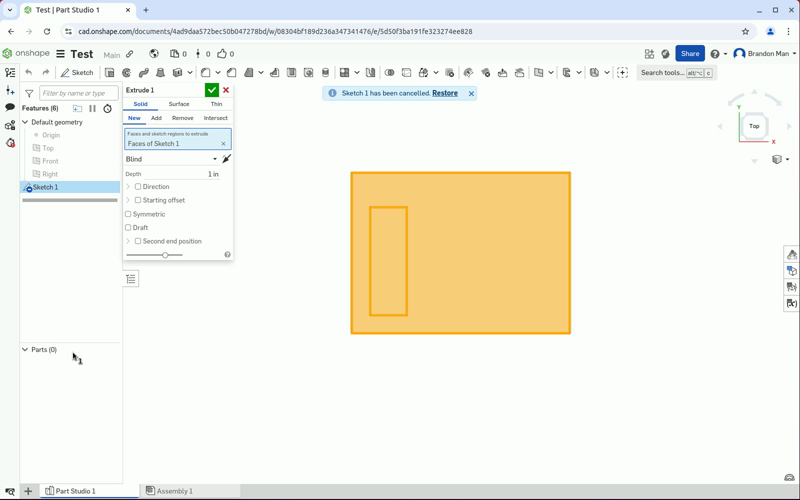
mouse_move(143, 106)
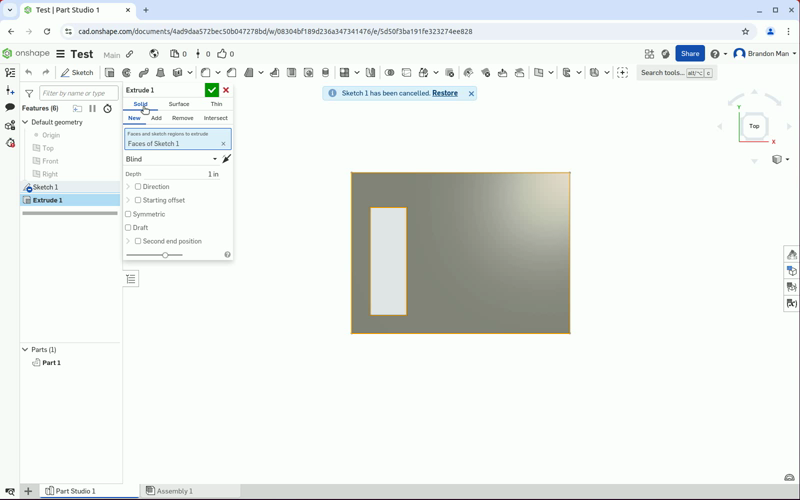
click(143, 106)
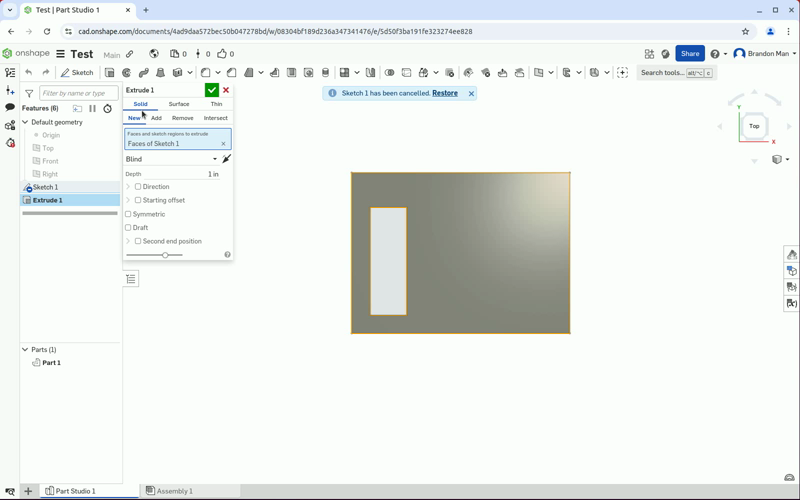
mouse_move(137, 120)
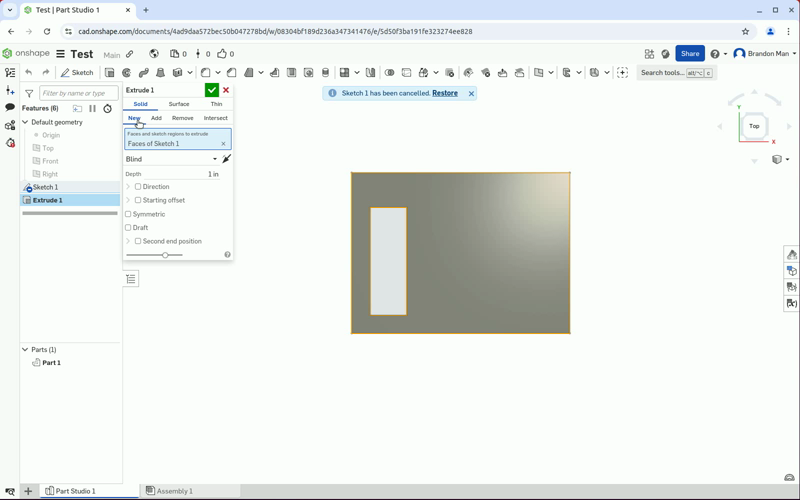
click(137, 120)
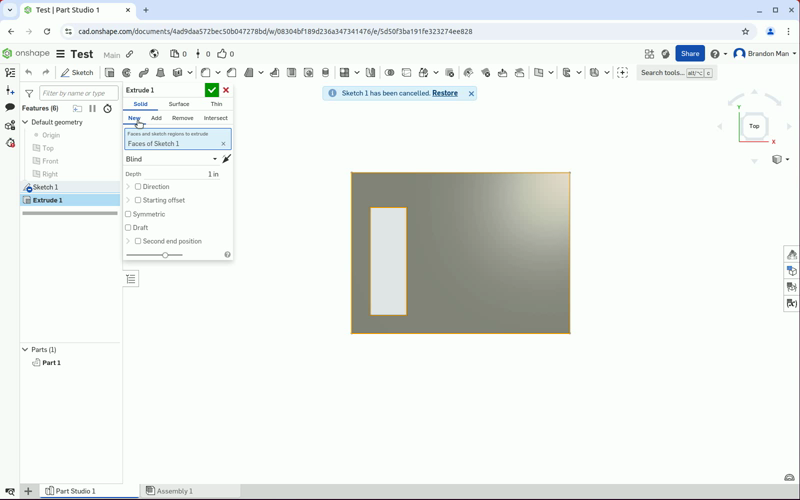
key(tab, 4)
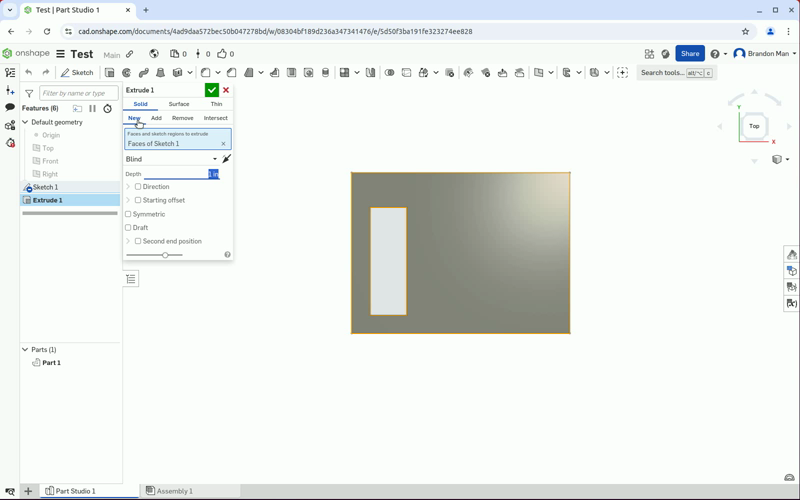
text(-20.46)
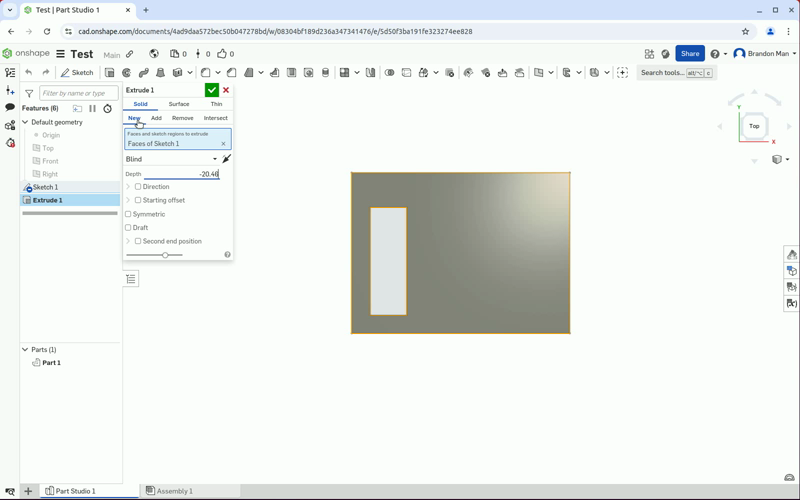
key(enter)
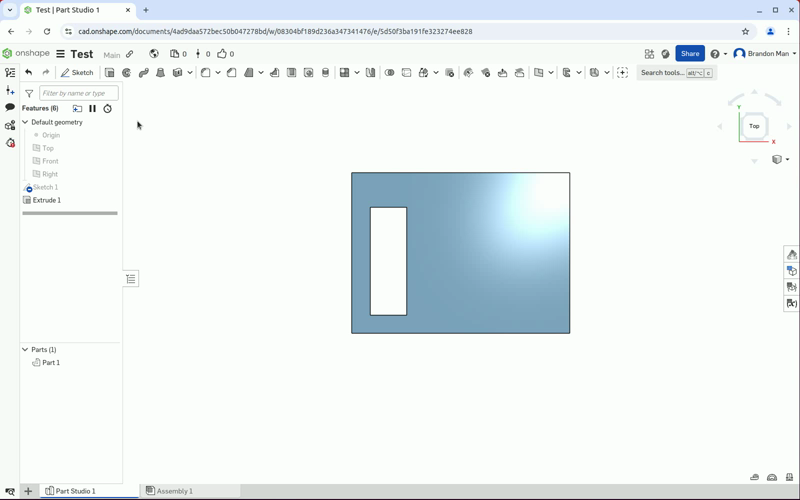
key(shift+h)
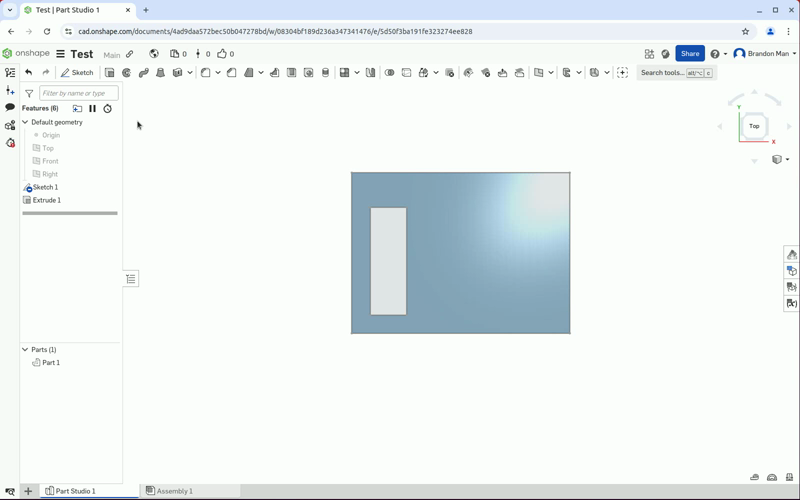
key(shift+h)
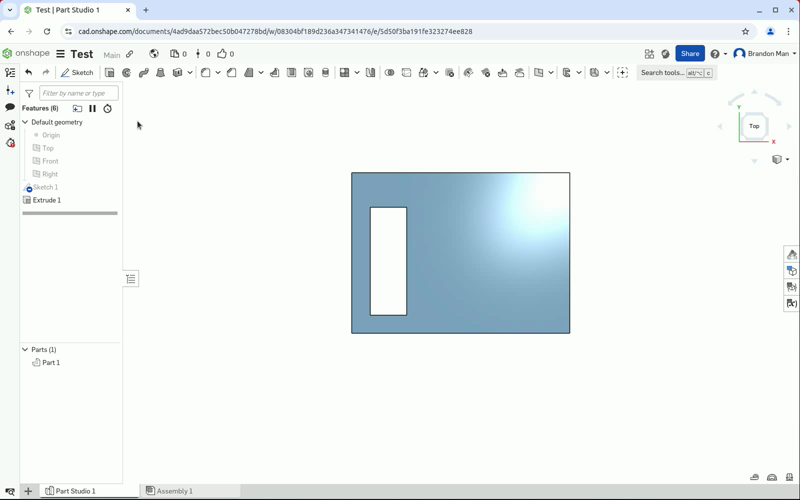
mouse_move(73, 189)
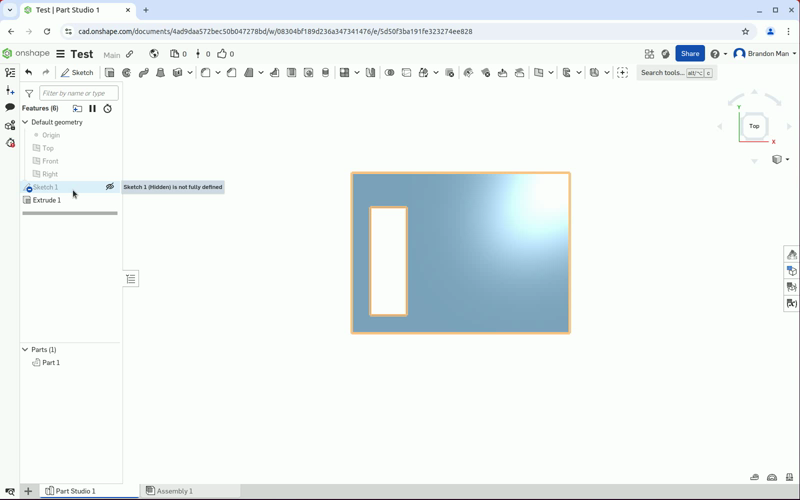
click(73, 189)
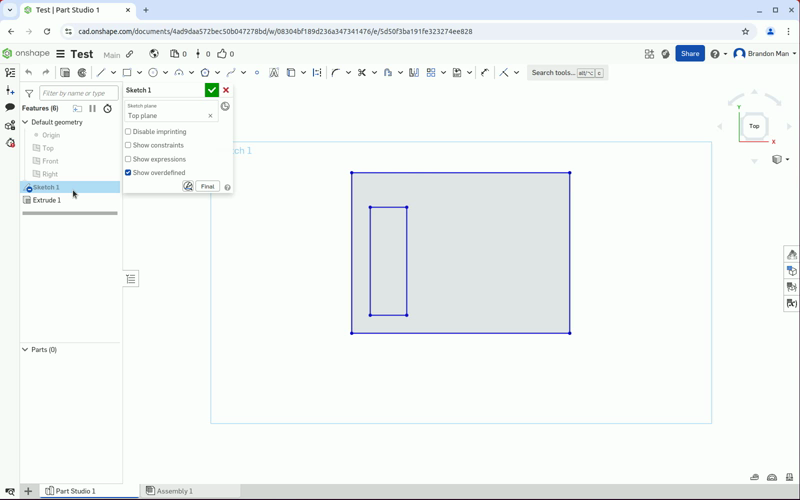
mouse_move(229, 92)
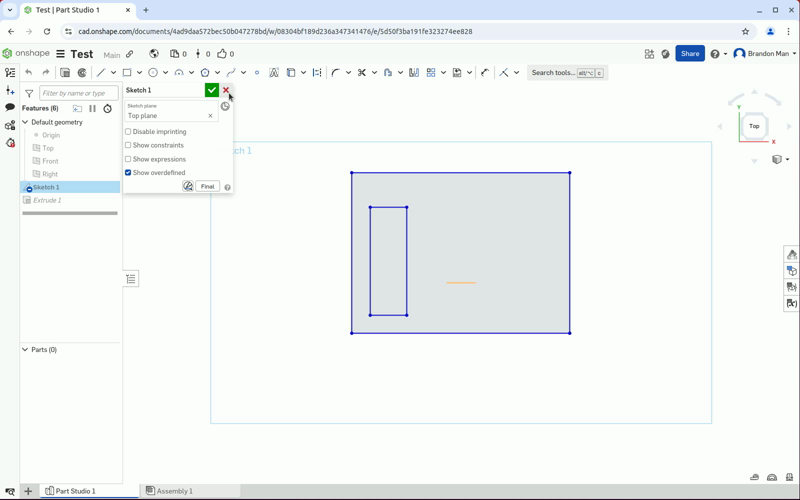
click(229, 92)
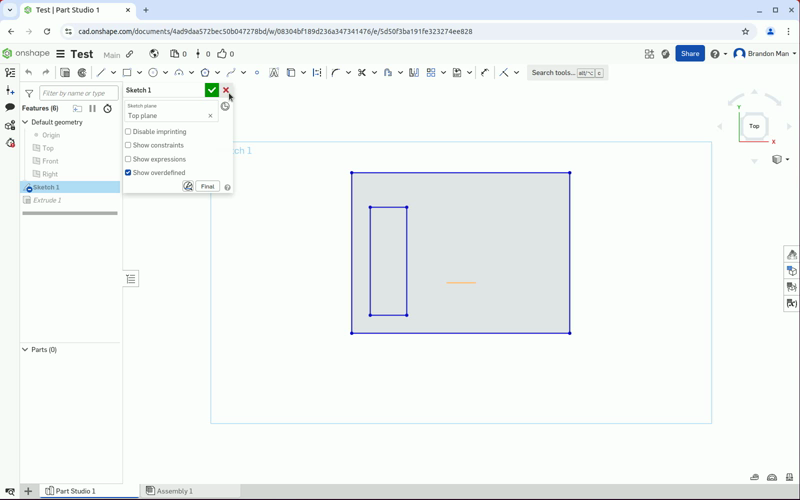
key(shift+s)
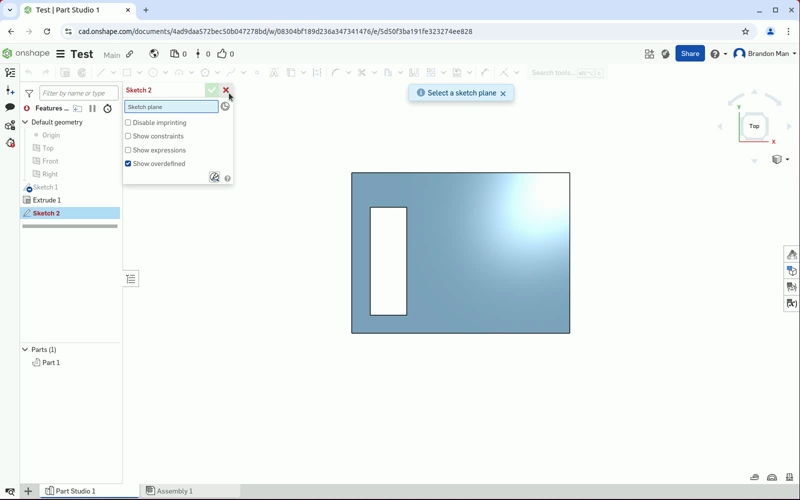
mouse_move(73, 150)
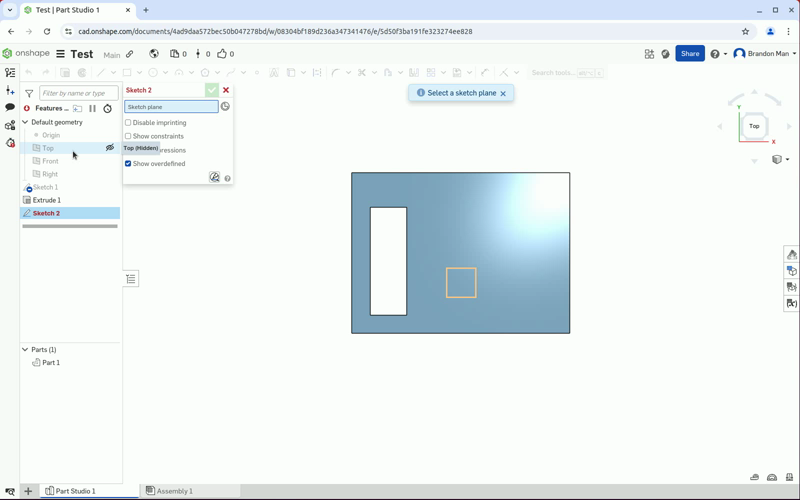
click(73, 150)
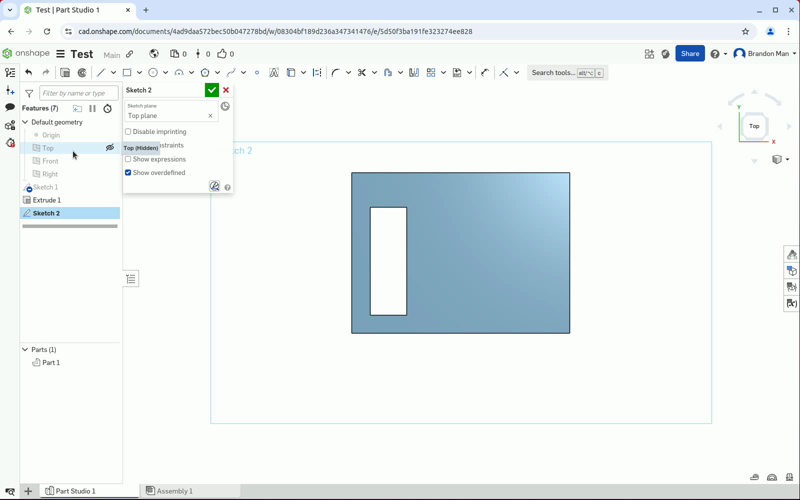
mouse_move(73, 352)
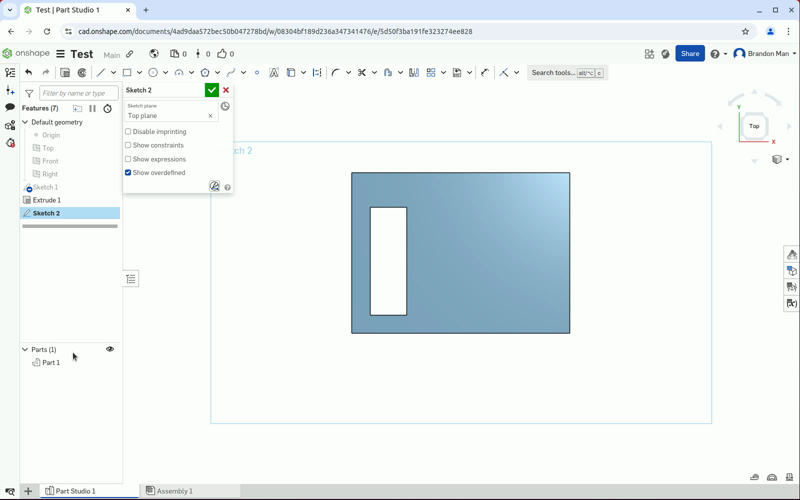
key(y)
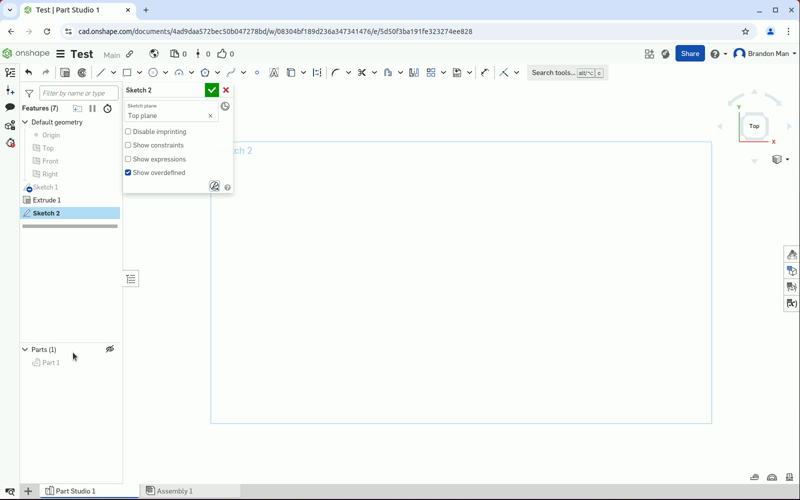
key(l)
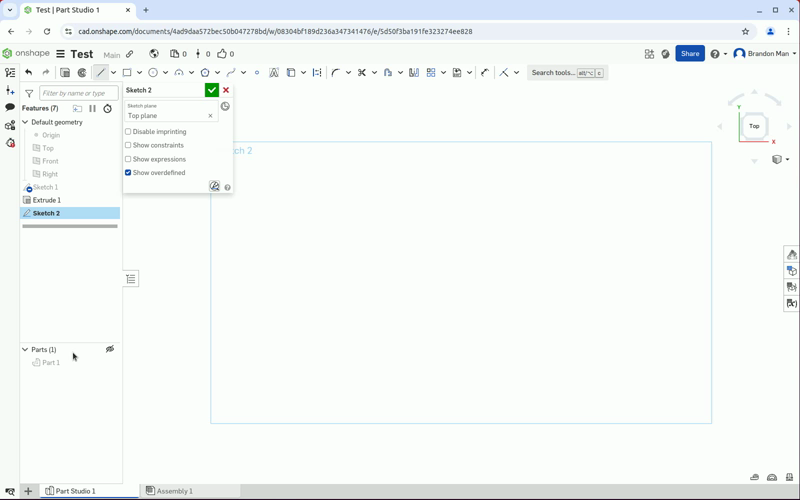
key_down(shift)
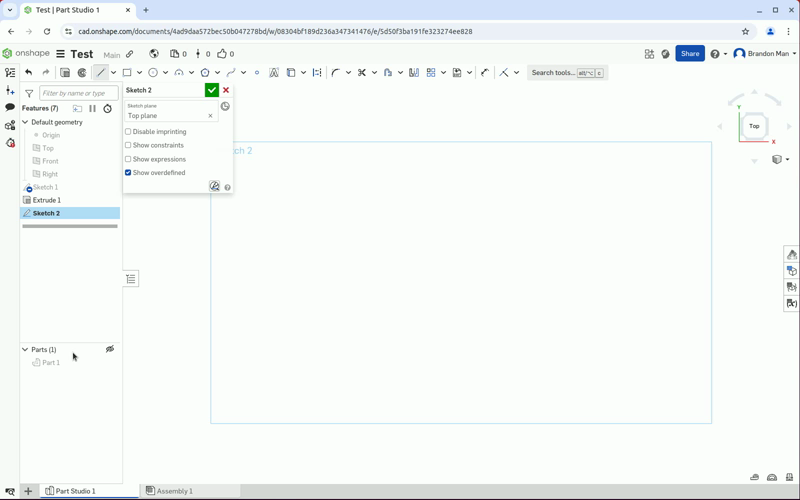
mouse_move(369, 315)
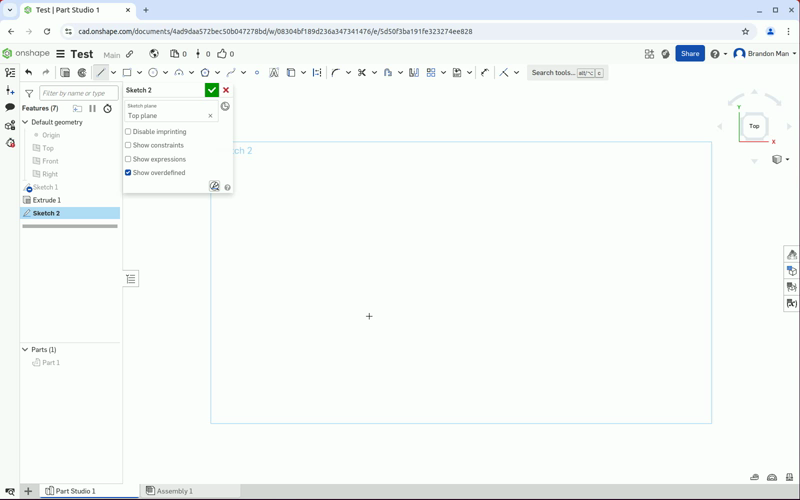
click(369, 315)
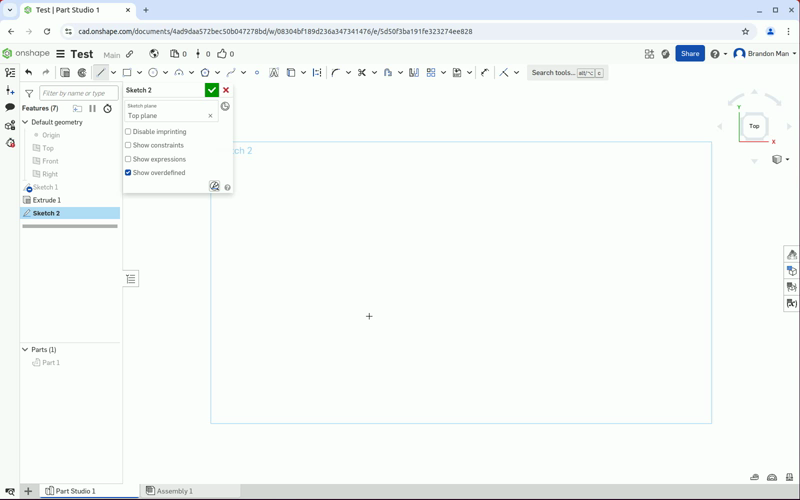
key_up(shift)
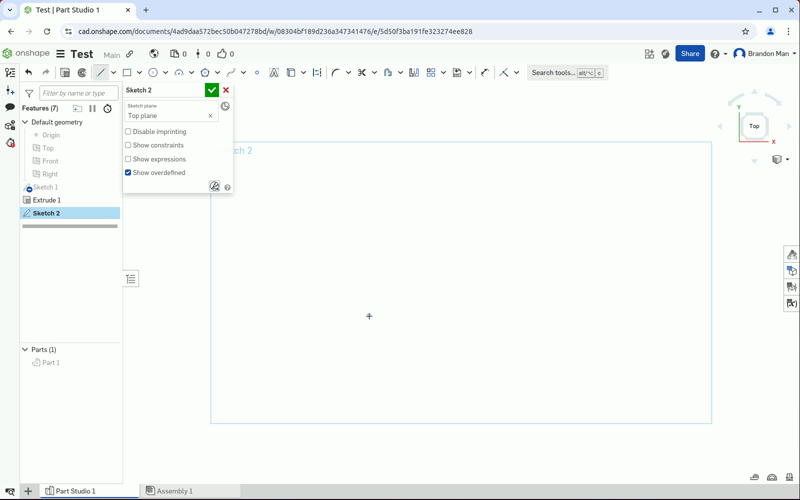
key_down(shift)
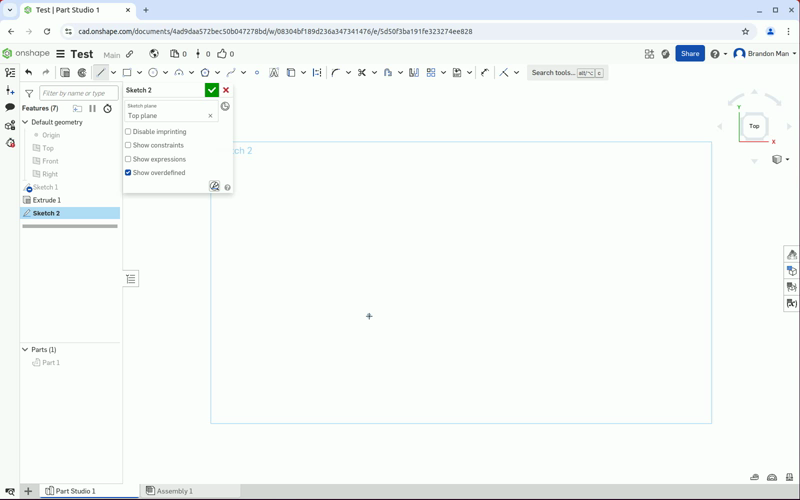
mouse_move(399, 315)
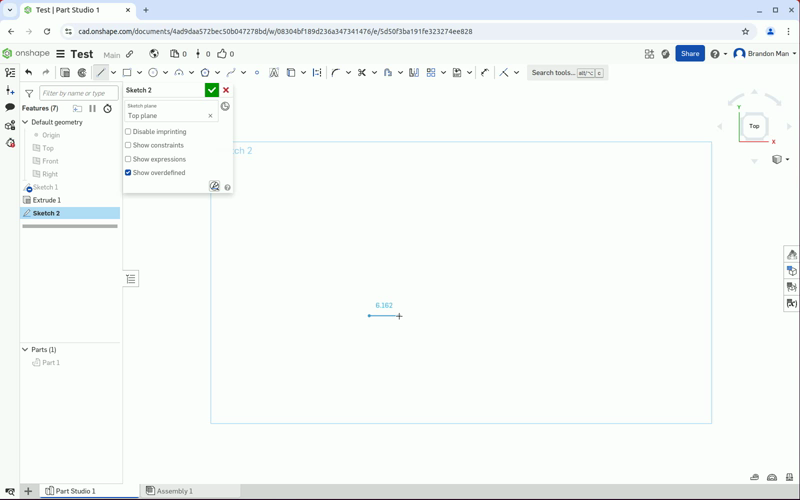
mouse_move(406, 315)
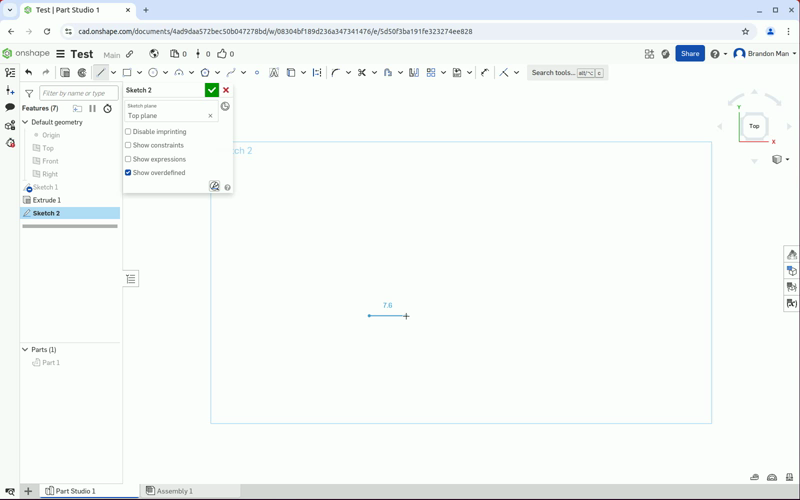
click(406, 315)
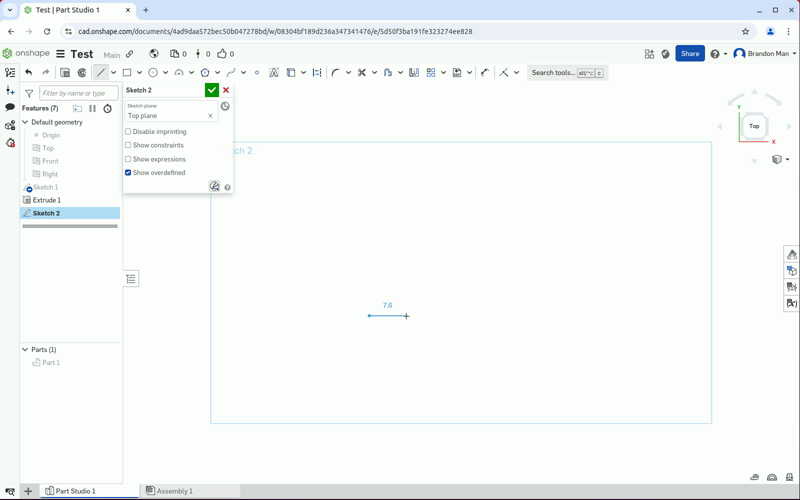
key_up(shift)
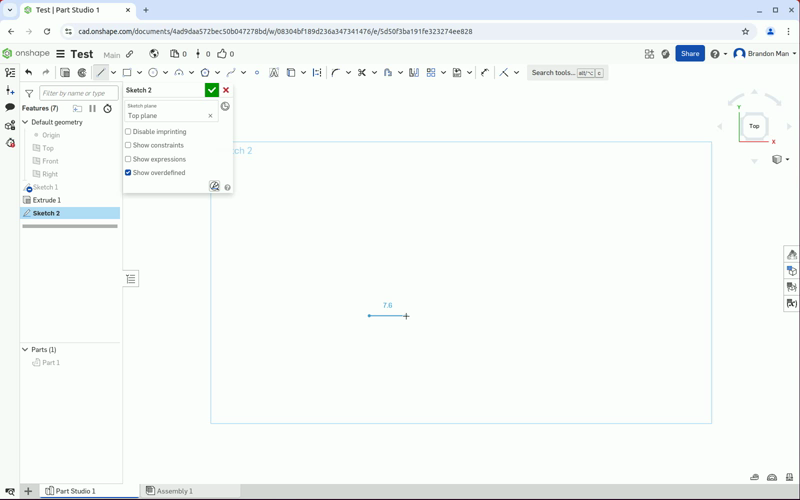
key_down(shift)
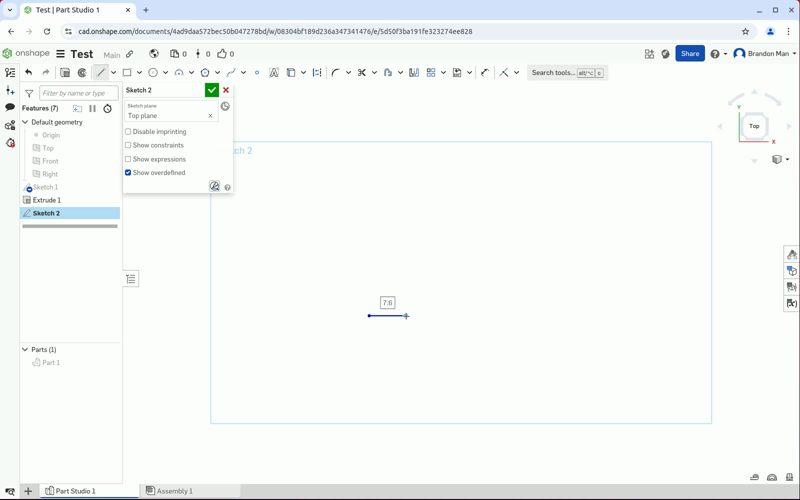
mouse_move(406, 205)
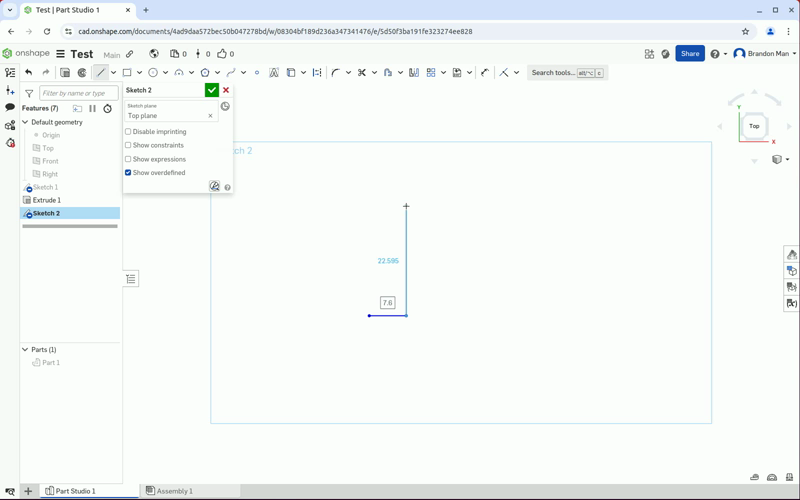
click(406, 205)
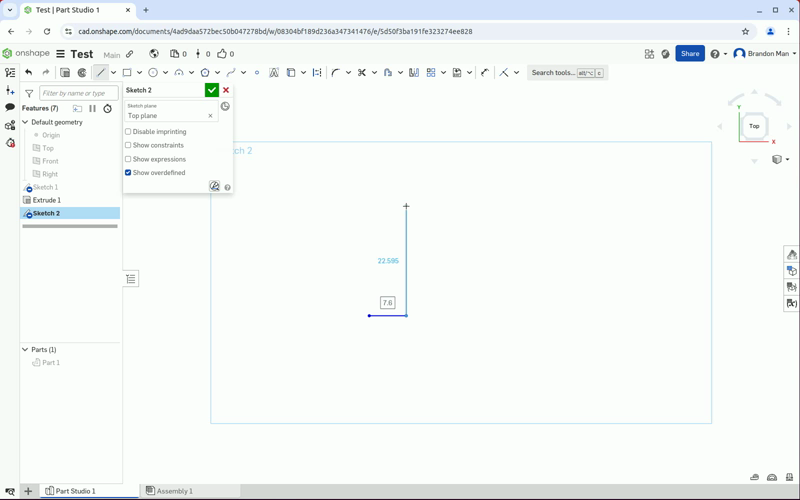
key_up(shift)
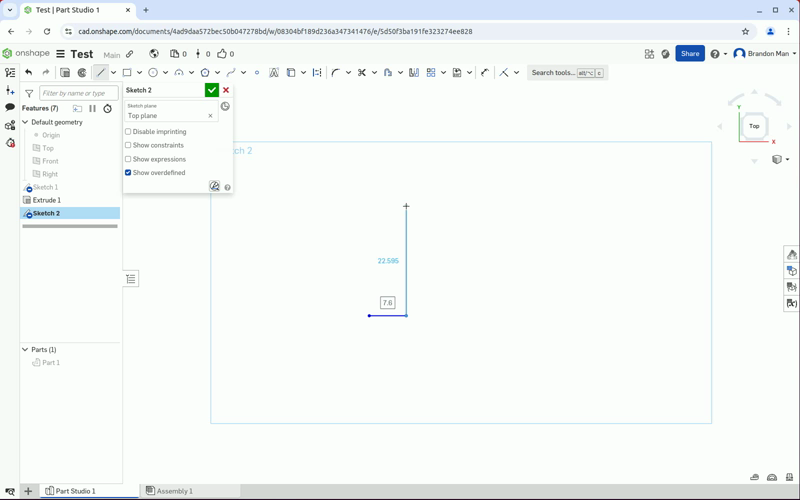
key_down(shift)
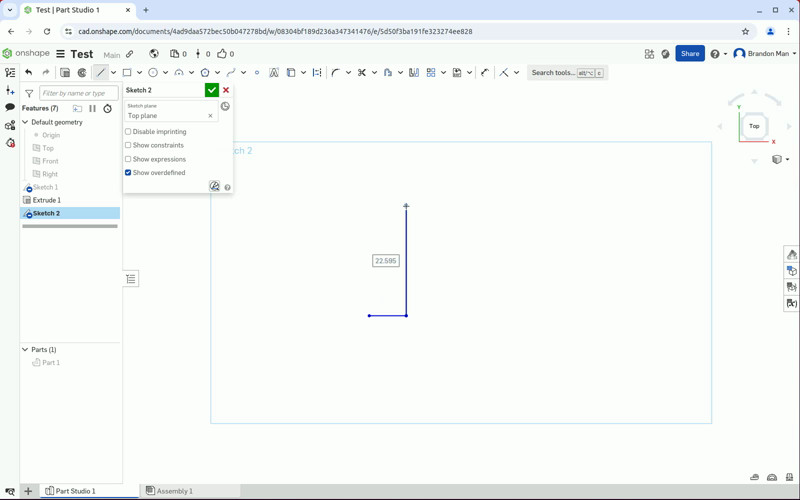
mouse_move(436, 205)
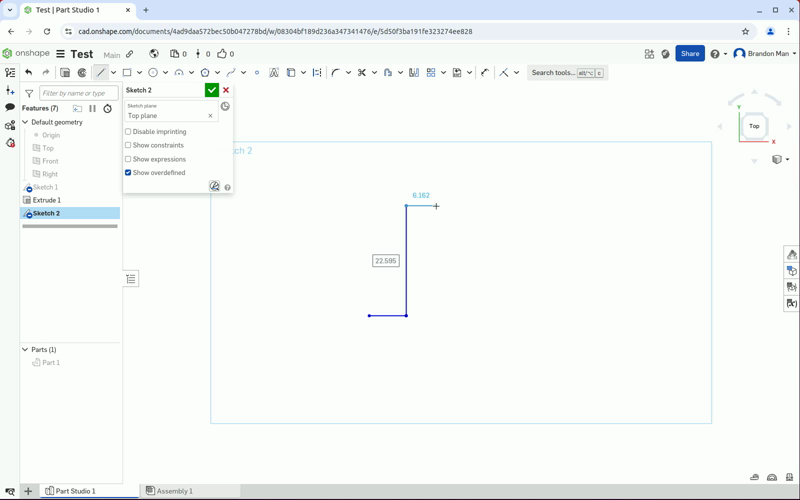
mouse_move(369, 205)
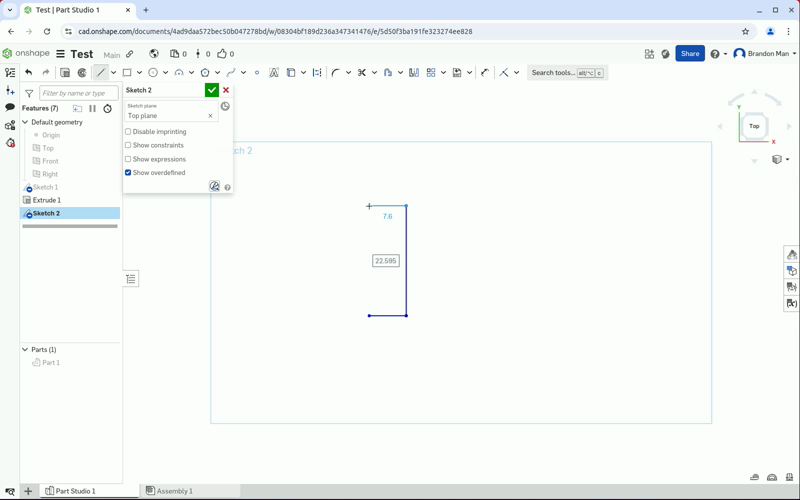
click(369, 205)
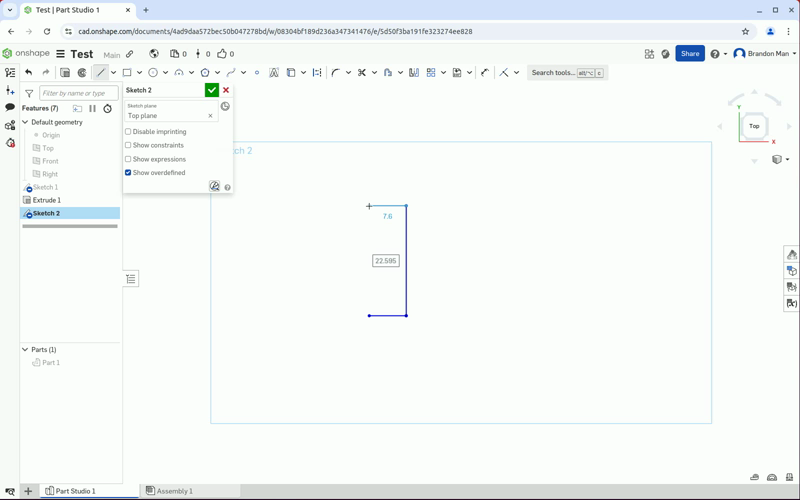
key_up(shift)
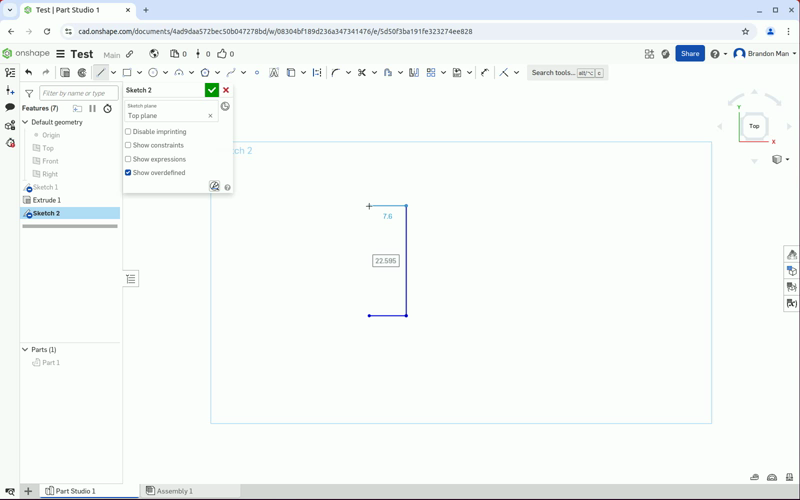
key_down(shift)
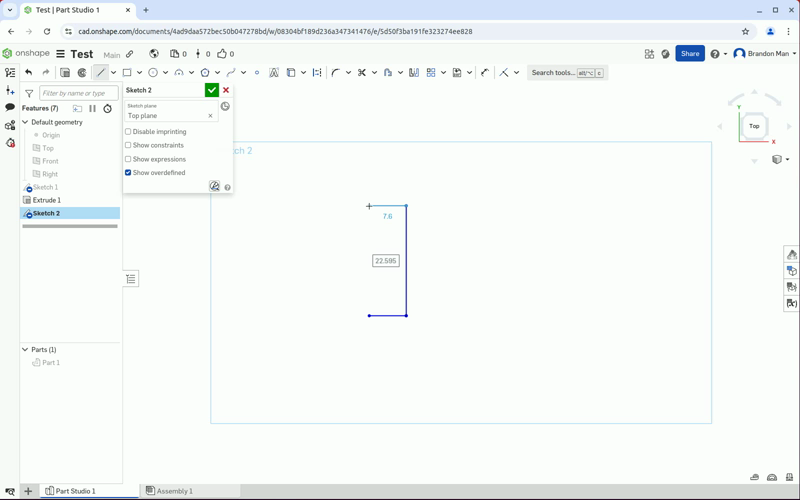
mouse_move(369, 315)
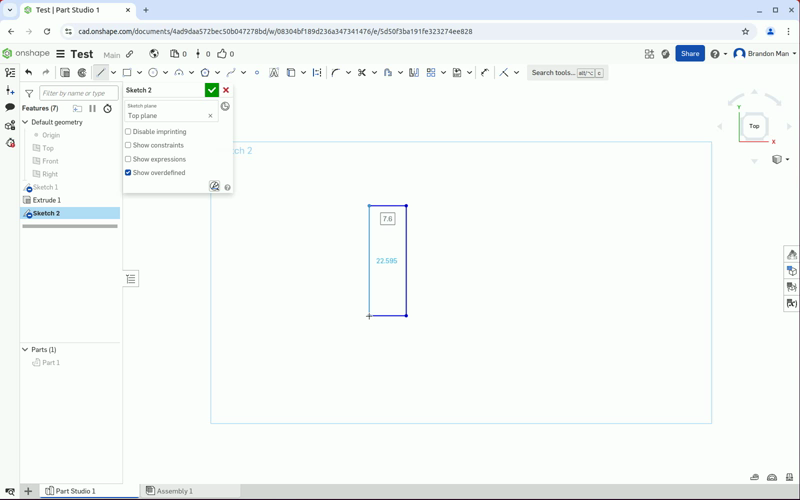
key_up(shift)
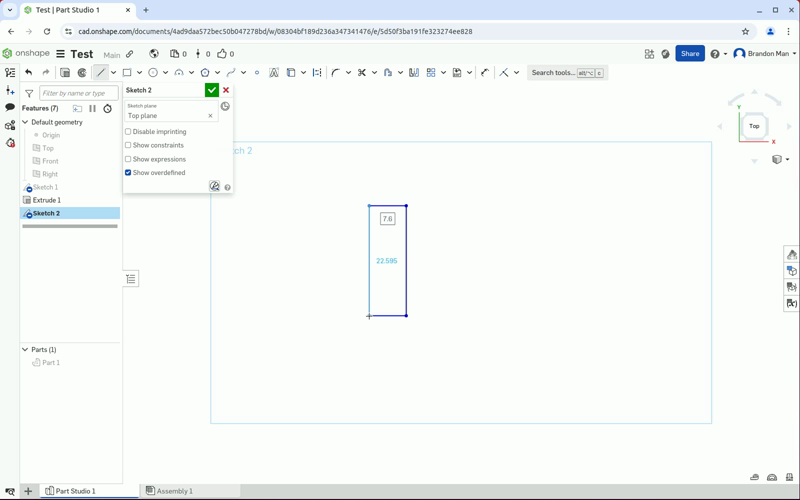
click(369, 315)
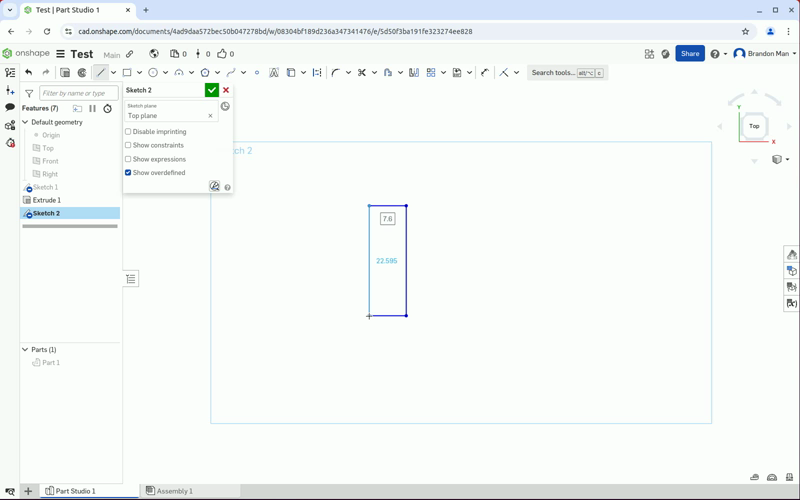
key(esc)
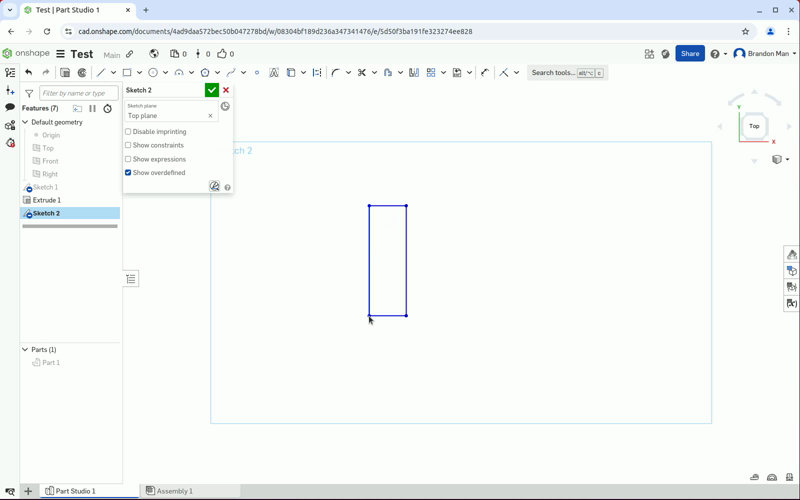
mouse_move(384, 297)
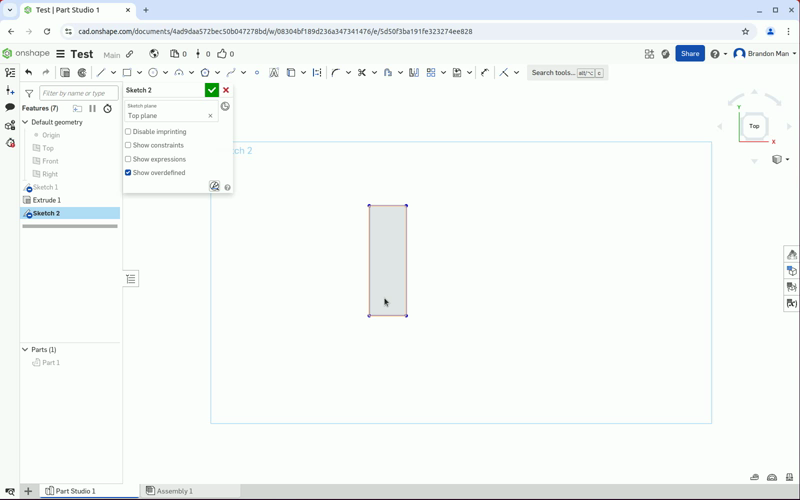
click(384, 297)
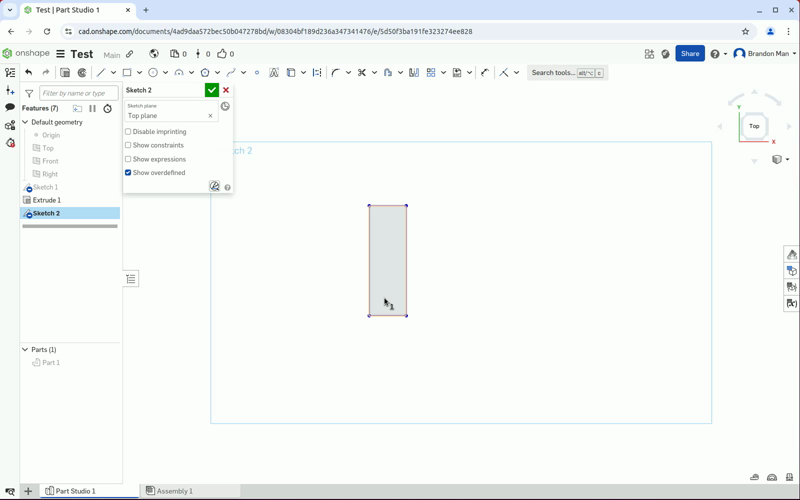
mouse_move(73, 352)
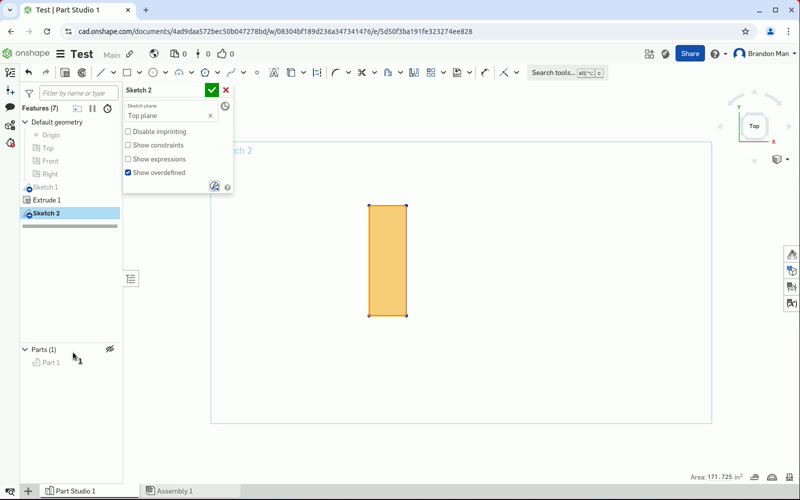
key(shift+y)
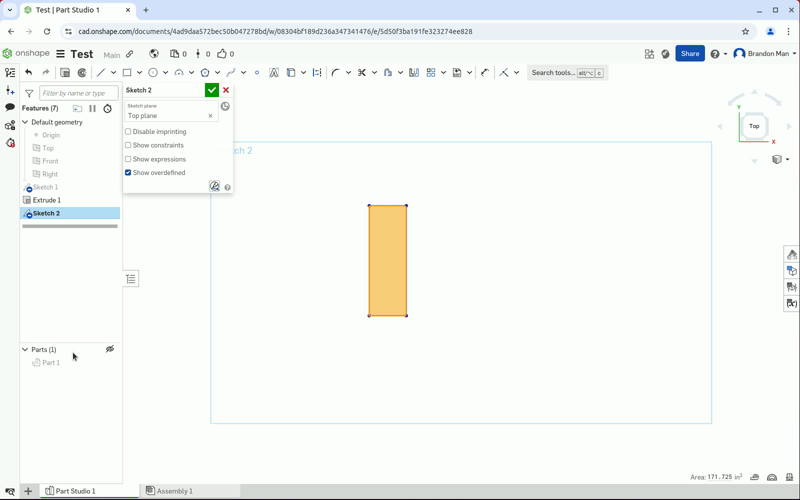
key(shift+e)
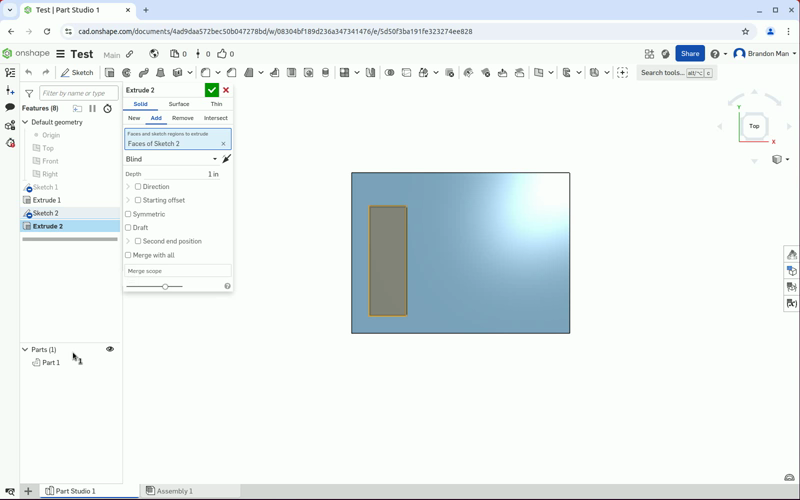
mouse_move(143, 106)
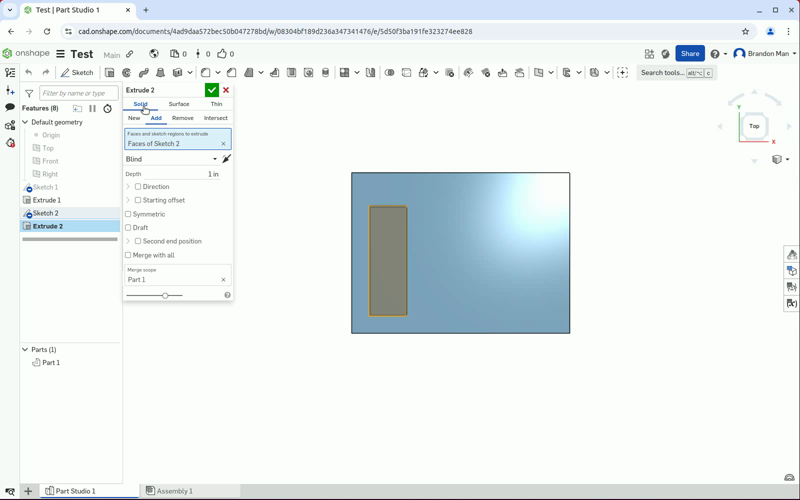
click(143, 106)
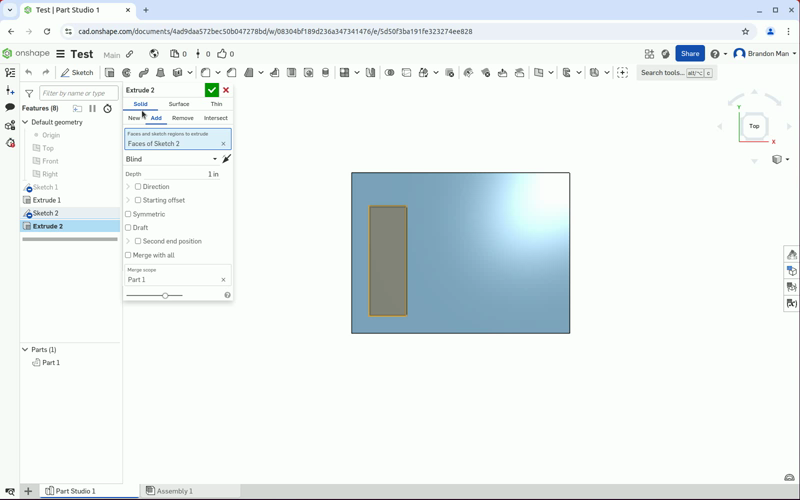
mouse_move(137, 120)
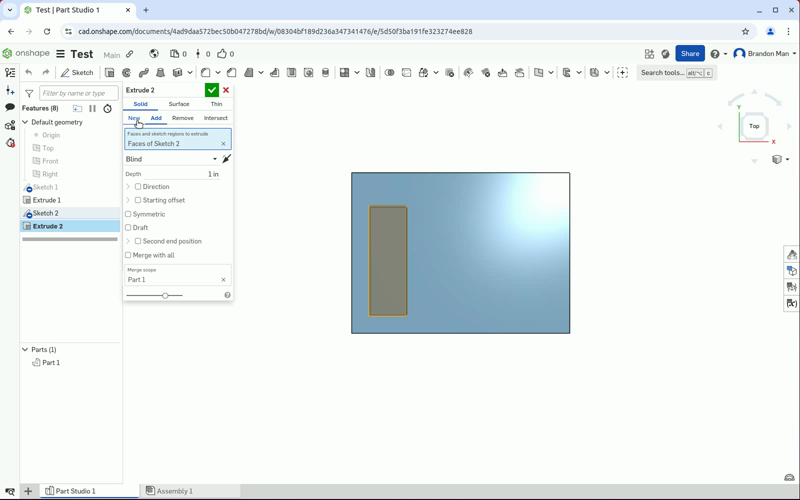
click(137, 120)
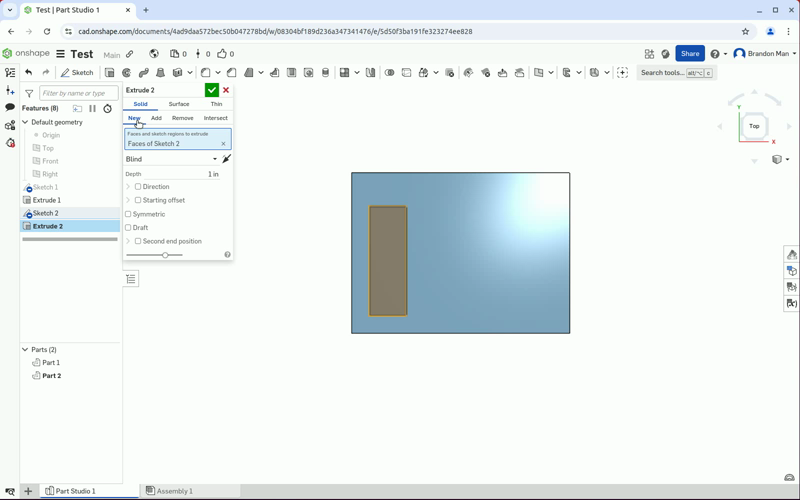
key(tab, 4)
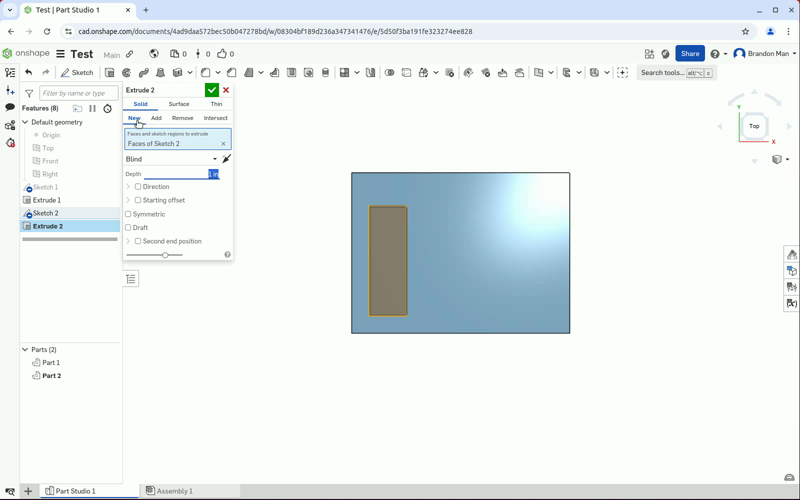
text(-20.46)
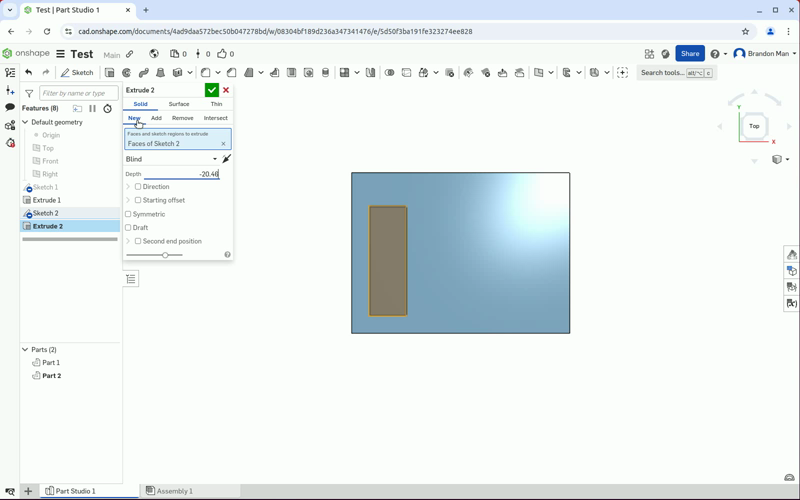
key(enter)
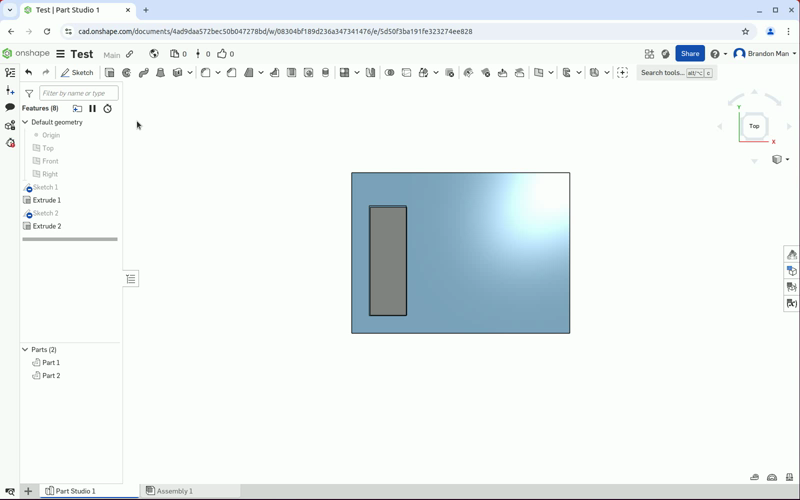
key(shift+h)
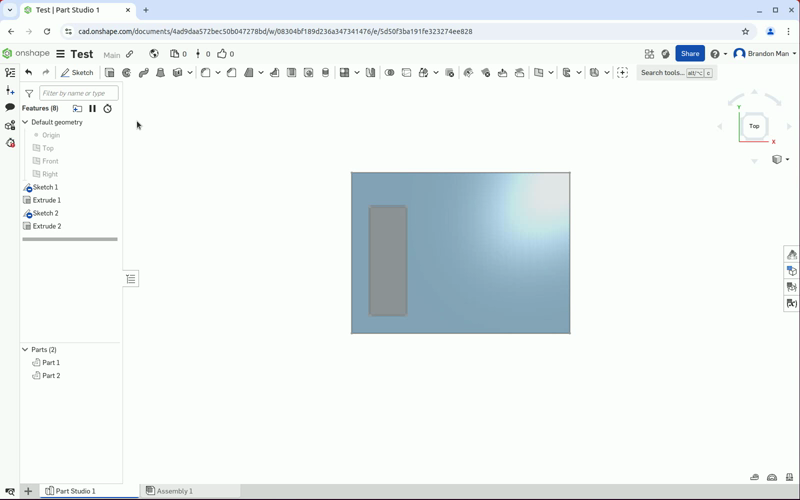
key(shift+h)
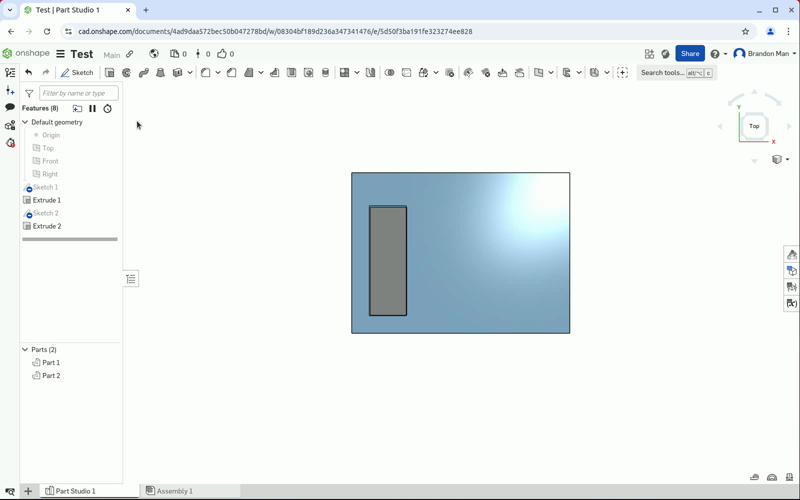
mouse_move(73, 189)
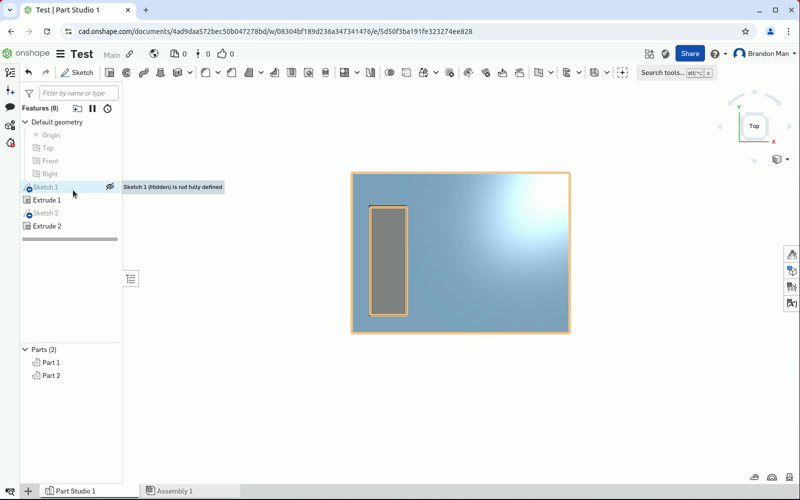
click(73, 189)
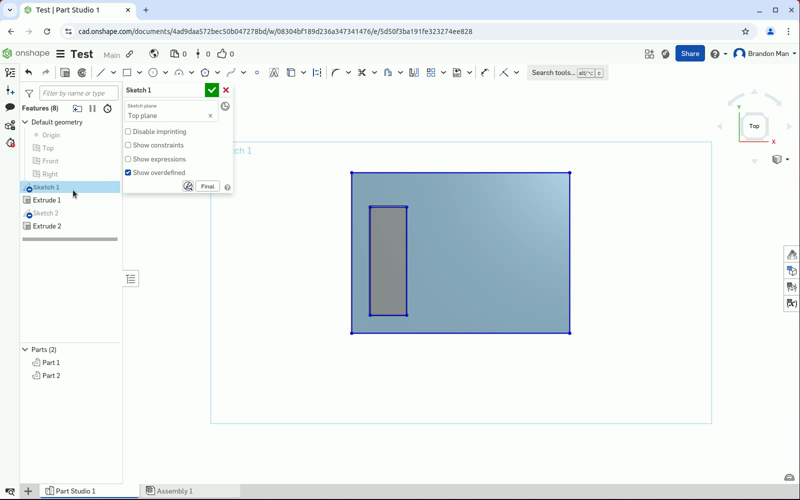
mouse_move(229, 92)
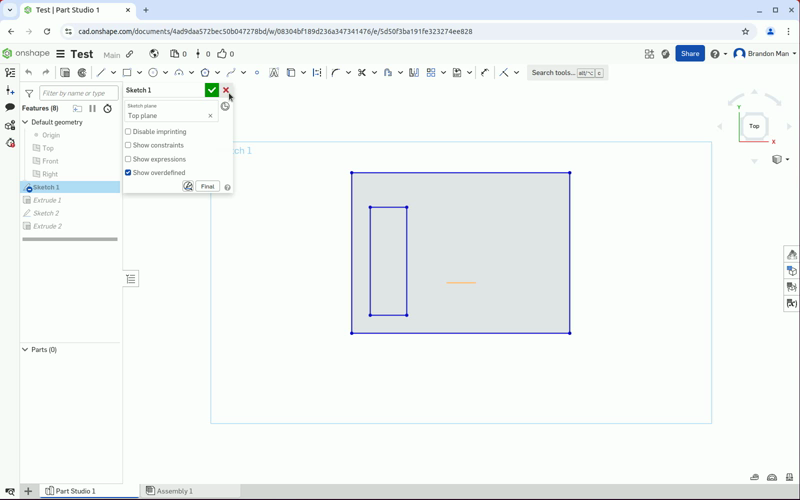
click(229, 92)
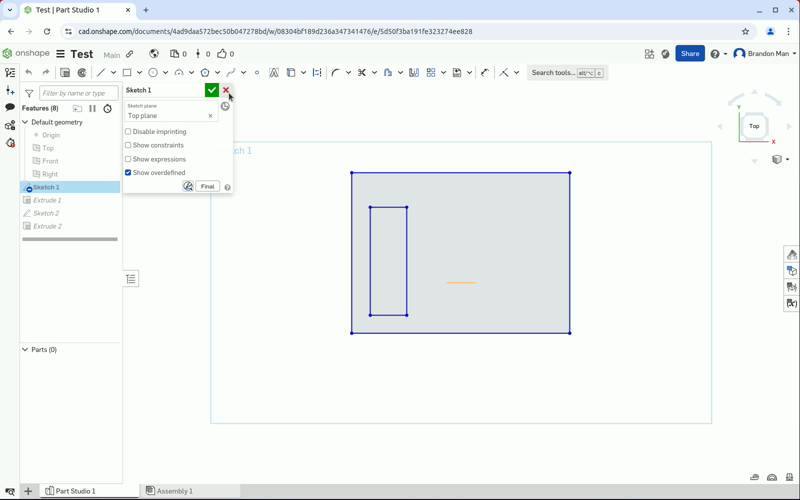
key(shift+s)
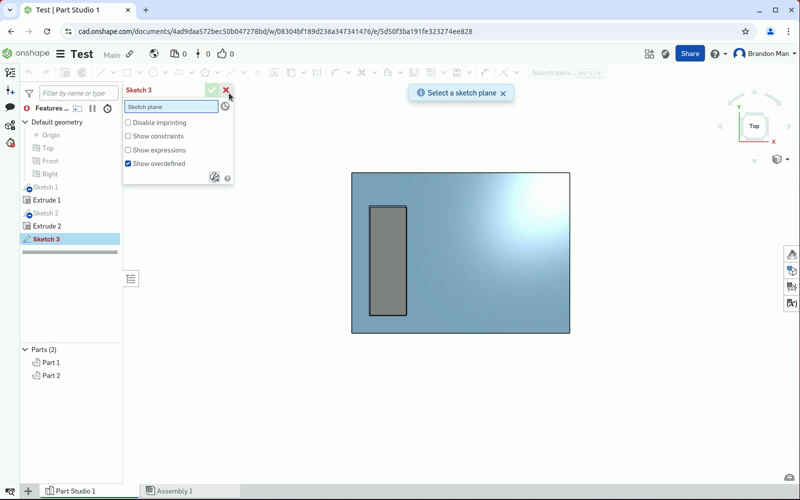
mouse_move(73, 150)
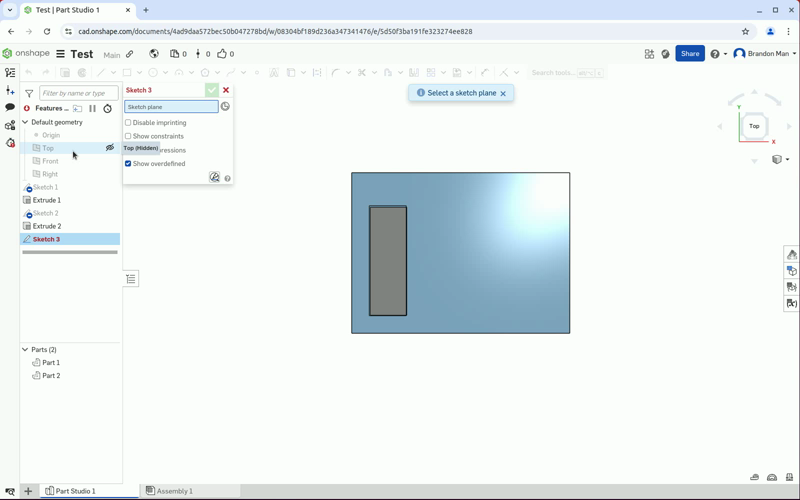
click(73, 150)
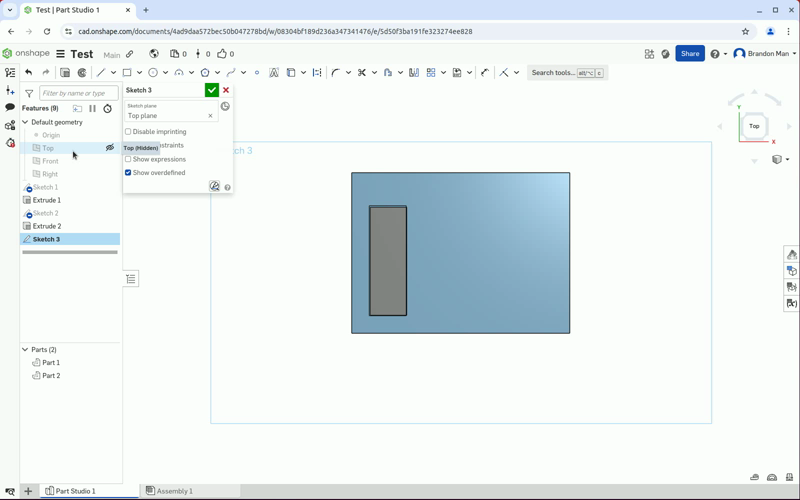
mouse_move(73, 352)
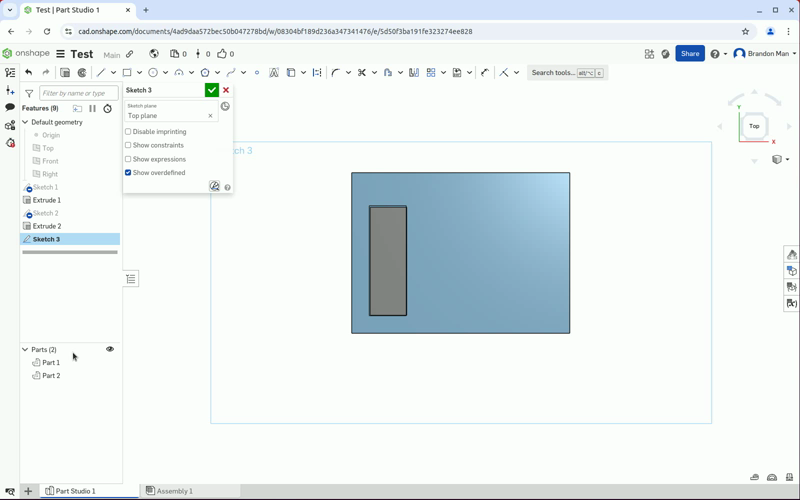
key(y)
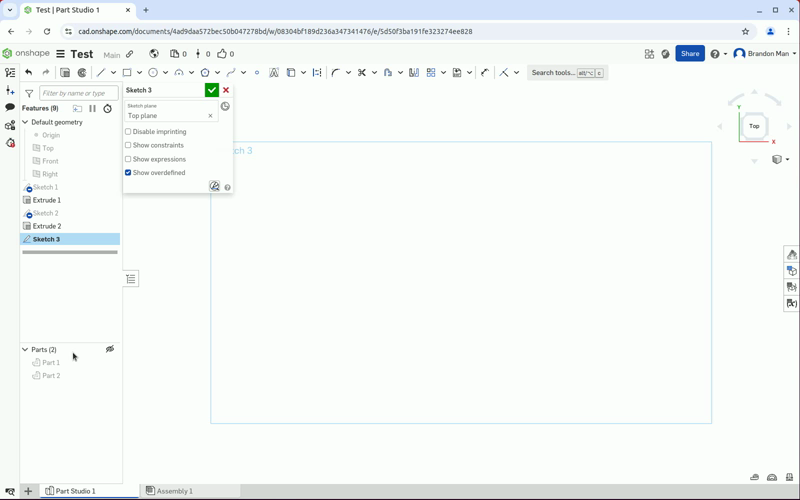
key(l)
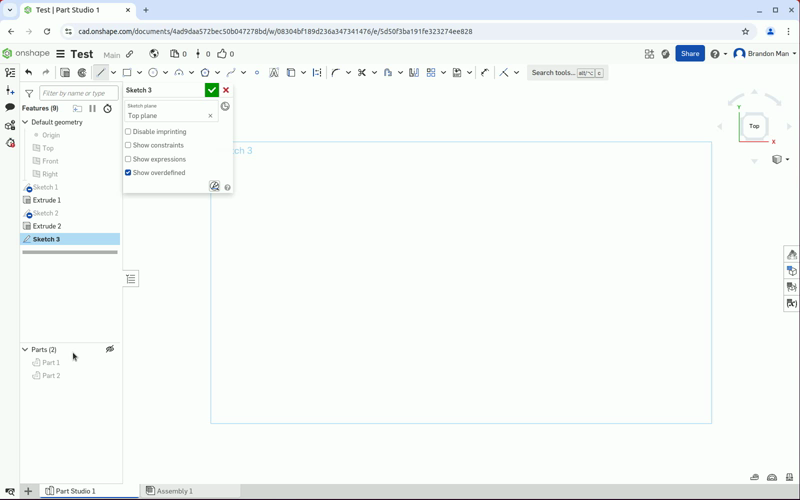
key_down(shift)
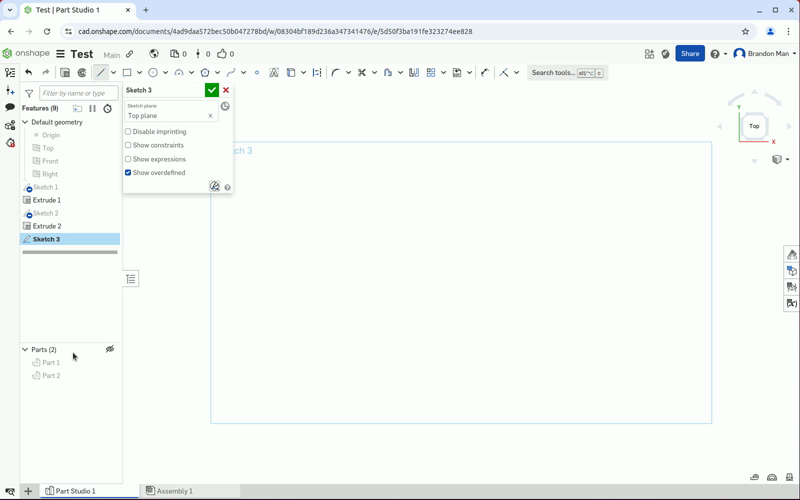
mouse_move(369, 315)
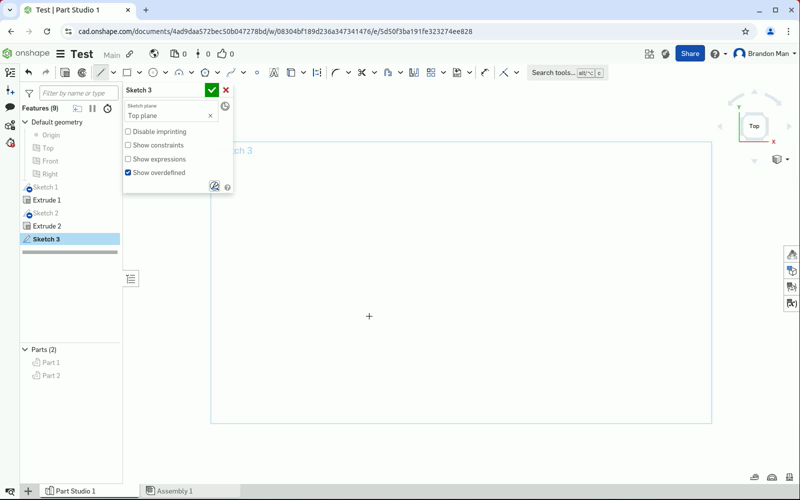
click(369, 315)
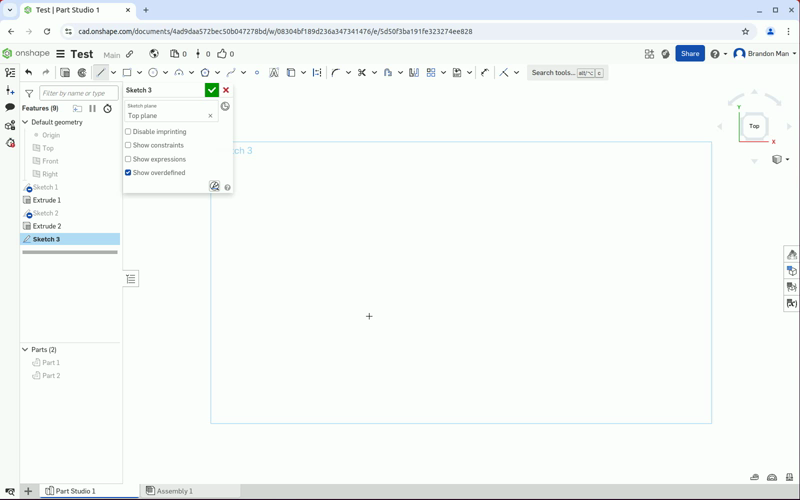
key_up(shift)
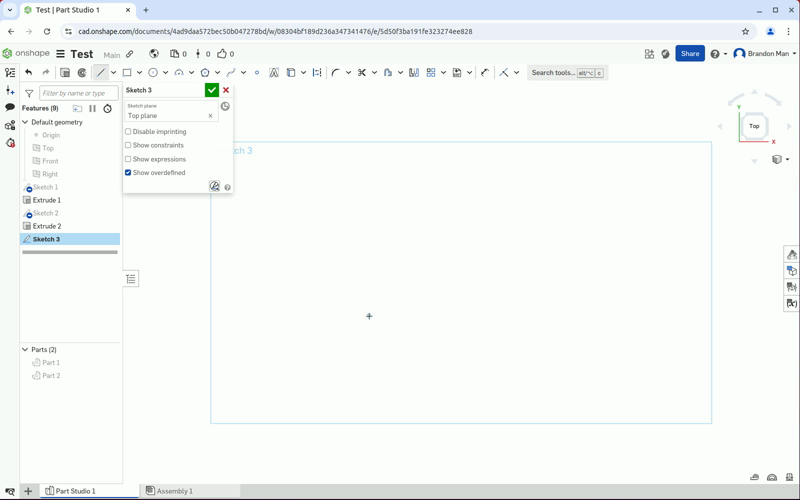
key_down(shift)
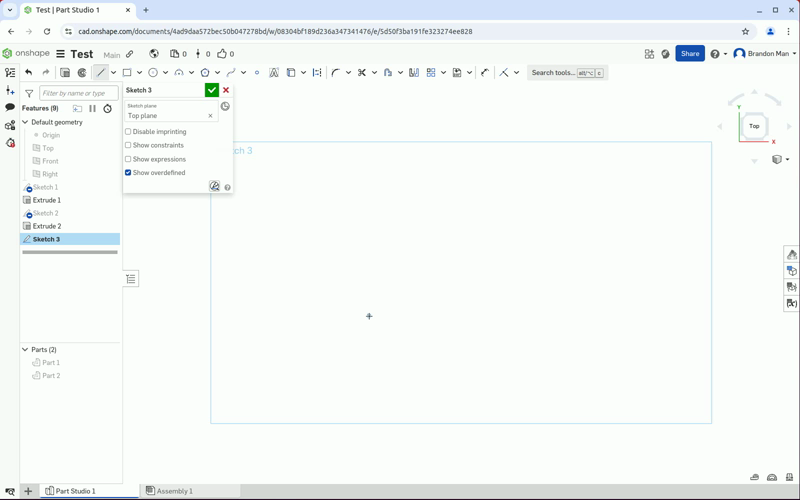
mouse_move(399, 315)
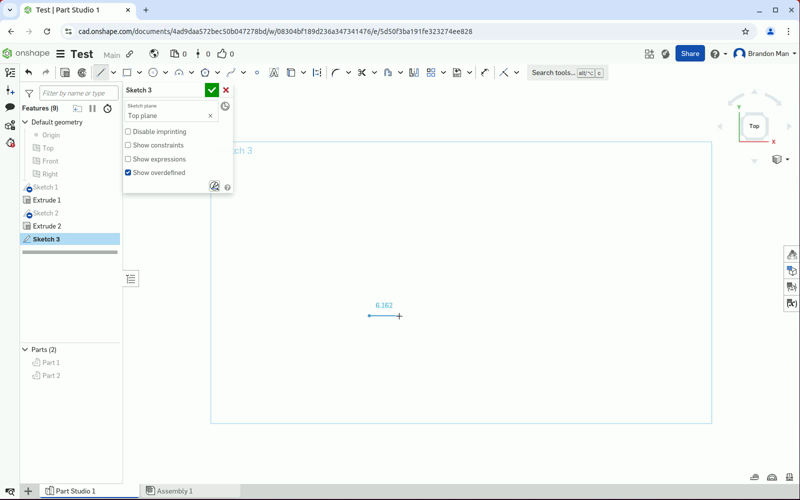
mouse_move(406, 315)
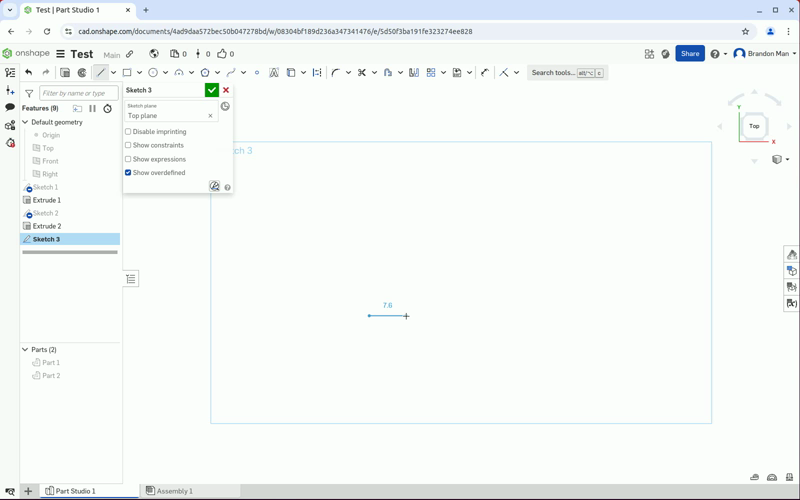
click(406, 315)
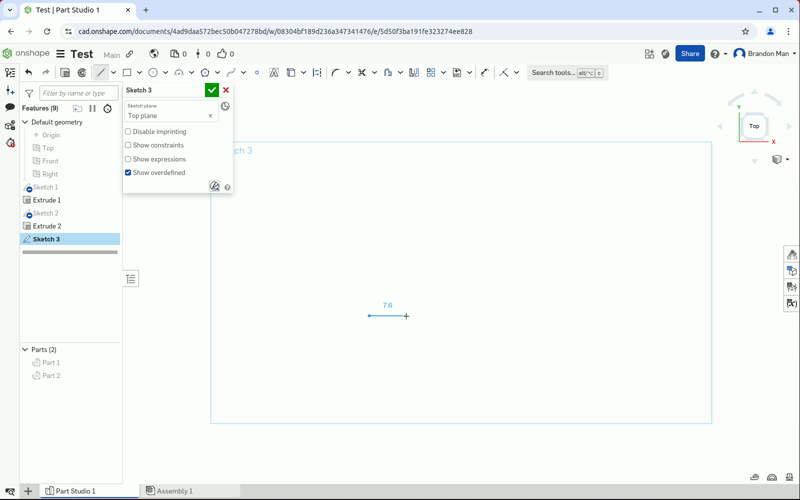
key_up(shift)
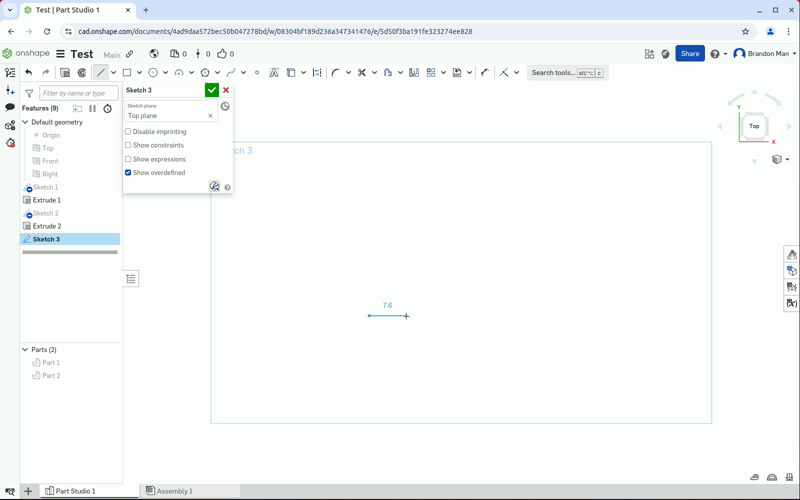
key_down(shift)
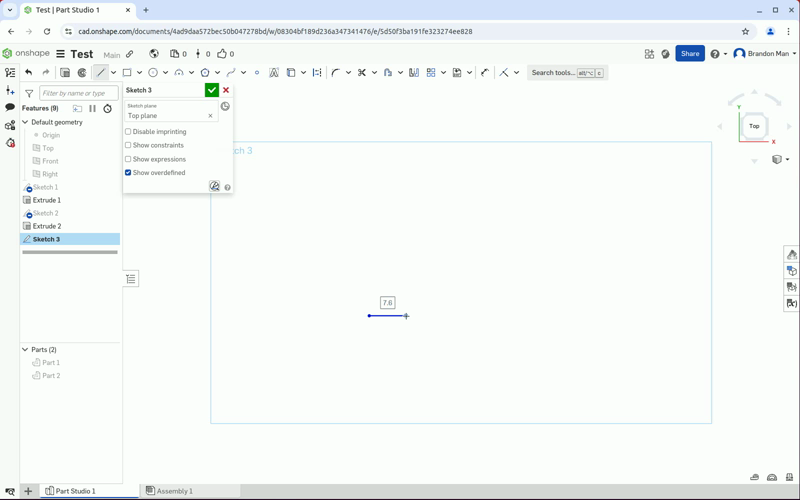
mouse_move(406, 205)
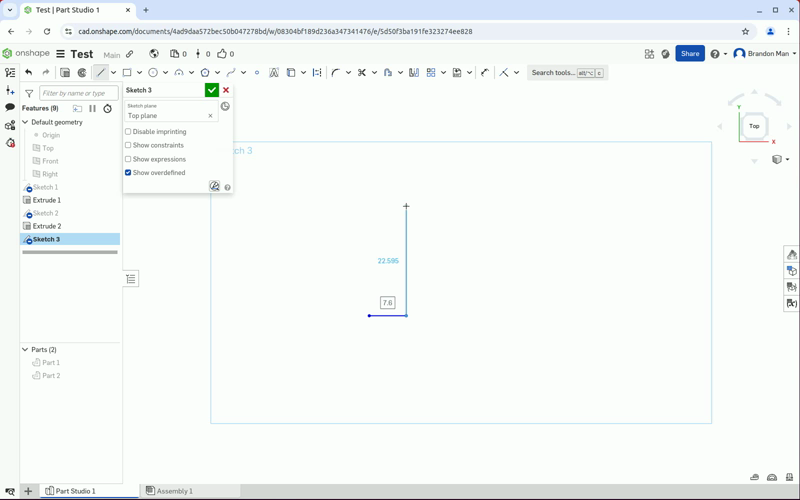
click(406, 205)
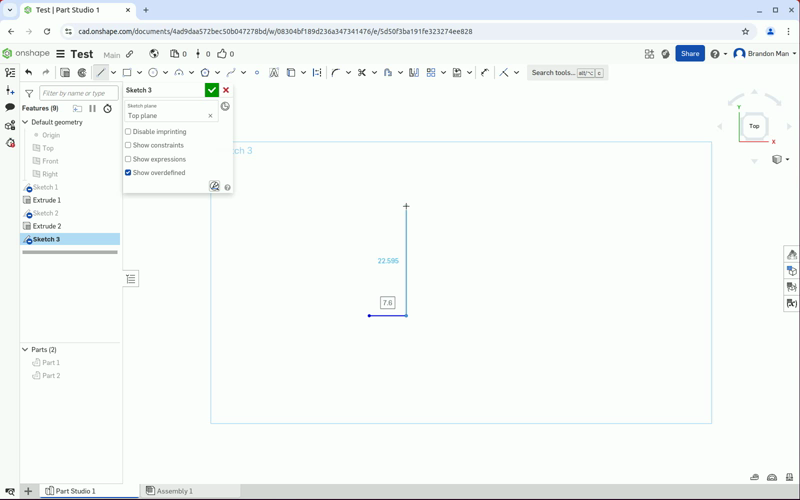
key_up(shift)
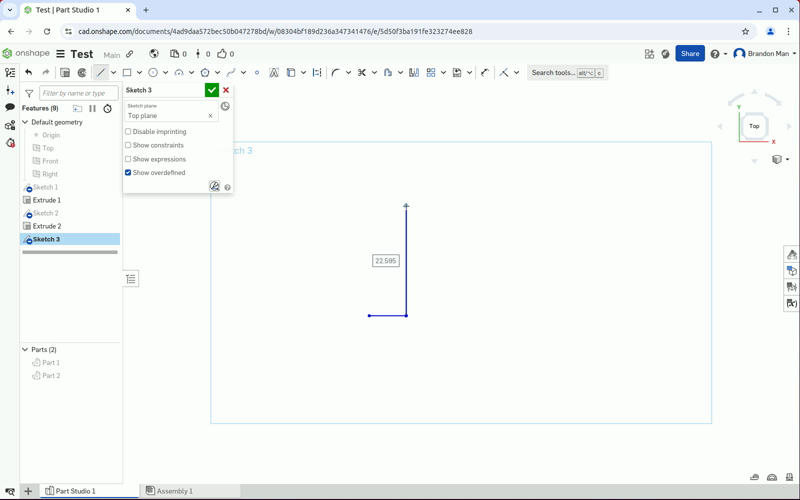
key_down(shift)
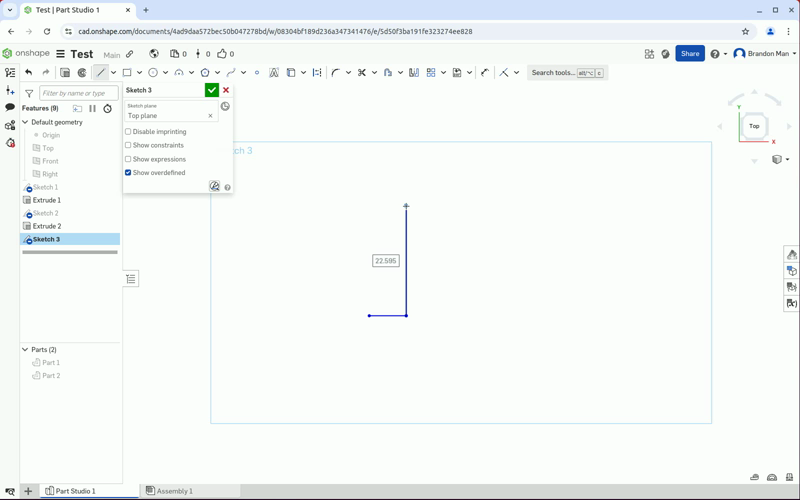
mouse_move(436, 205)
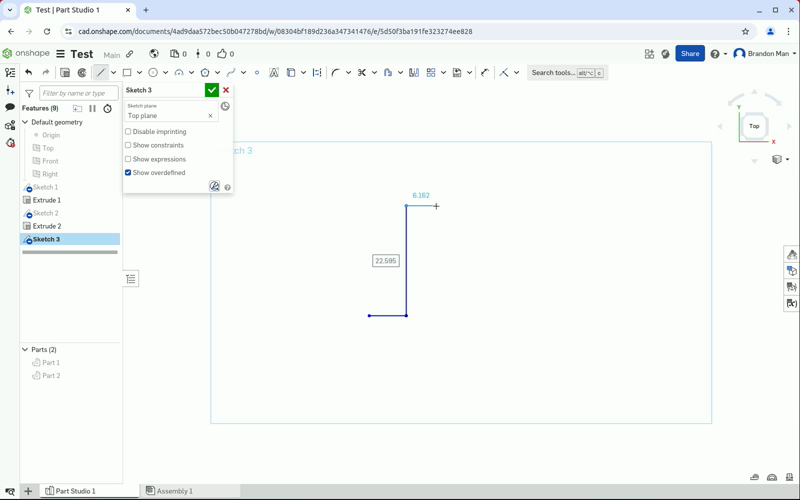
mouse_move(369, 205)
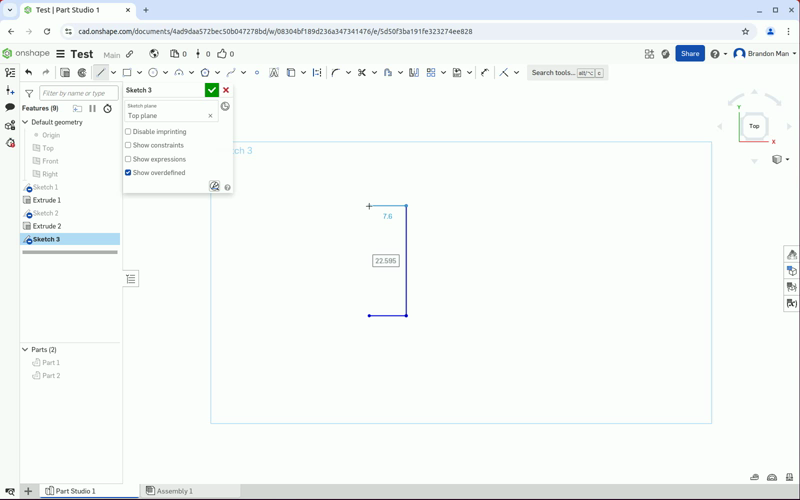
click(369, 205)
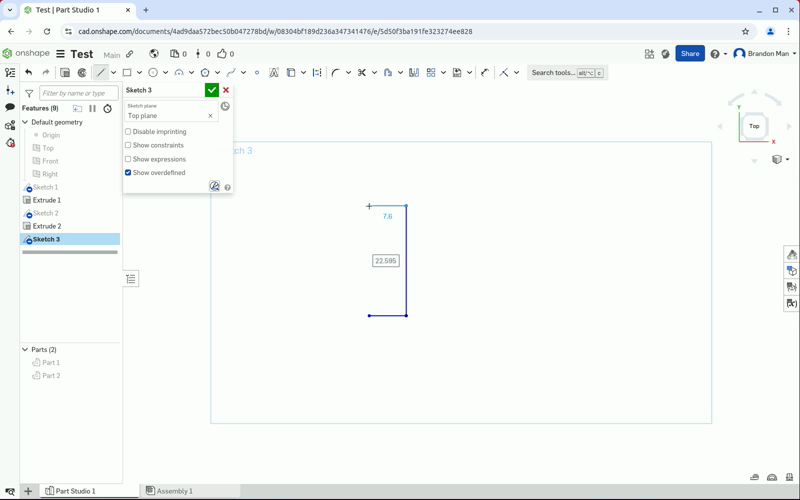
key_up(shift)
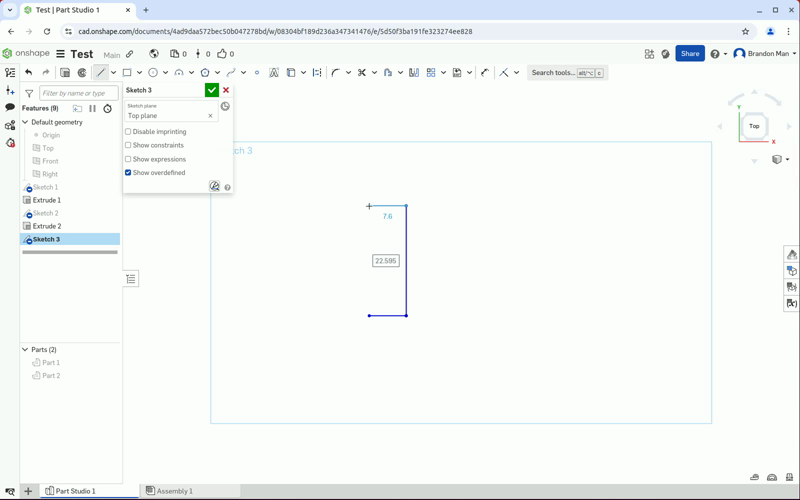
key_down(shift)
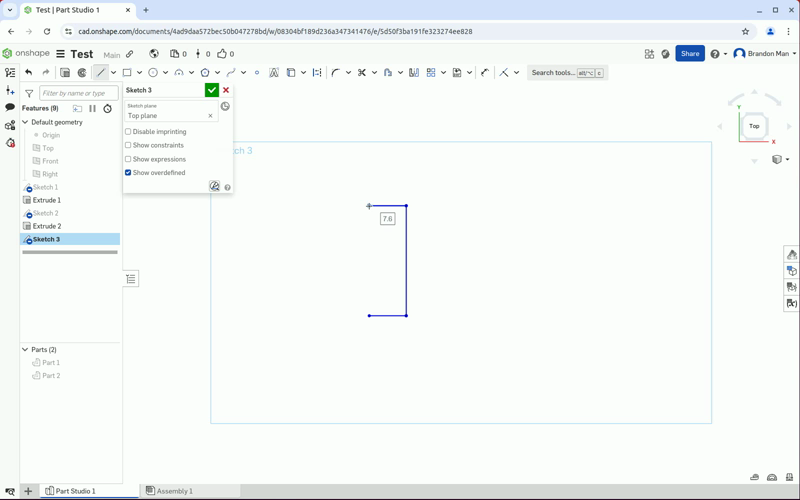
mouse_move(369, 315)
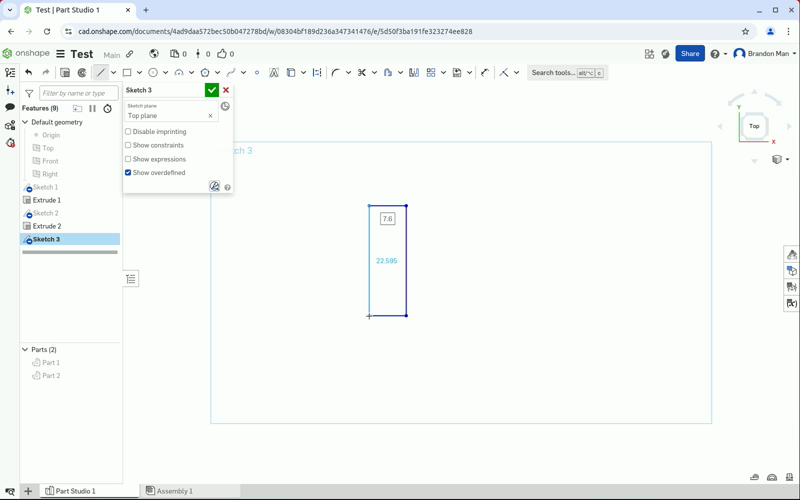
key_up(shift)
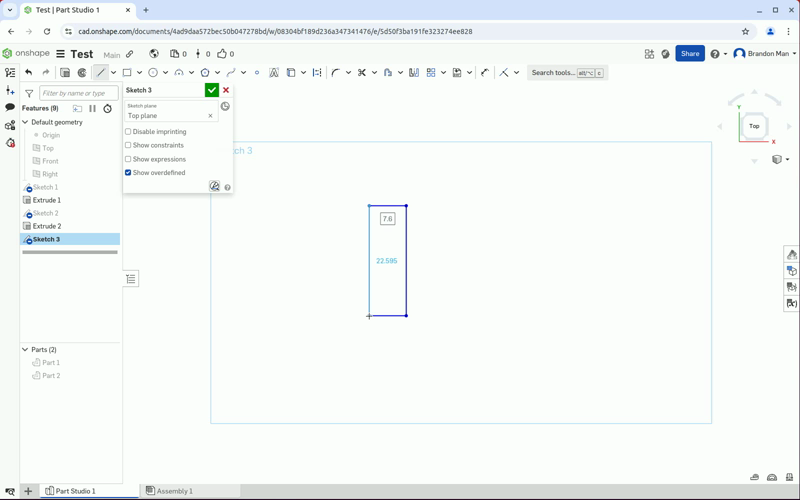
click(369, 315)
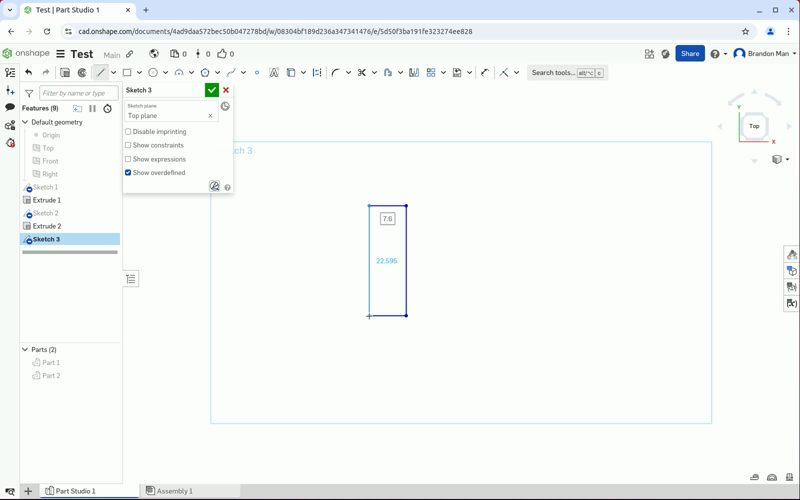
key(esc)
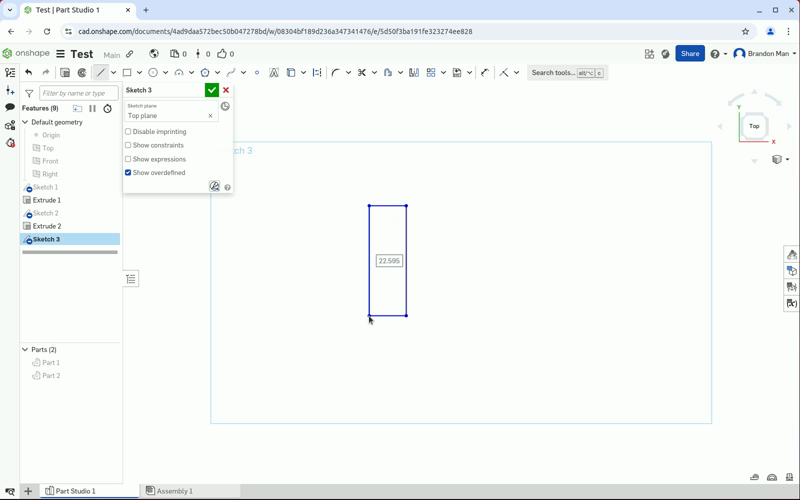
mouse_move(375, 270)
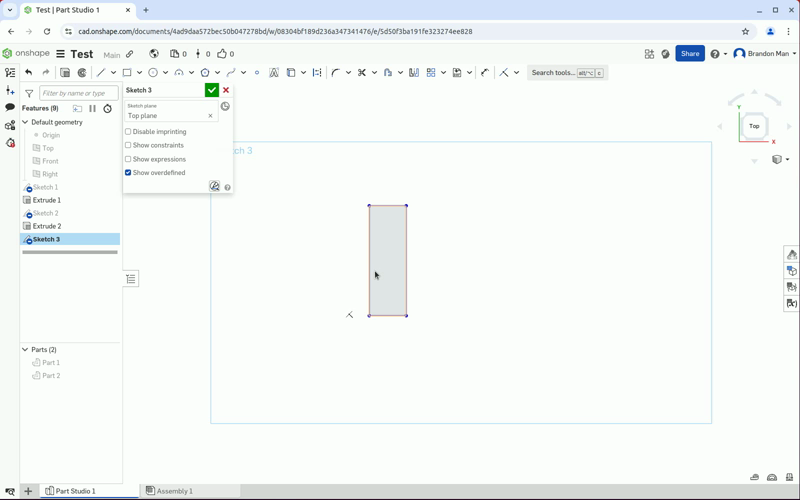
click(375, 270)
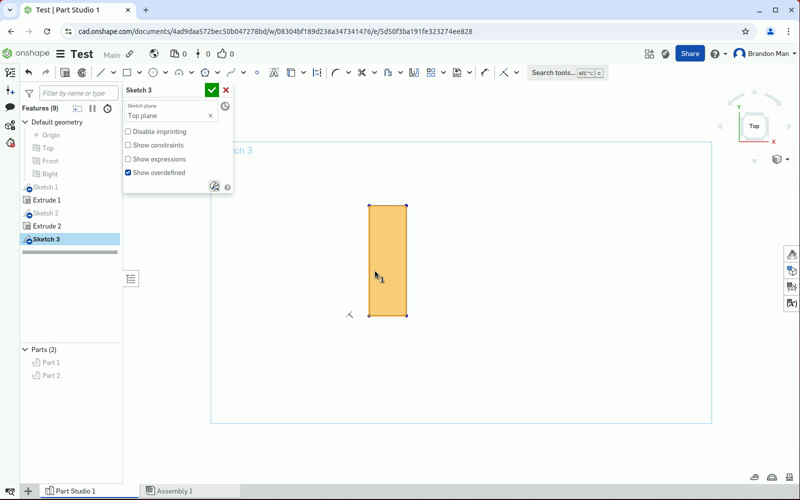
mouse_move(73, 352)
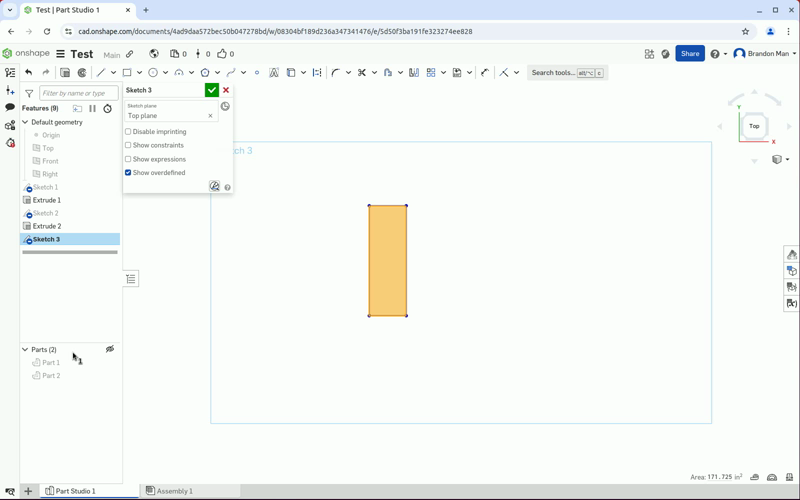
key(shift+y)
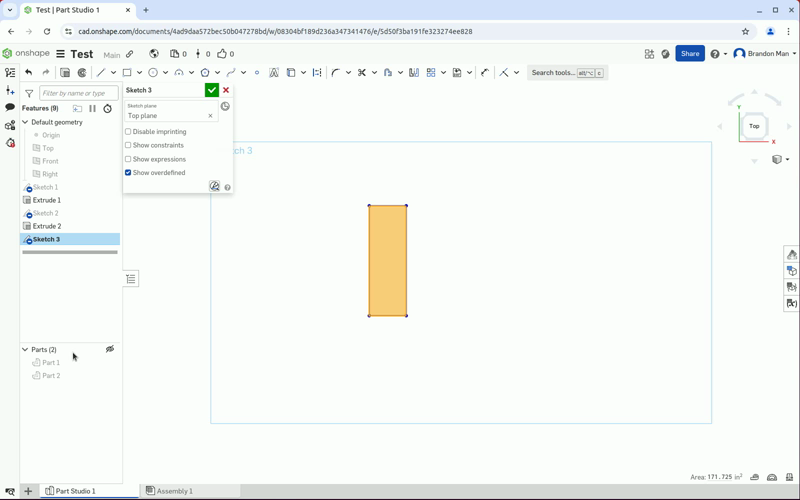
key(shift+e)
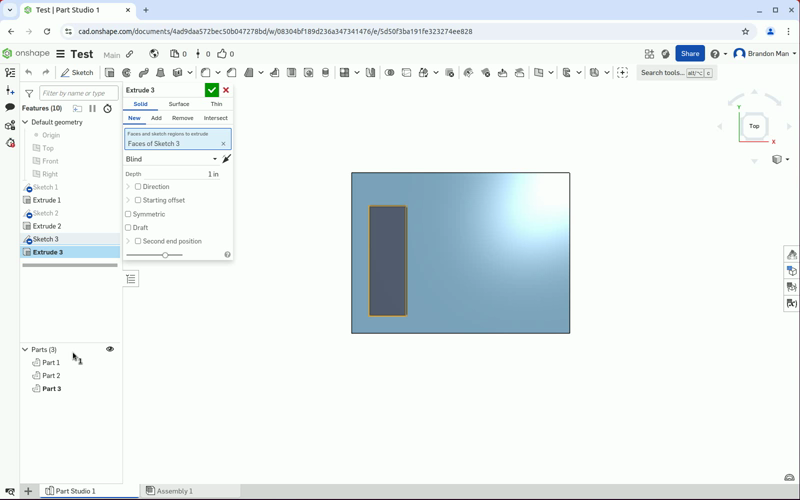
mouse_move(143, 106)
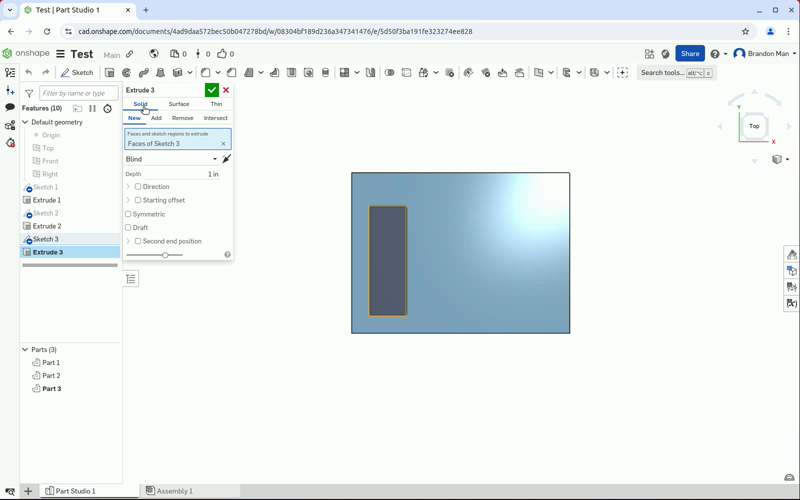
click(143, 106)
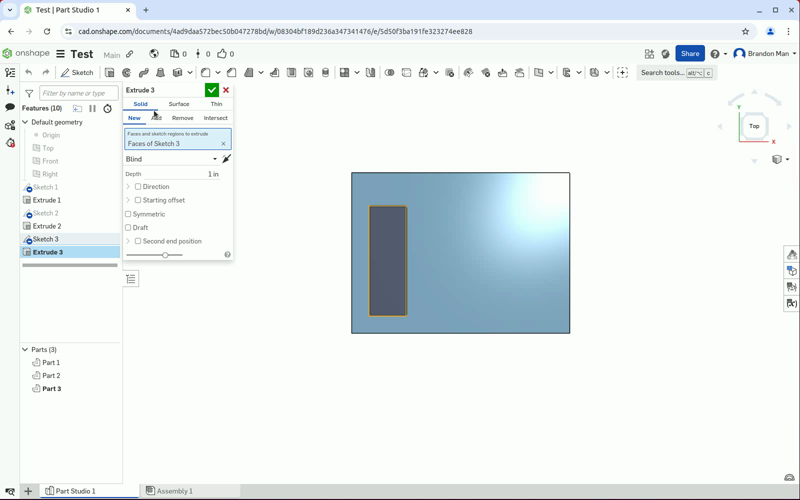
mouse_move(186, 120)
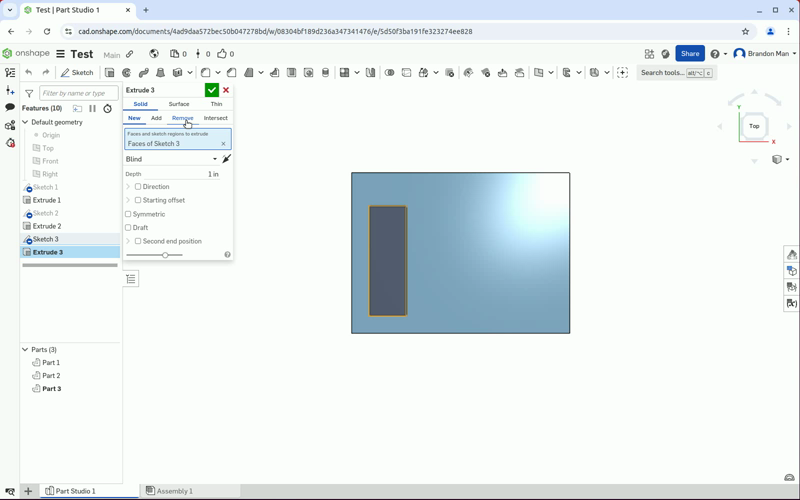
click(186, 120)
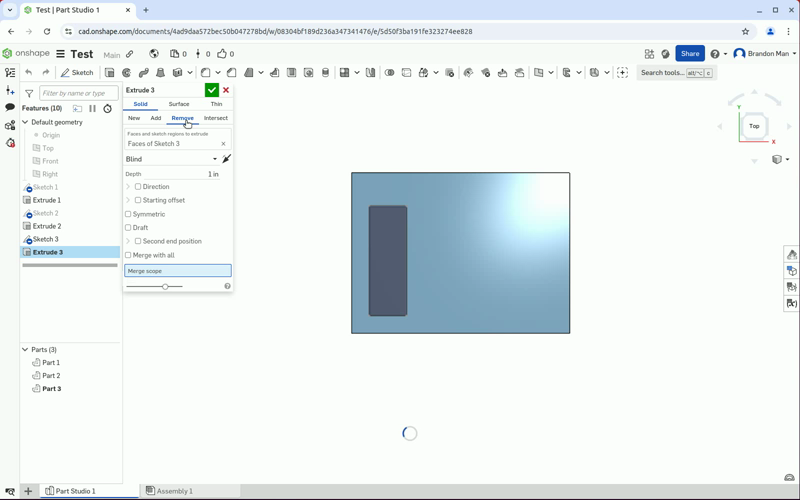
key(tab, 4)
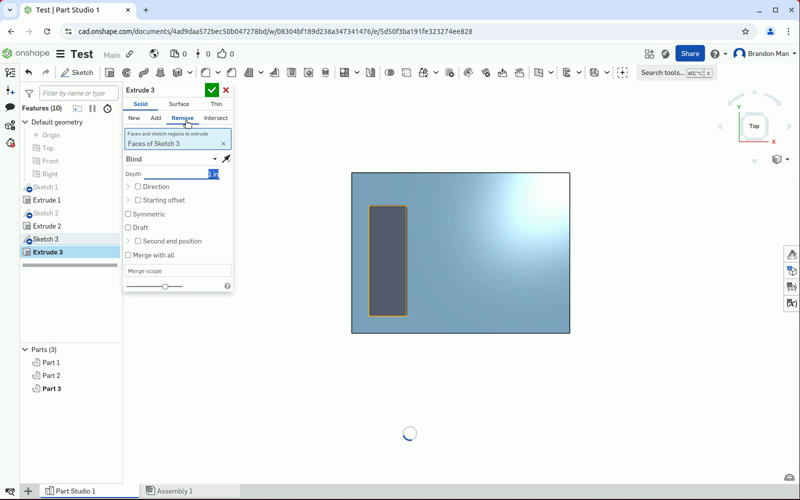
text(18.053)
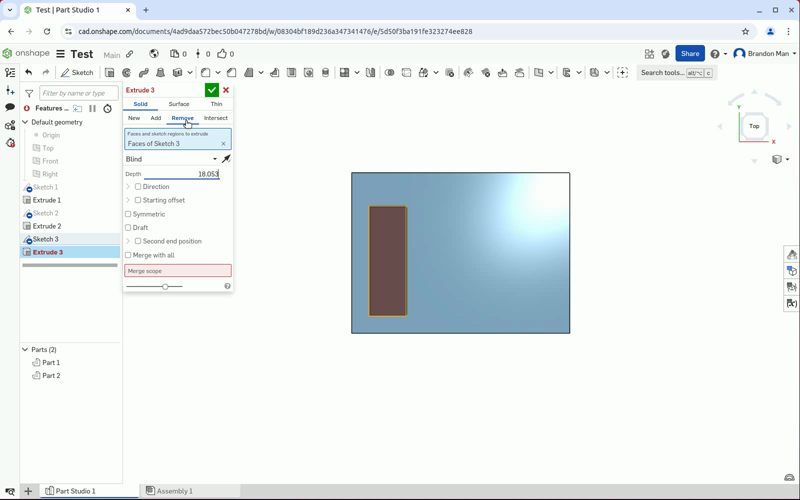
key(tab, 6)
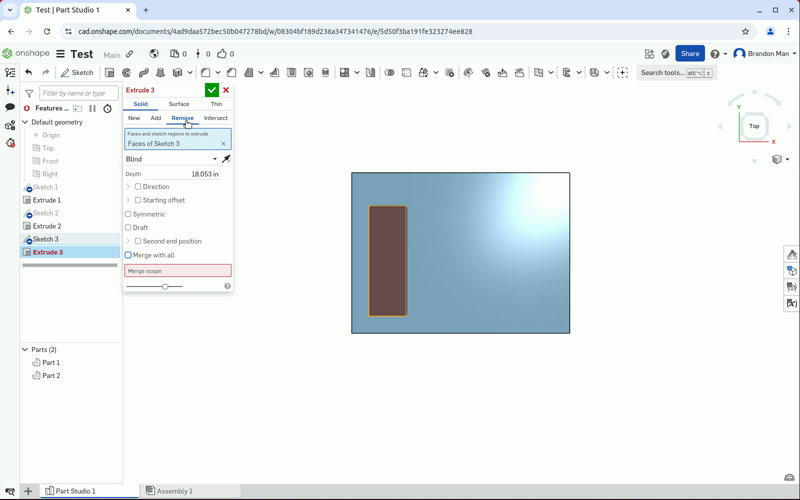
key(space)
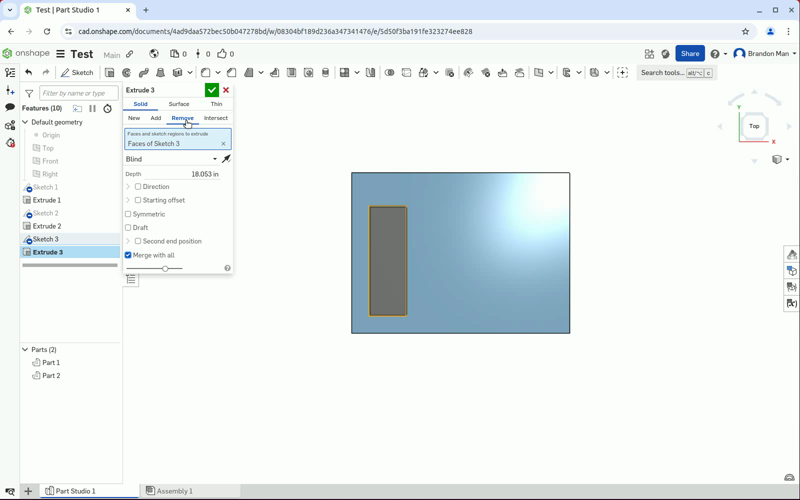
key(enter)
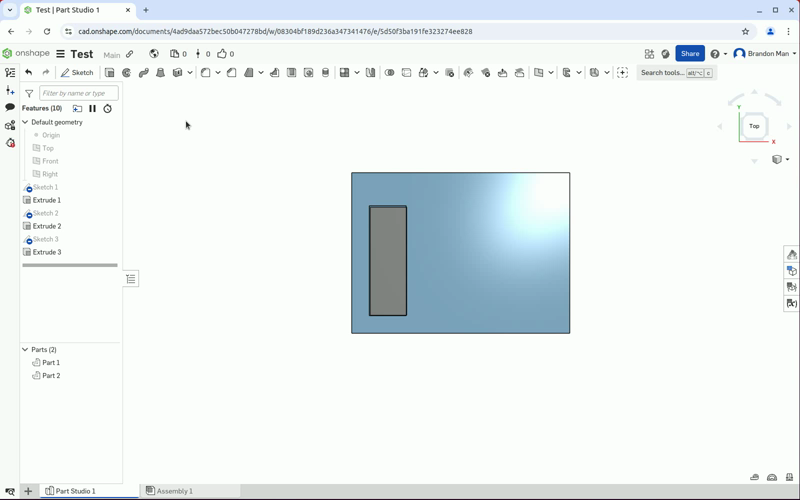
key(shift+h)
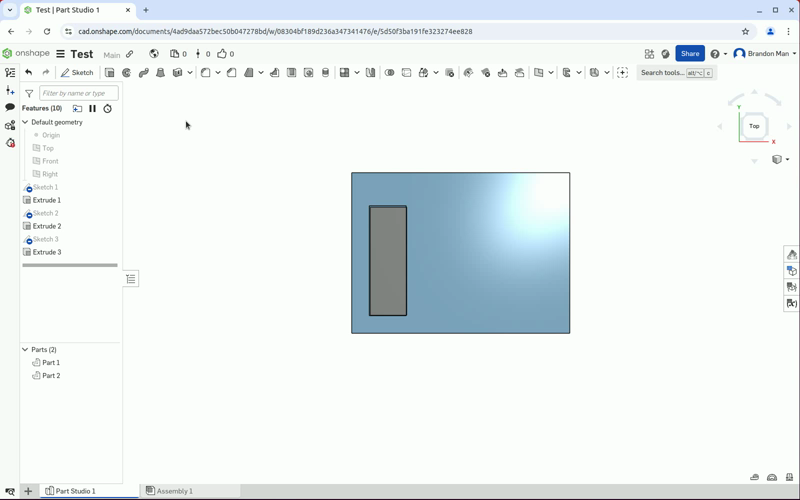
key(shift+h)
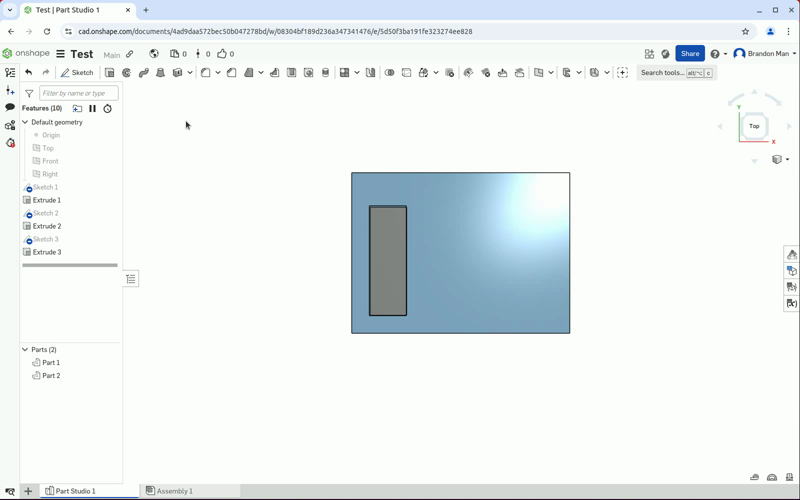
mouse_move(73, 189)
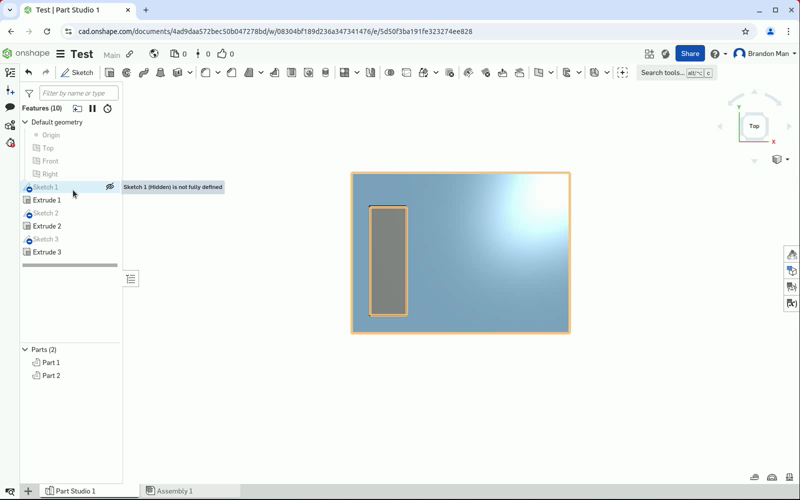
click(73, 189)
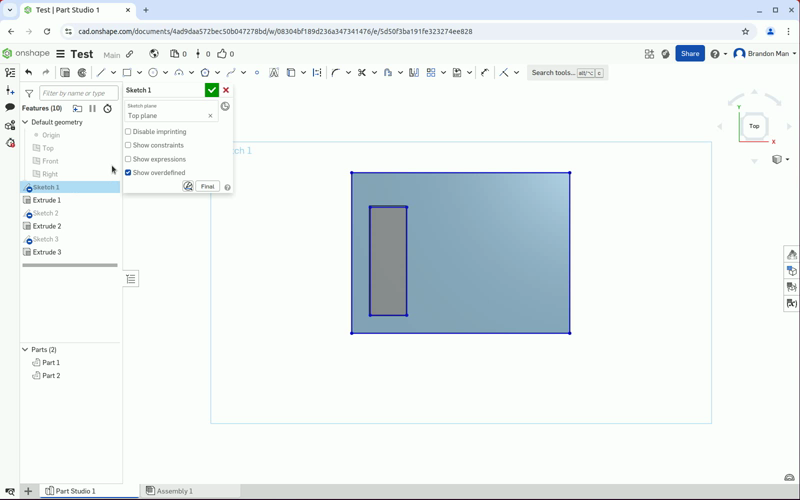
mouse_move(229, 92)
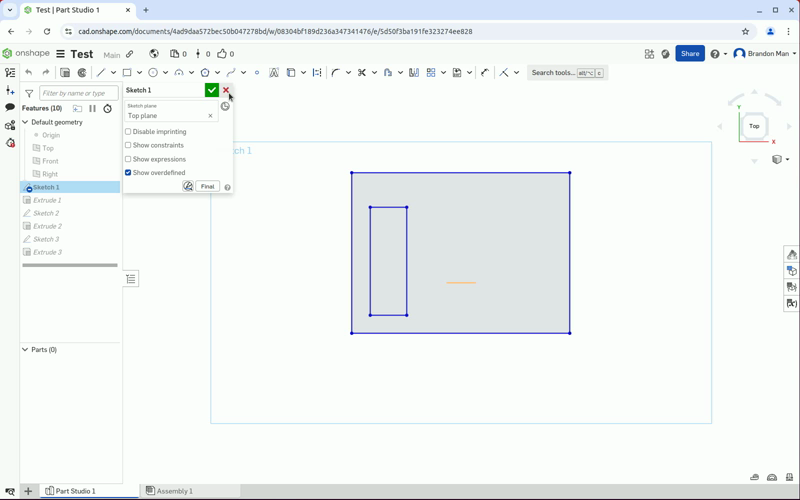
click(229, 92)
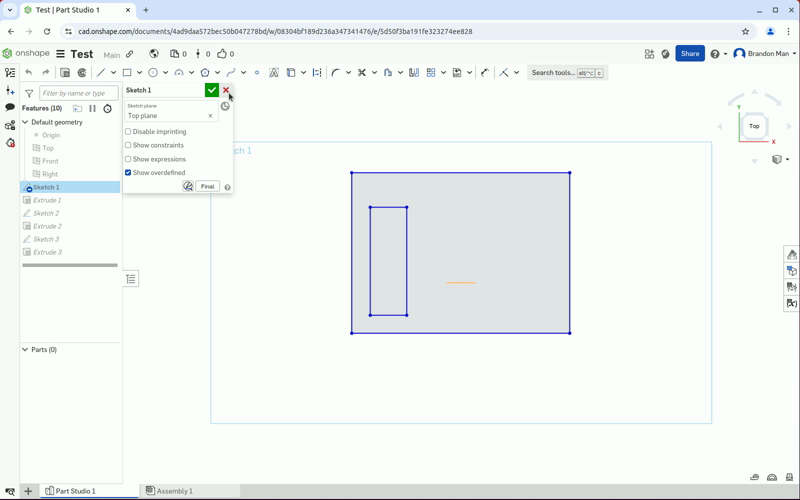
key(shift+s)
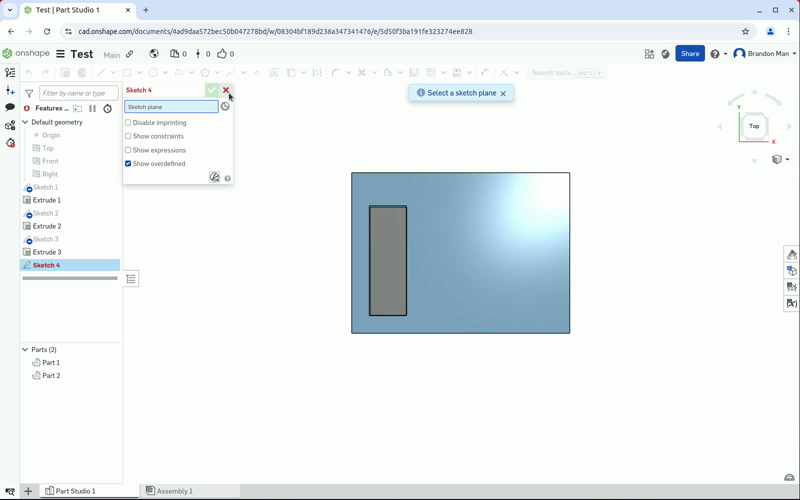
mouse_move(73, 150)
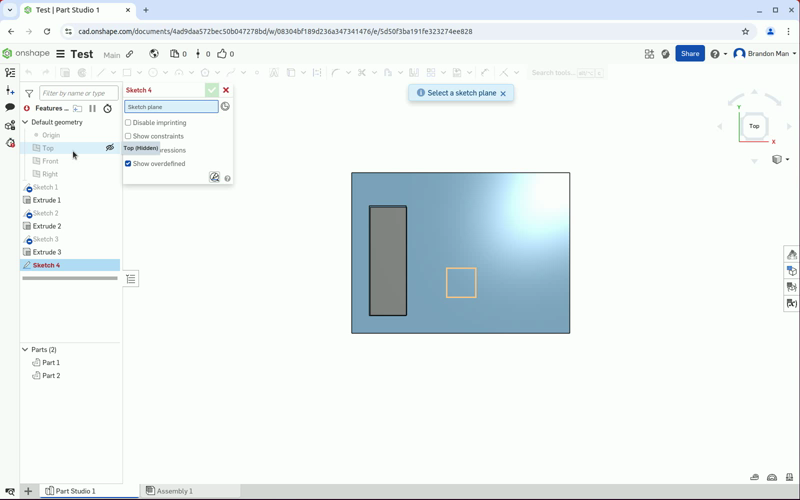
click(73, 150)
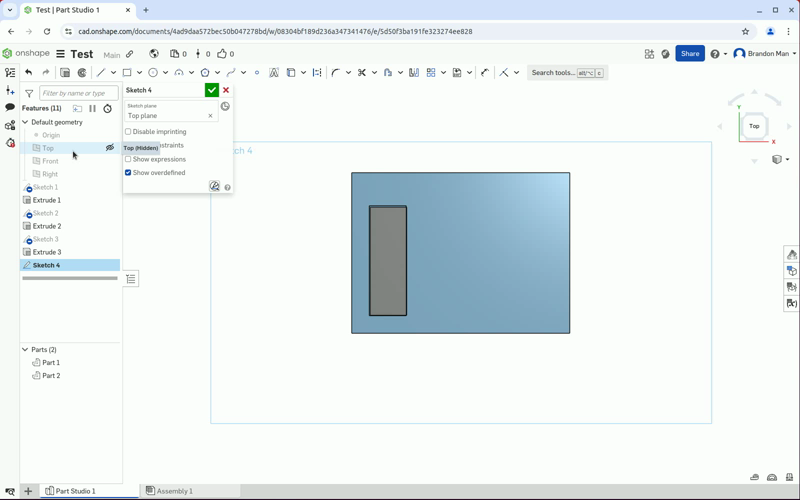
mouse_move(73, 352)
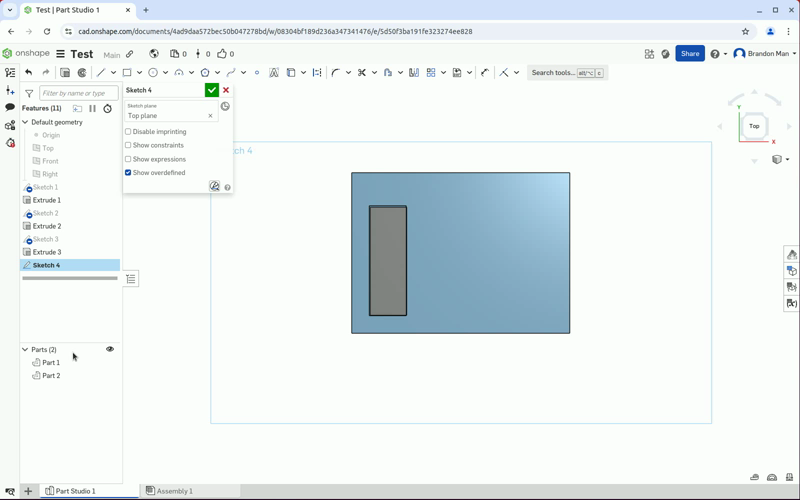
key(y)
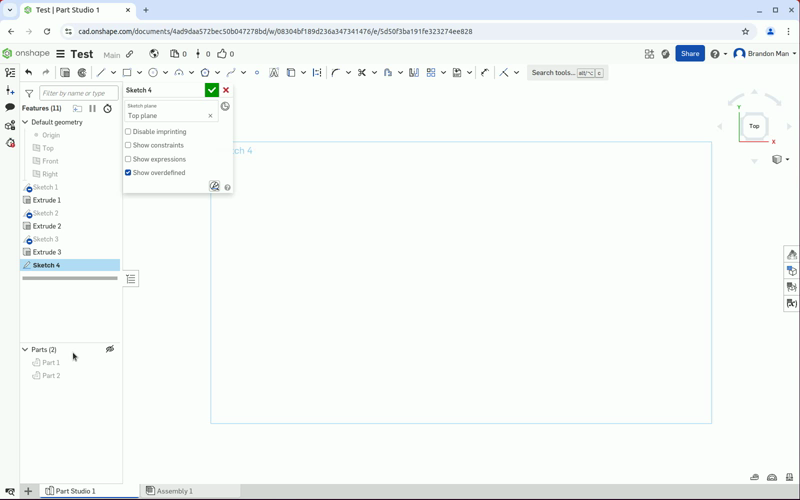
key(l)
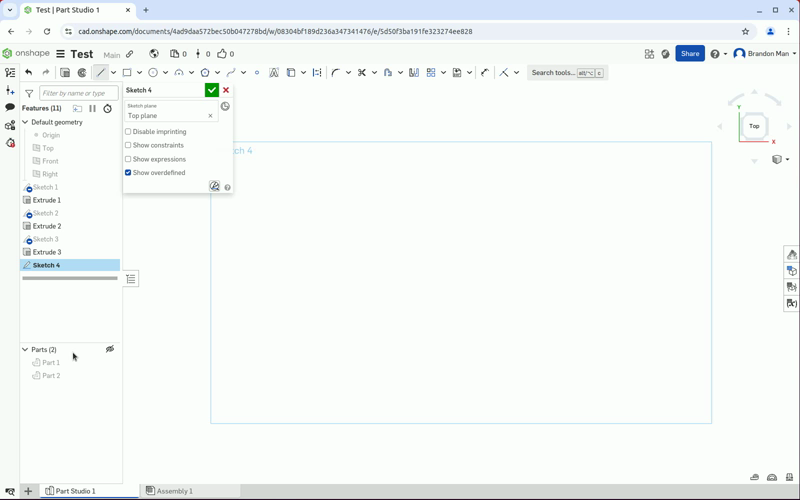
key_down(shift)
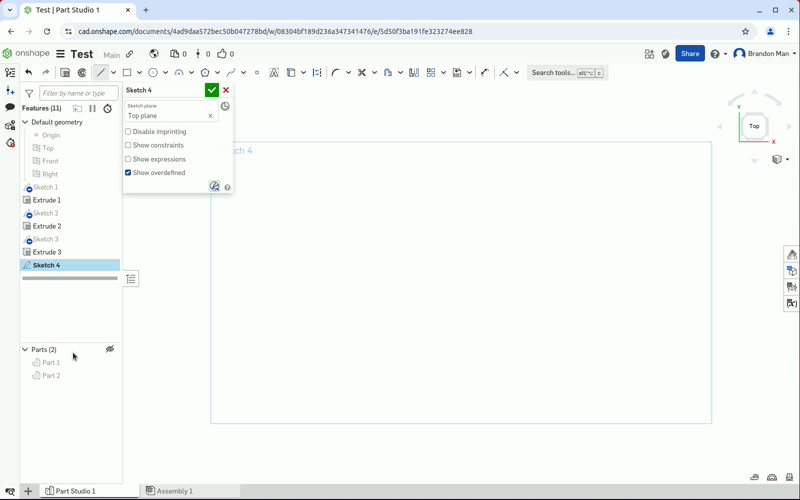
mouse_move(414, 209)
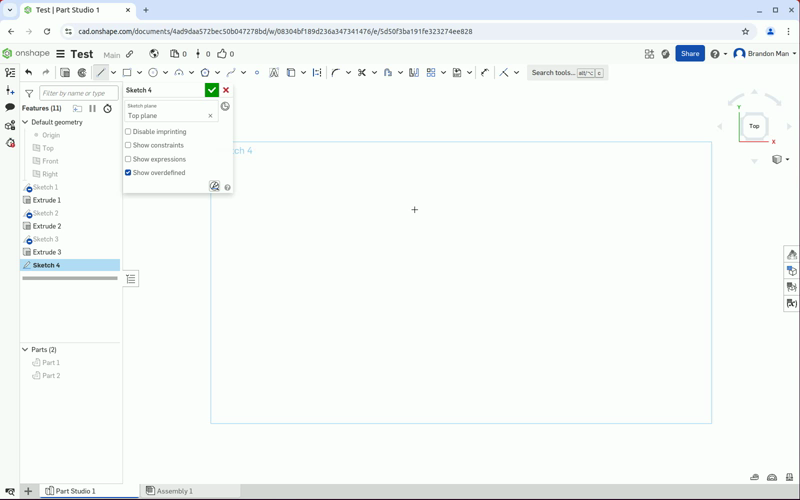
click(414, 209)
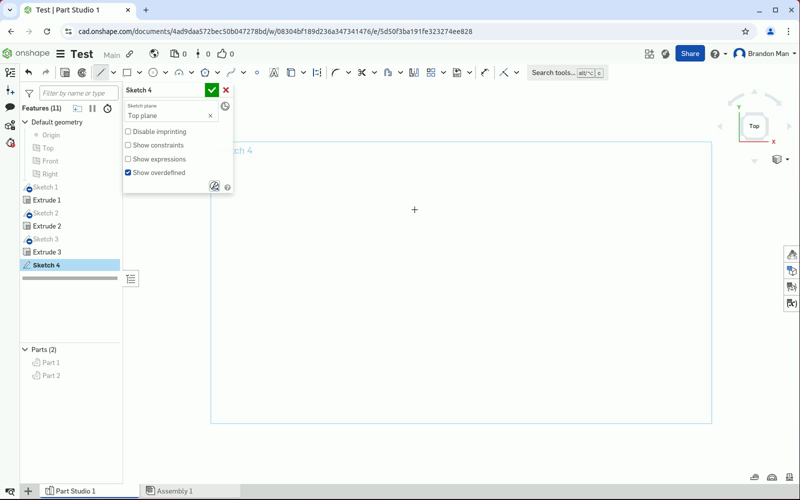
key_up(shift)
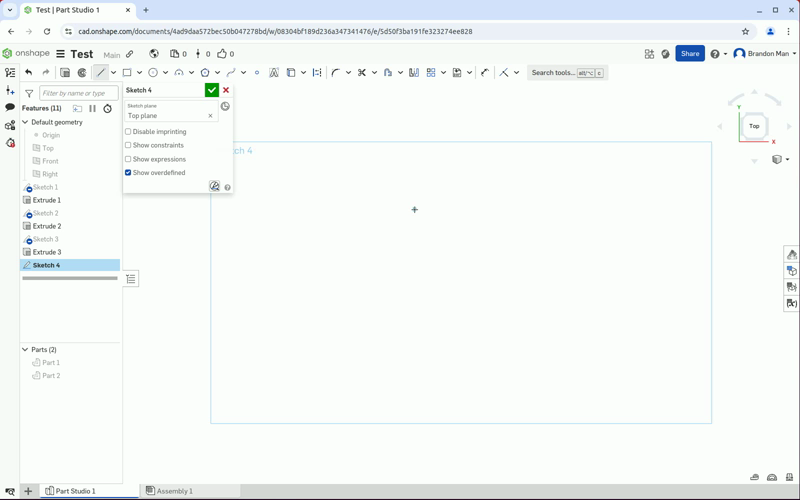
key_down(shift)
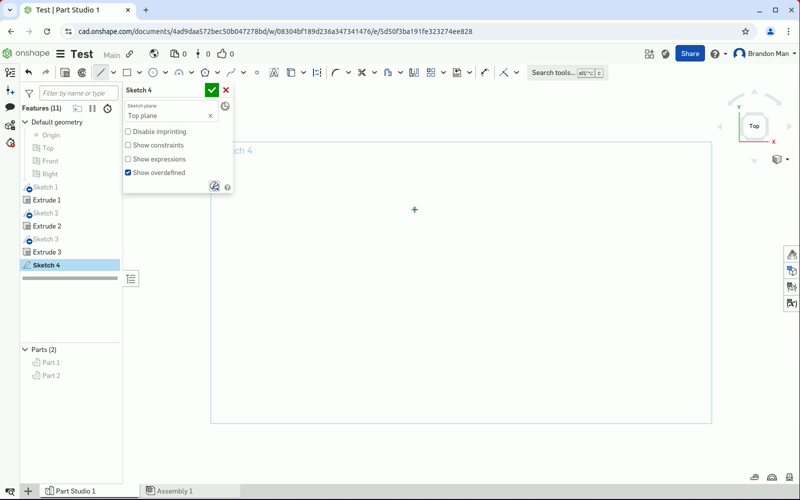
mouse_move(506, 209)
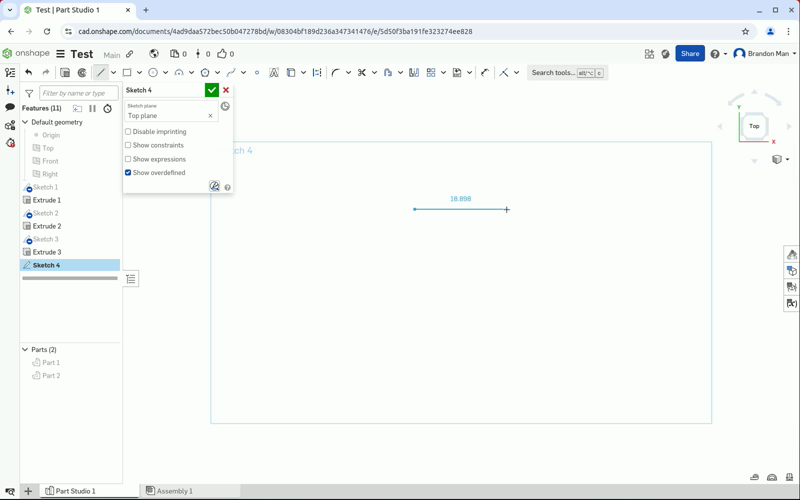
click(506, 209)
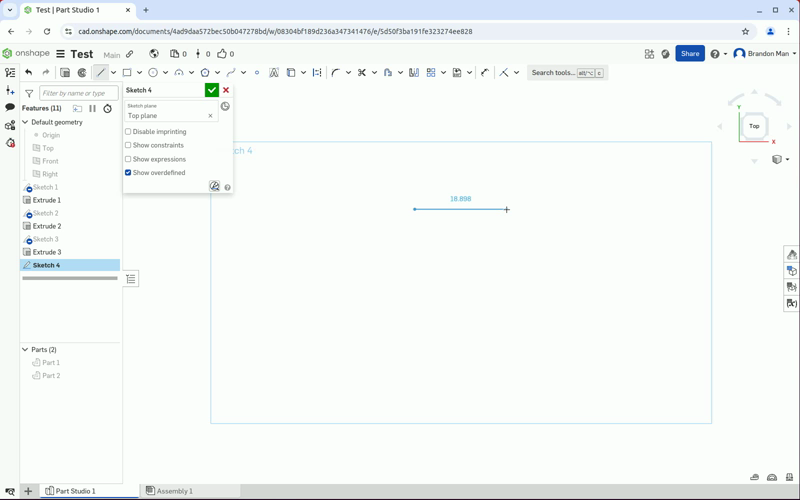
key_up(shift)
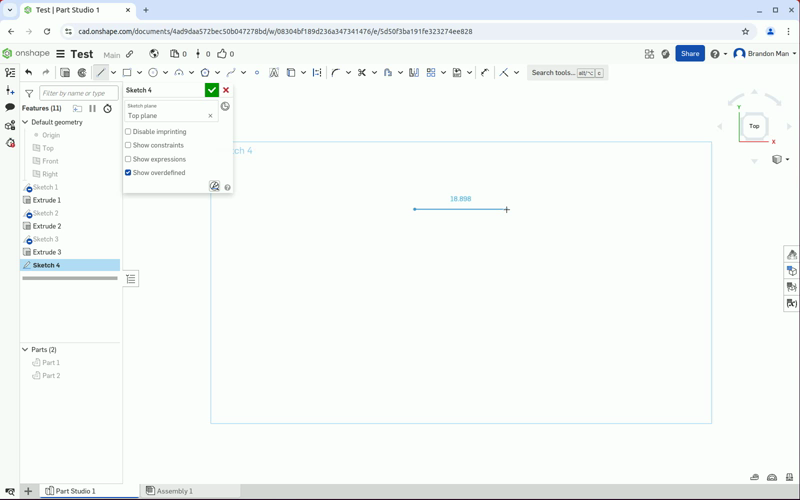
key_down(shift)
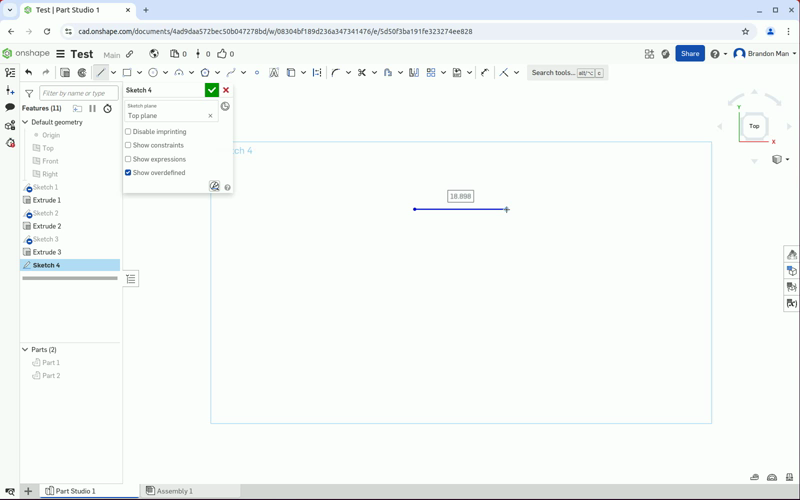
mouse_move(536, 209)
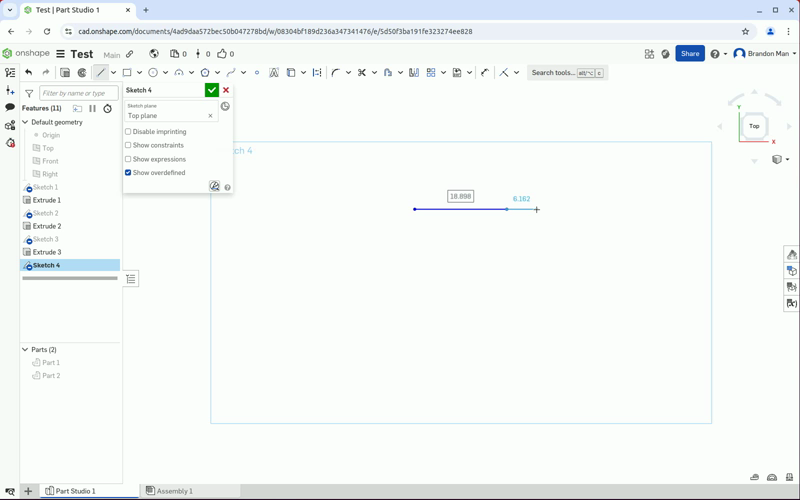
mouse_move(506, 187)
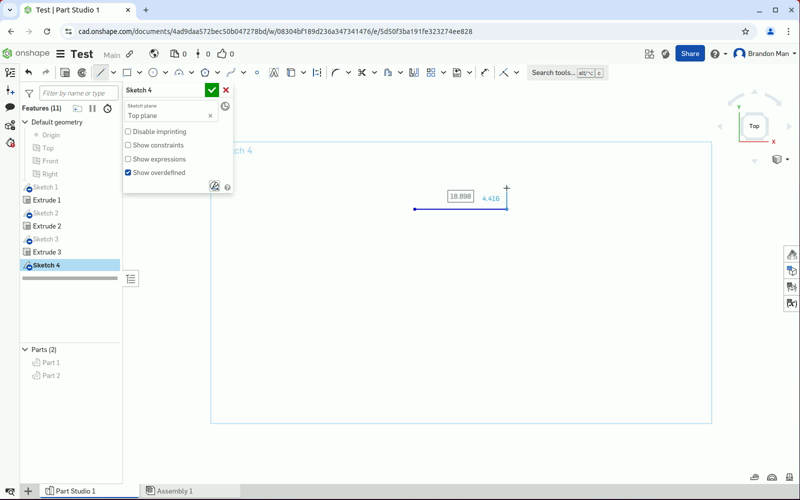
click(506, 187)
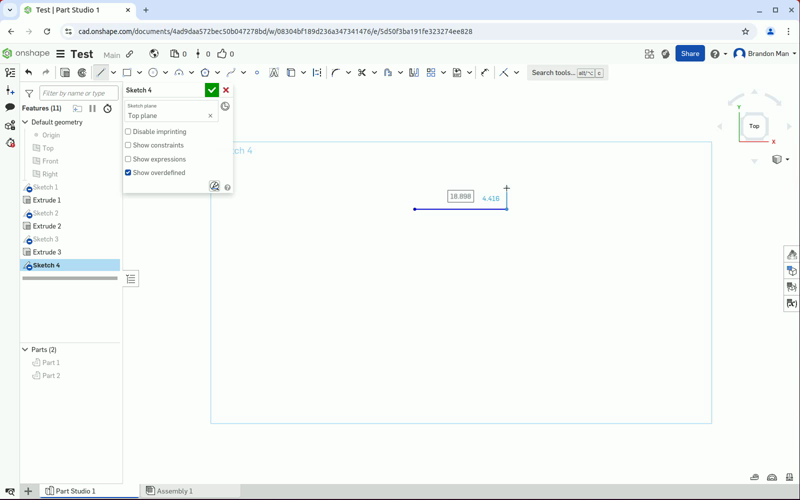
key_up(shift)
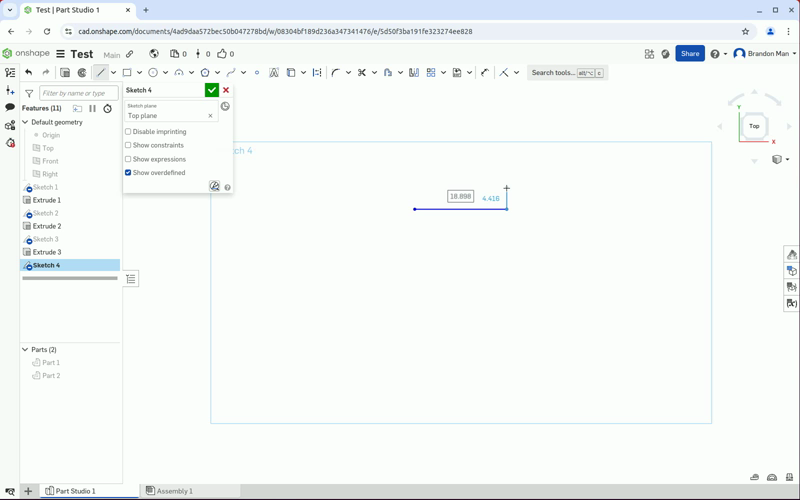
key_down(shift)
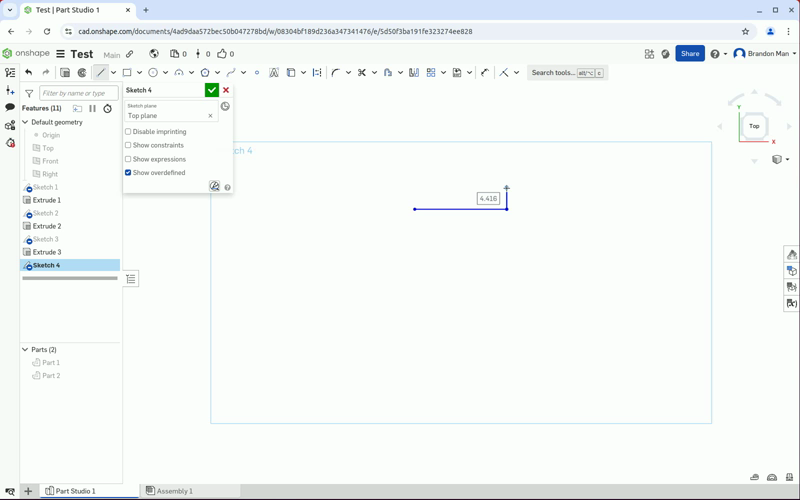
mouse_move(414, 187)
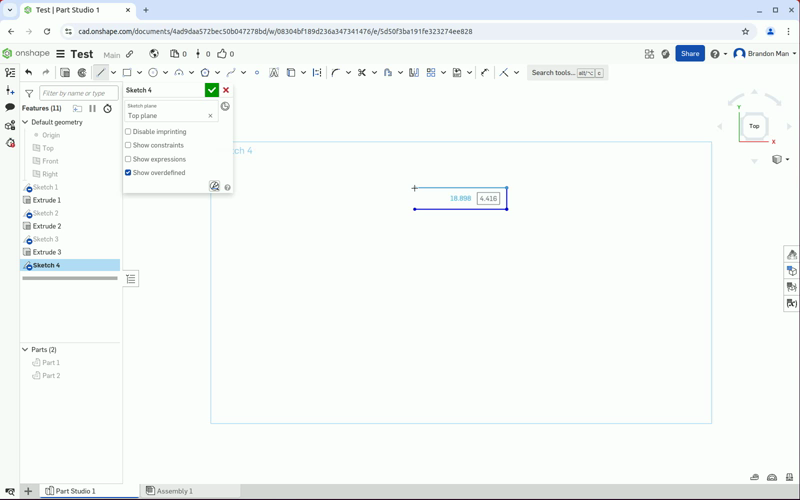
click(414, 187)
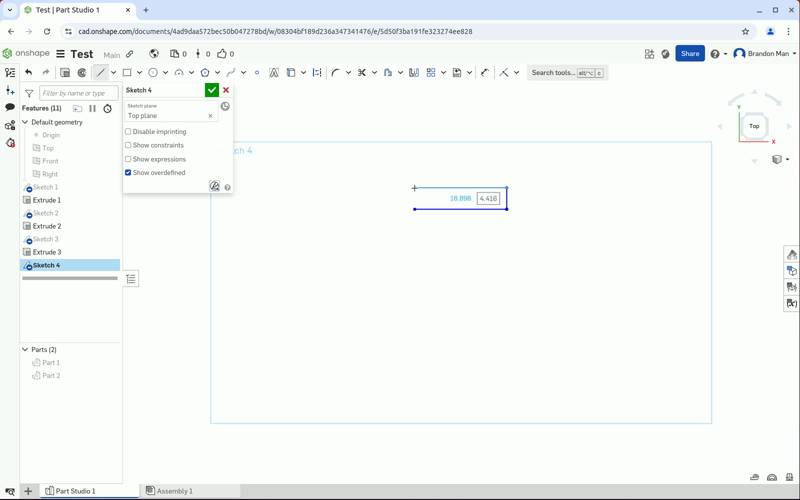
key_up(shift)
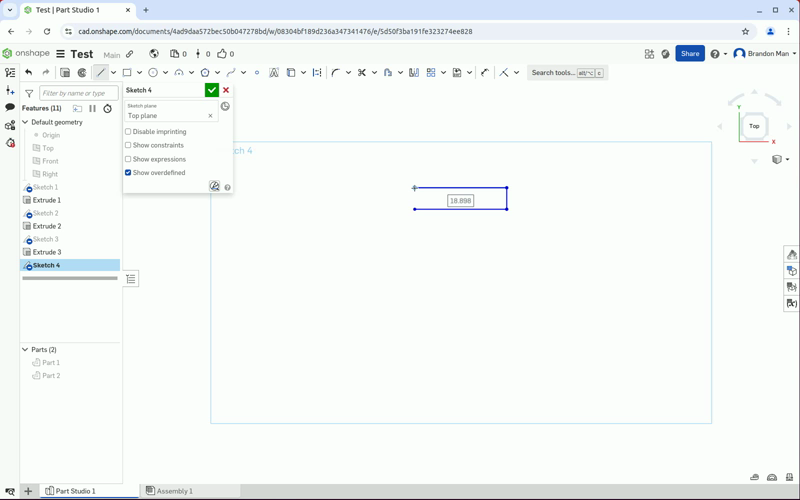
mouse_move(444, 187)
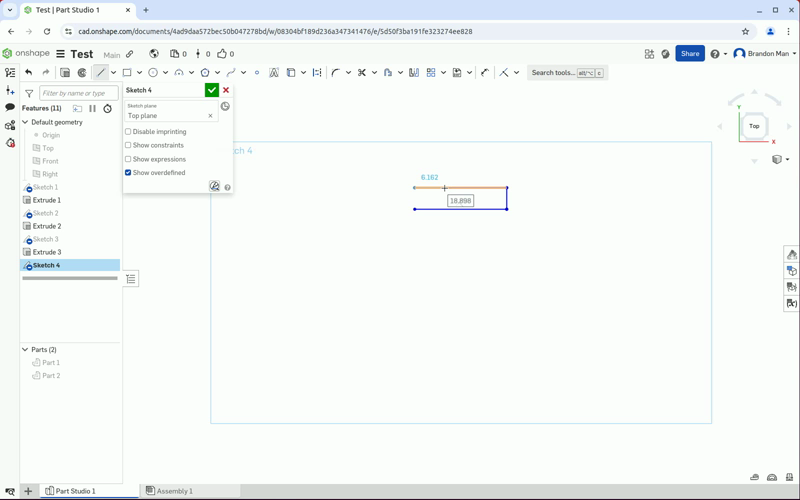
key_down(shift)
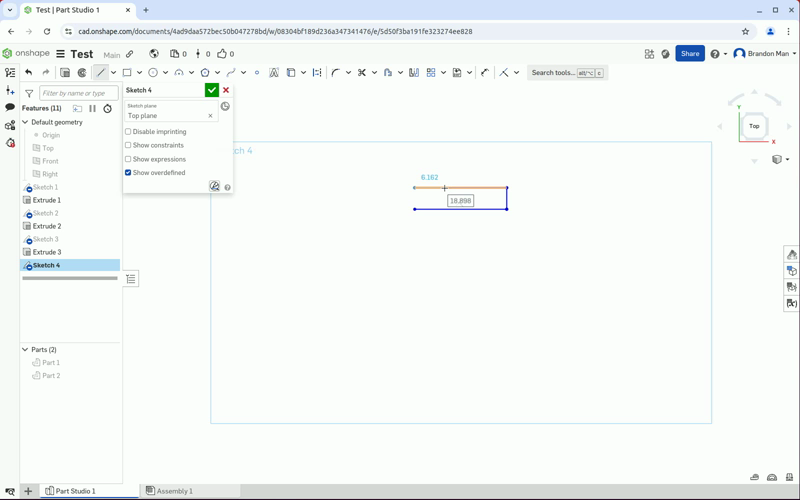
mouse_move(414, 209)
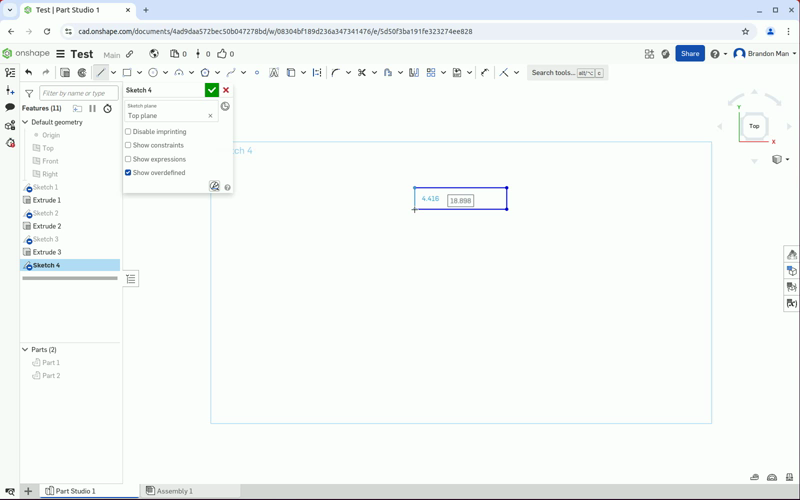
key_up(shift)
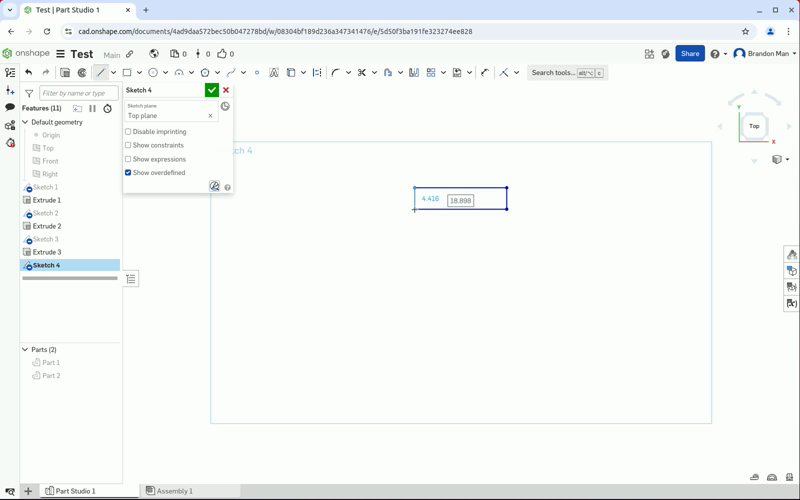
click(414, 209)
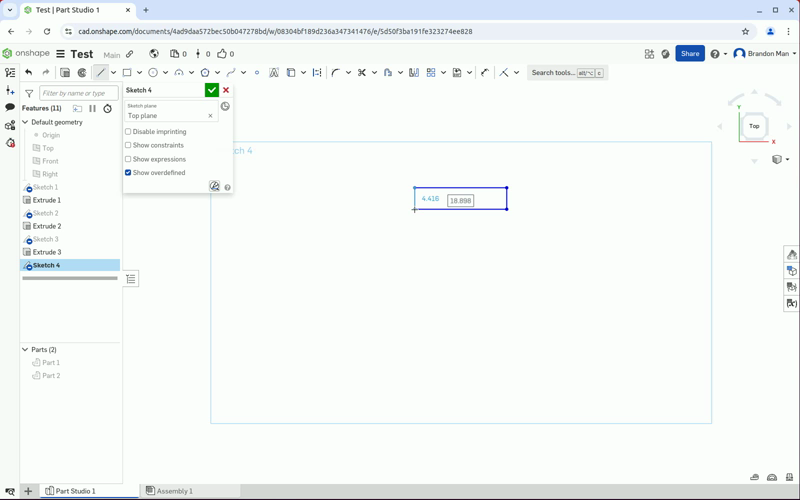
key(esc)
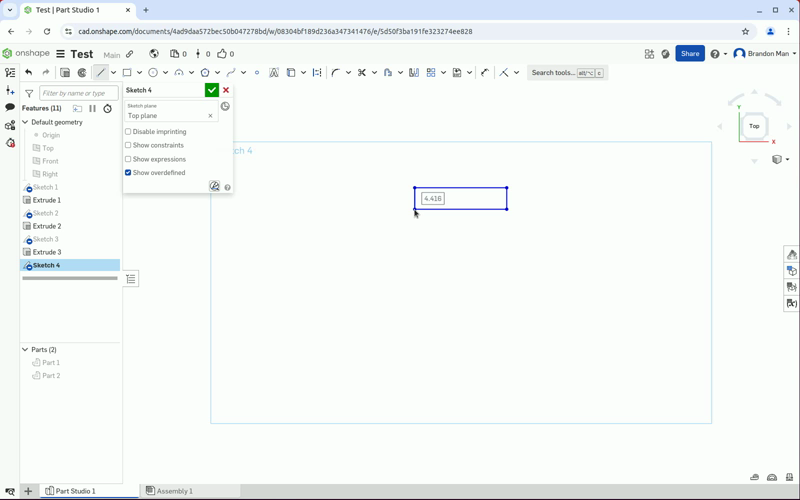
mouse_move(437, 189)
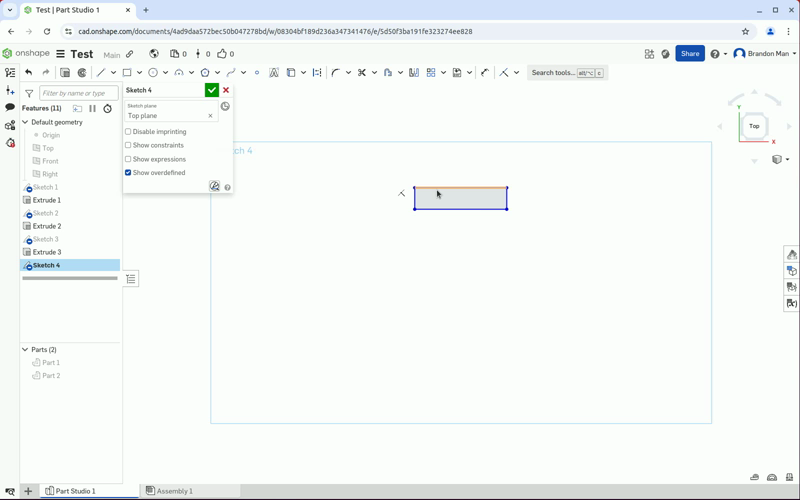
click(437, 189)
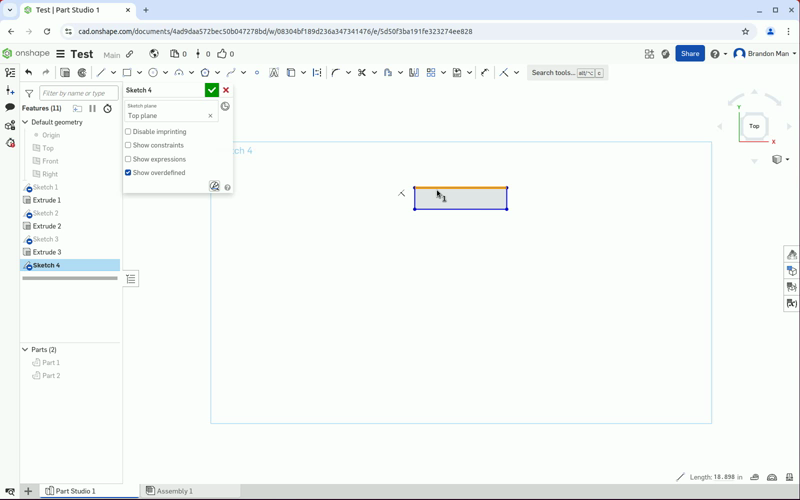
mouse_move(73, 352)
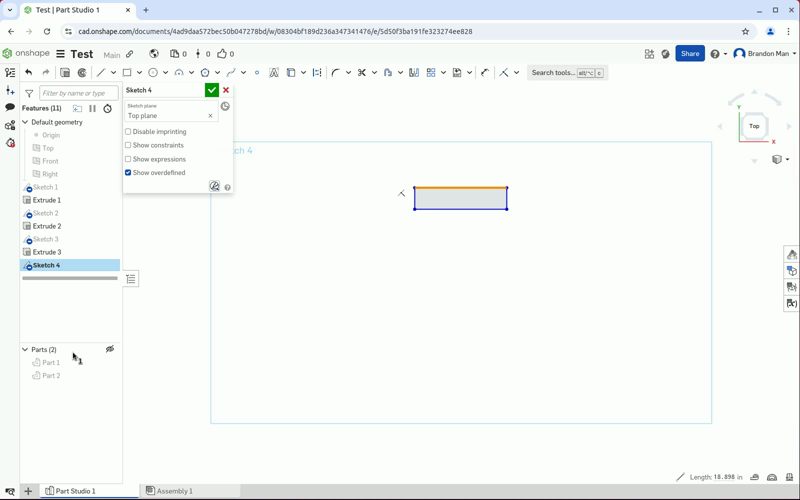
key(shift+y)
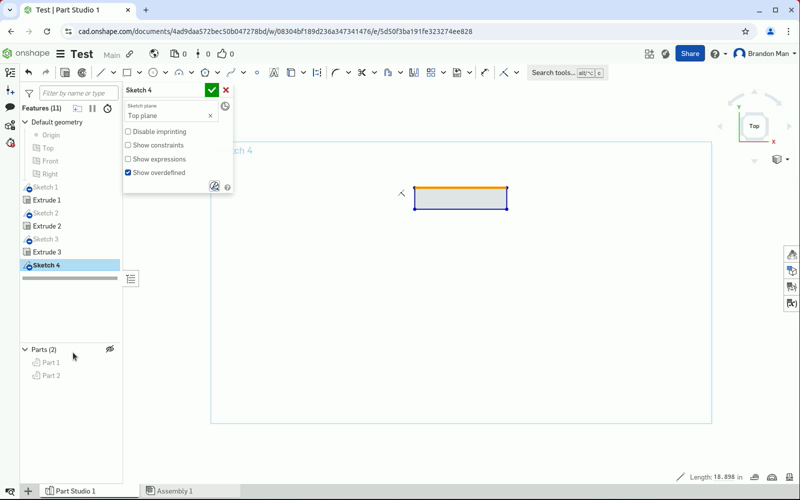
key(shift+e)
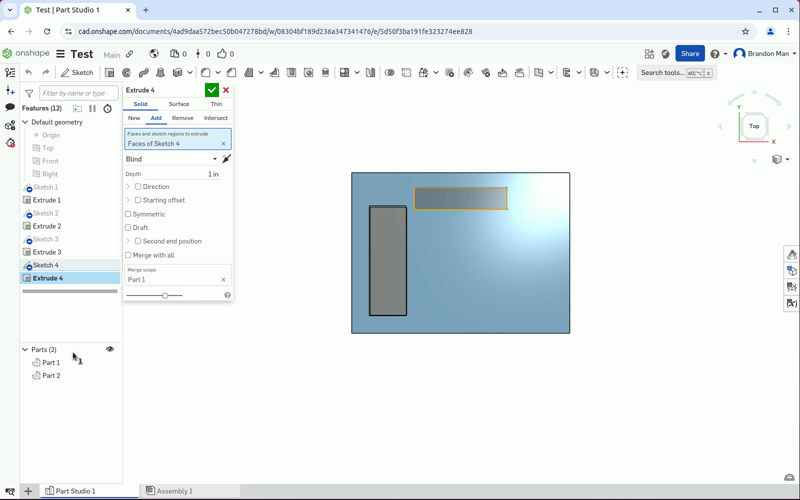
mouse_move(143, 106)
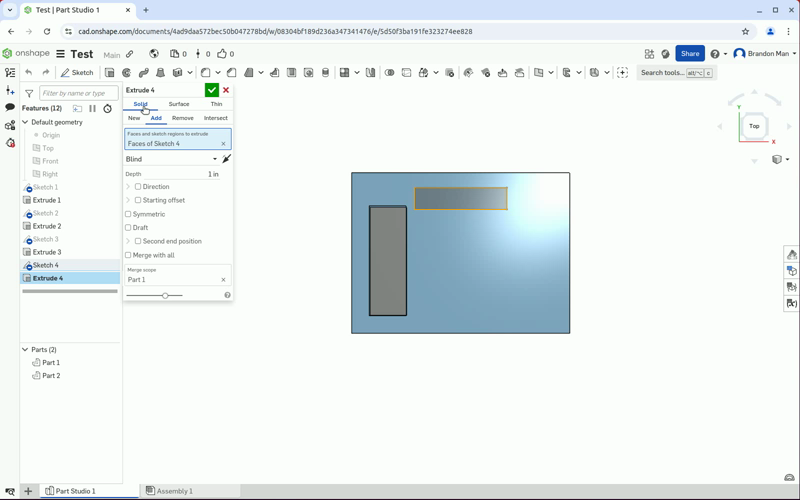
click(143, 106)
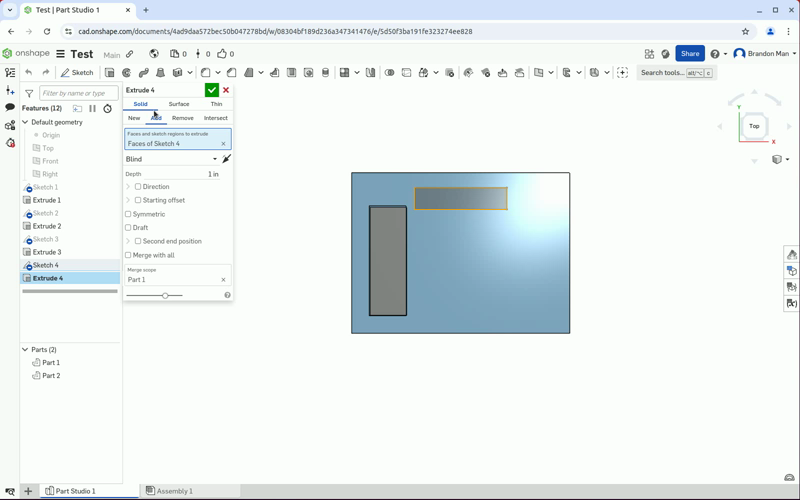
mouse_move(186, 120)
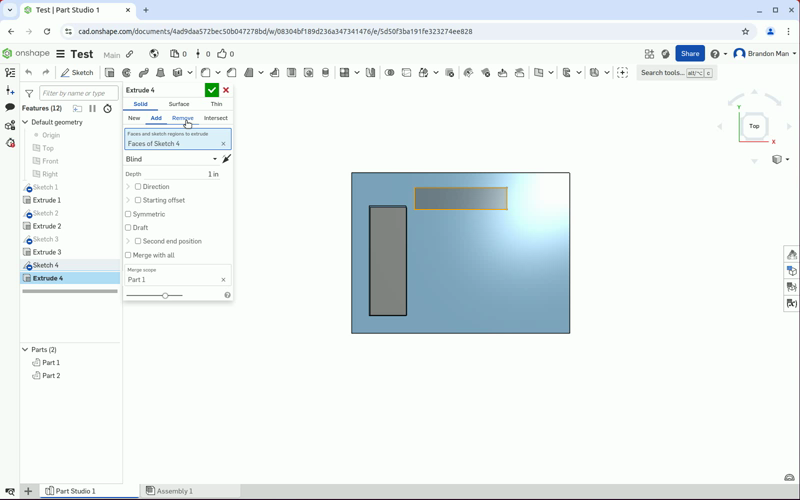
click(186, 120)
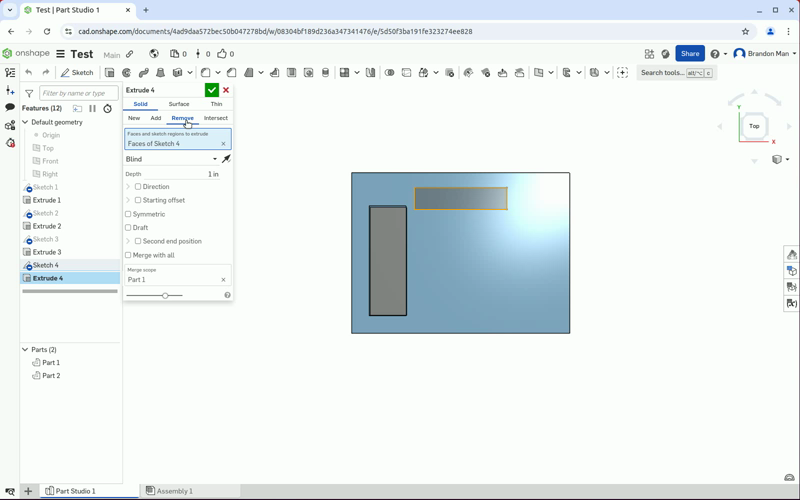
key(tab, 4)
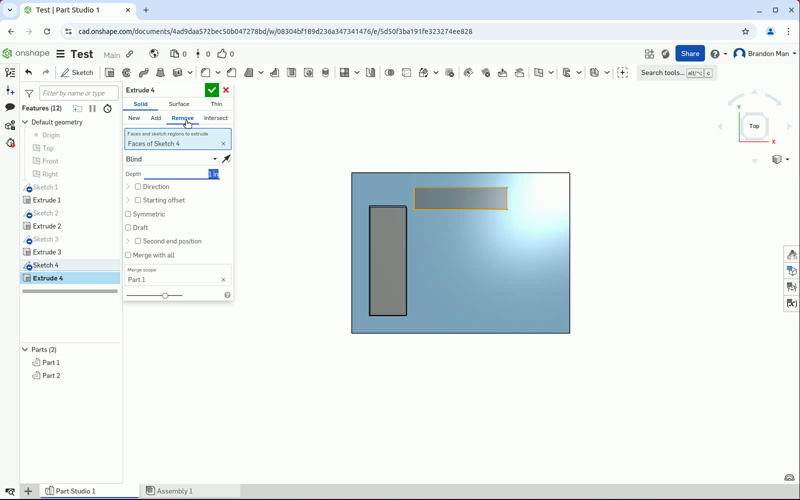
text(2.889)
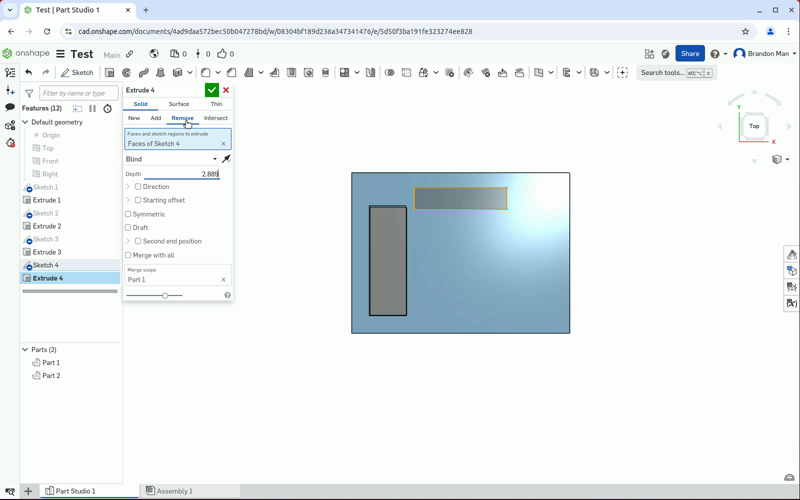
key(tab, 6)
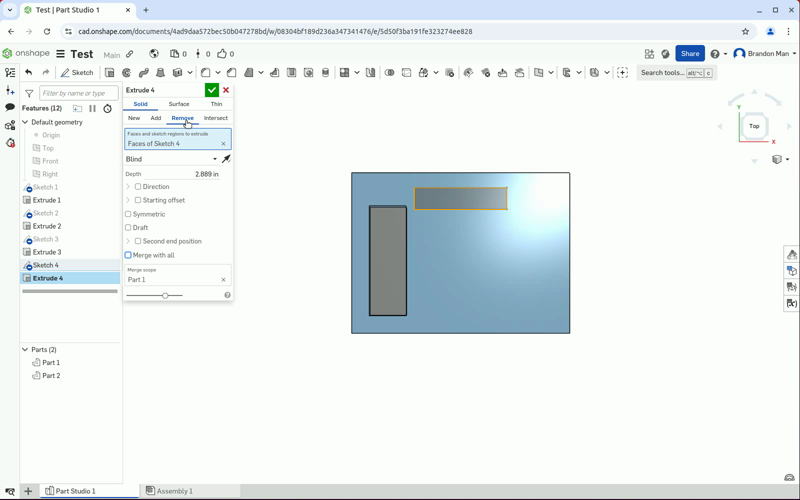
key(space)
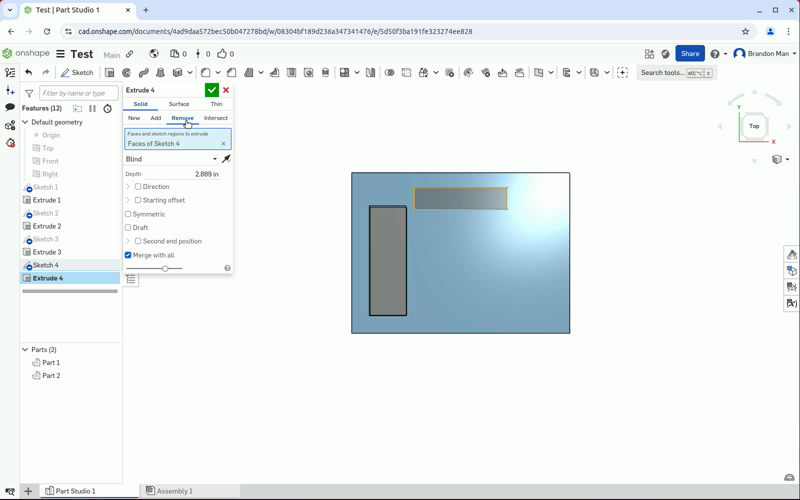
key(enter)
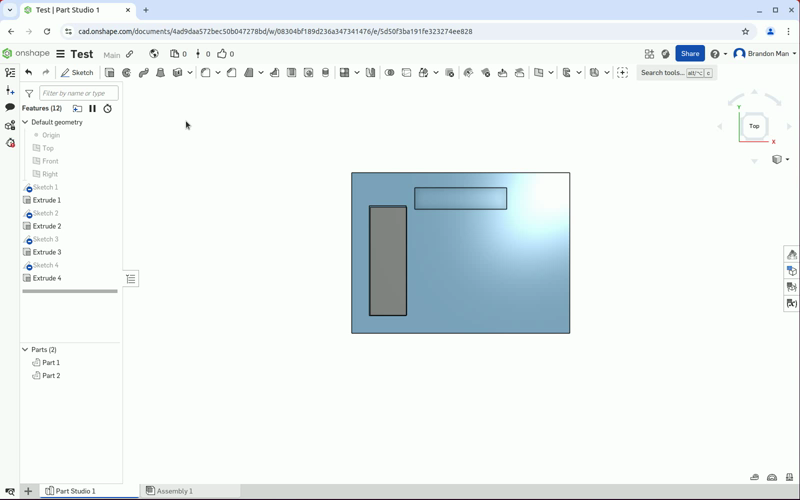
key(shift+h)
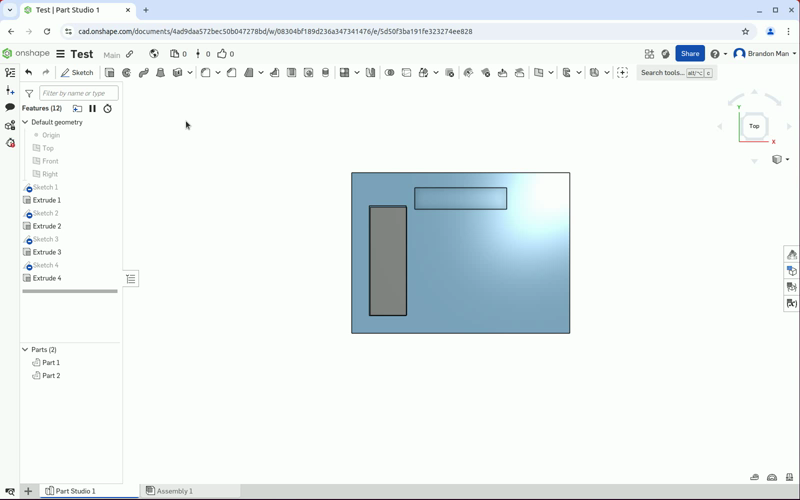
key(shift+h)
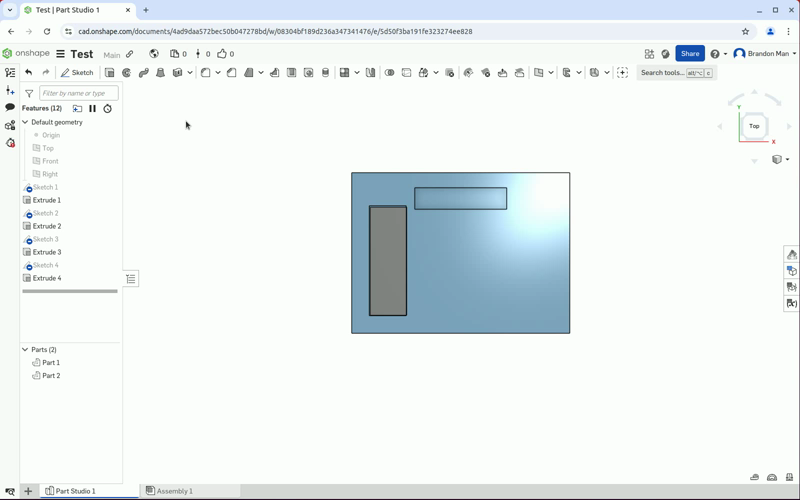
mouse_move(73, 189)
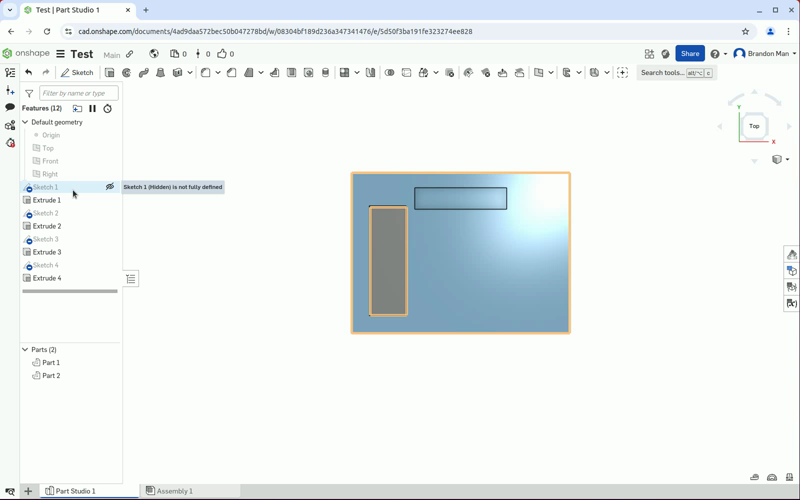
click(73, 189)
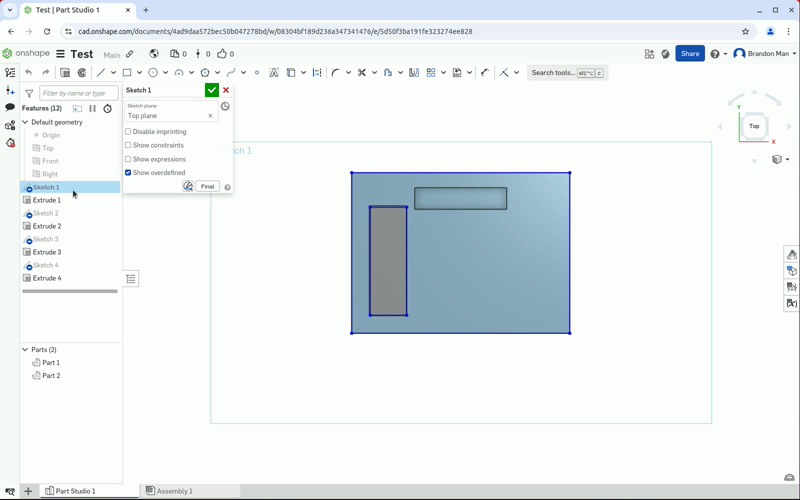
mouse_move(229, 92)
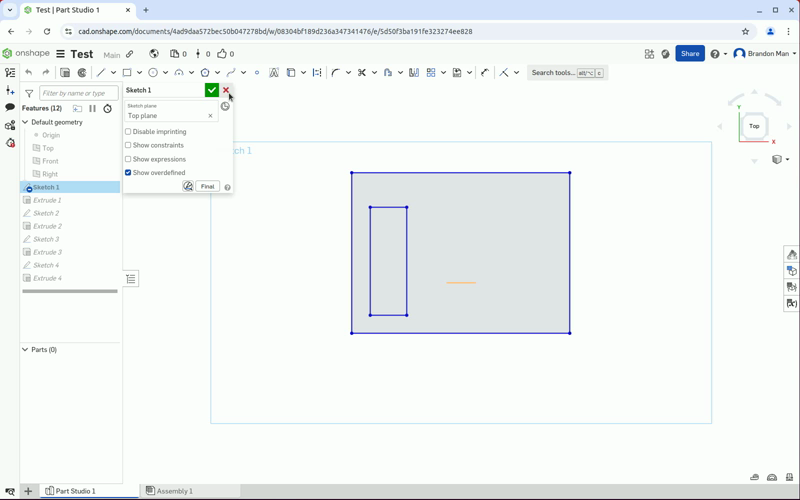
click(229, 92)
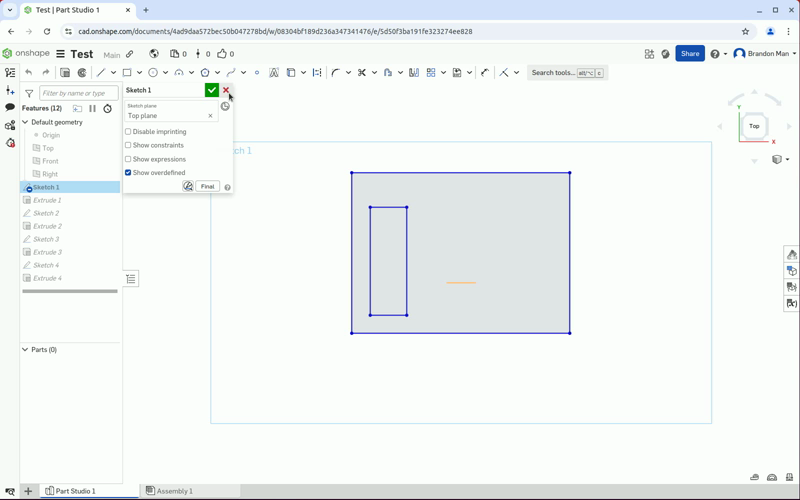
key(shift+s)
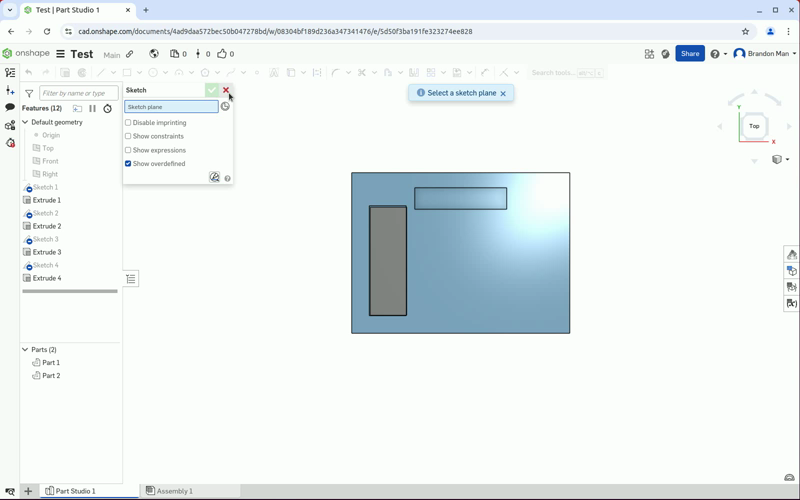
mouse_move(73, 150)
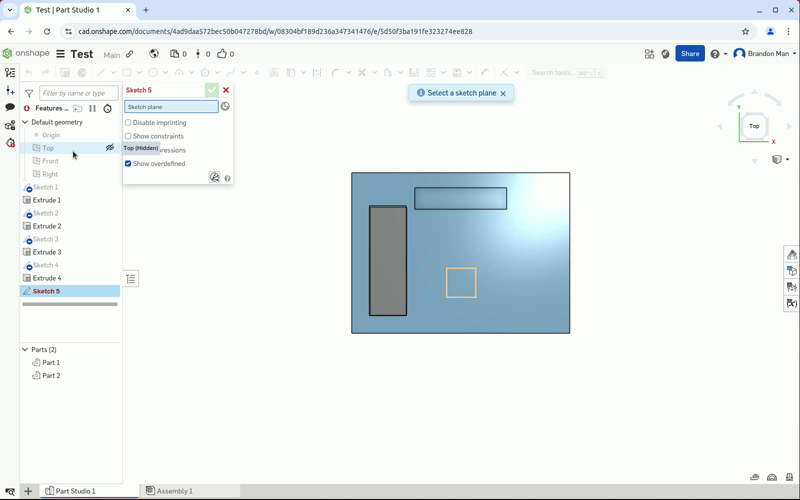
click(73, 150)
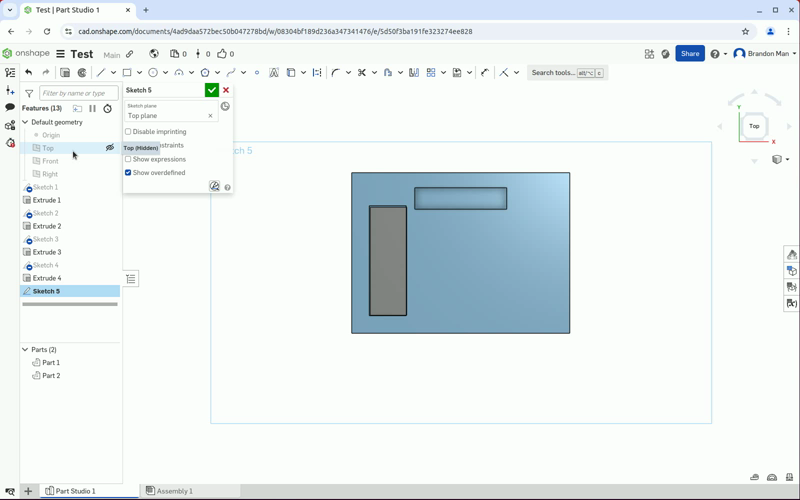
mouse_move(73, 352)
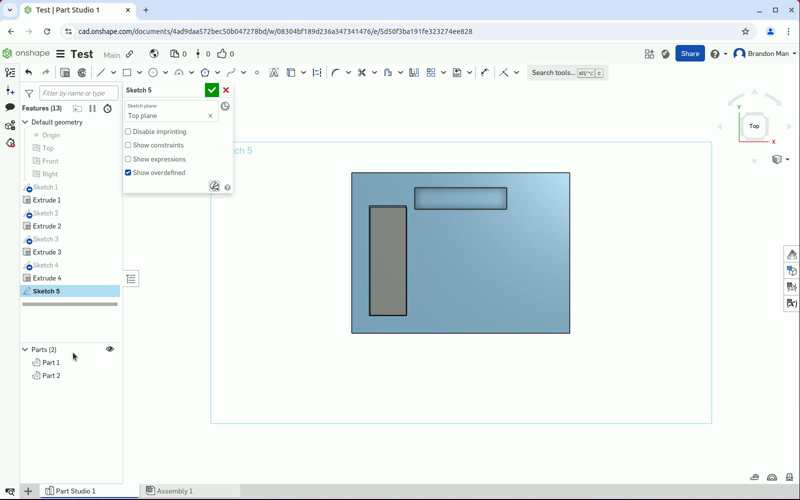
key(y)
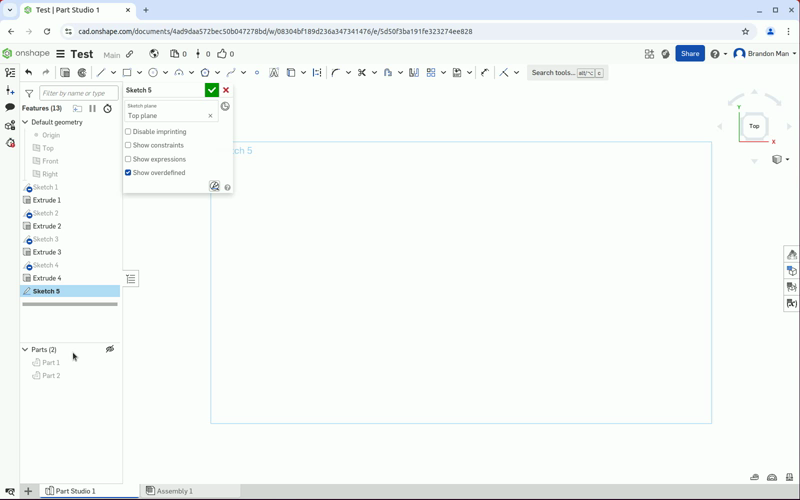
key(l)
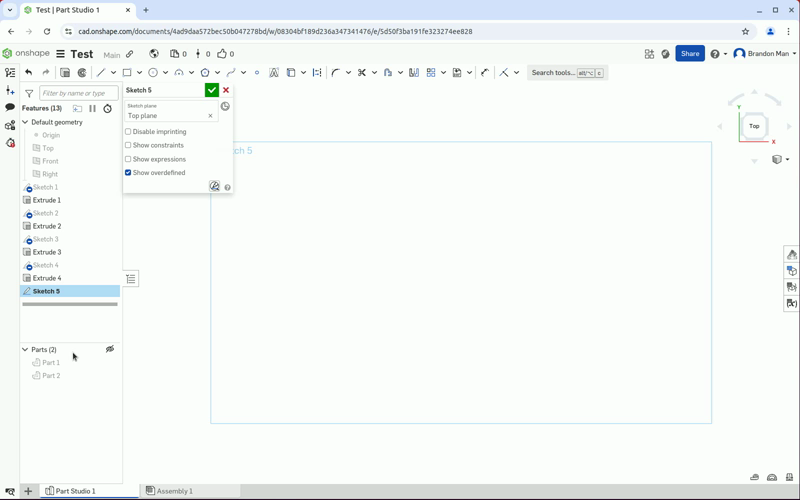
key_down(shift)
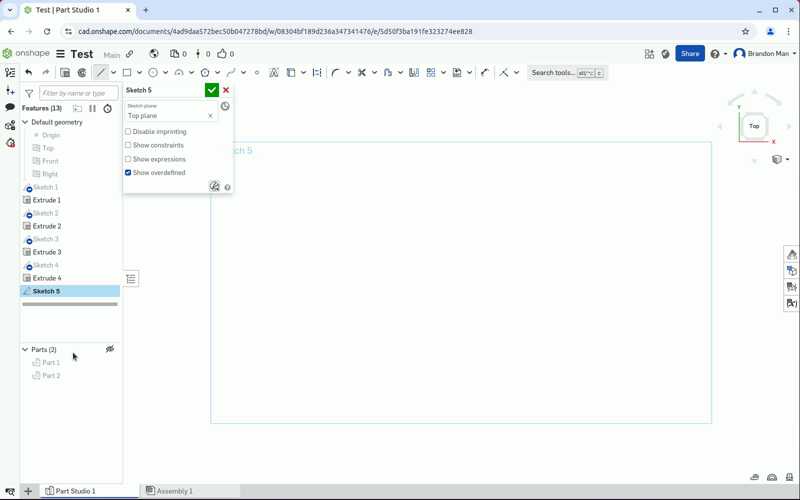
mouse_move(443, 315)
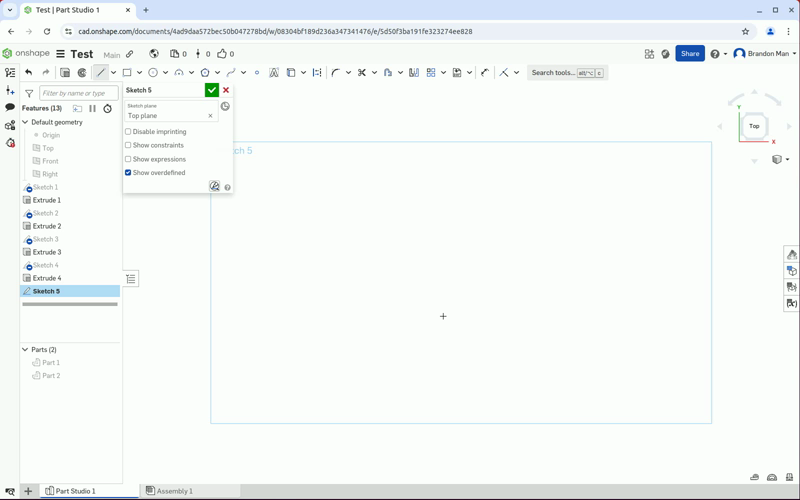
click(443, 315)
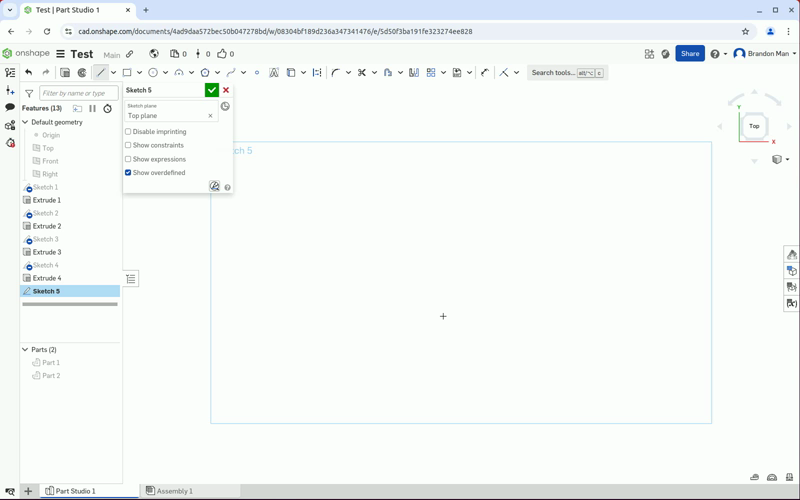
key_up(shift)
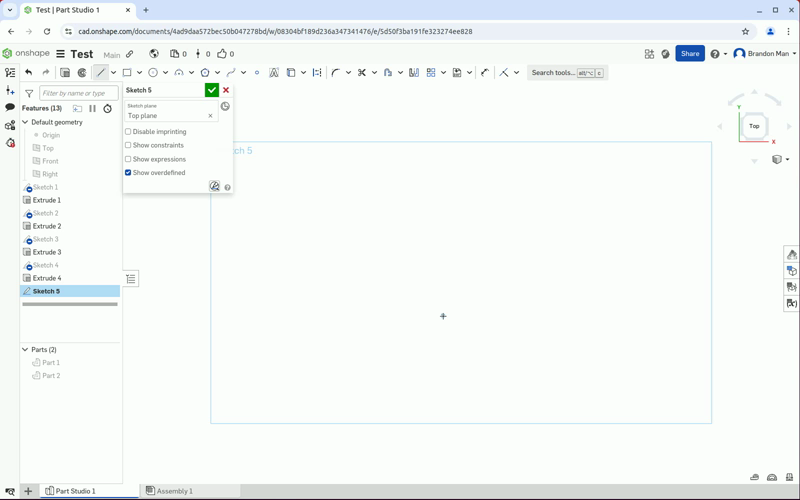
key_down(shift)
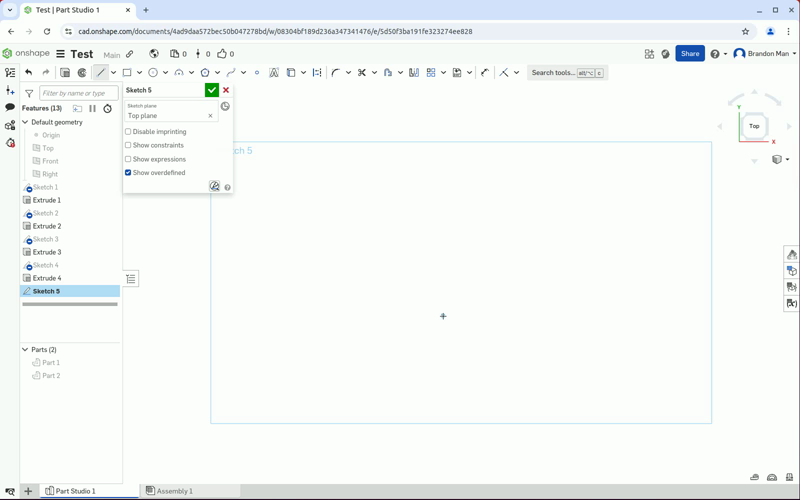
mouse_move(553, 315)
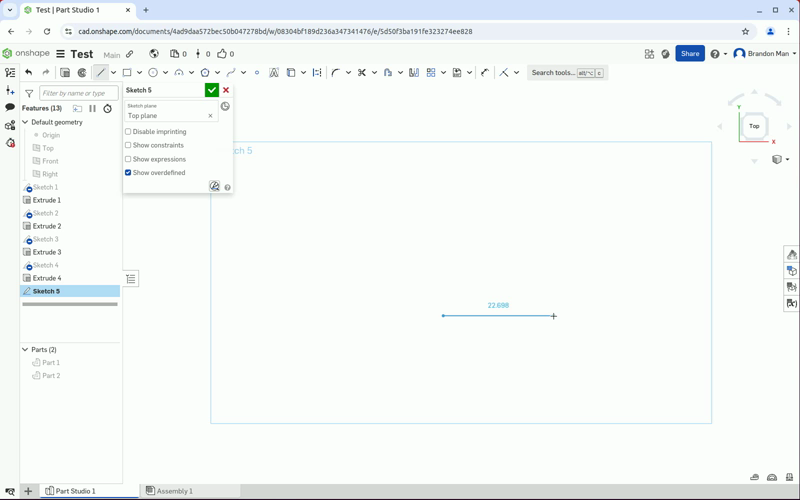
click(553, 315)
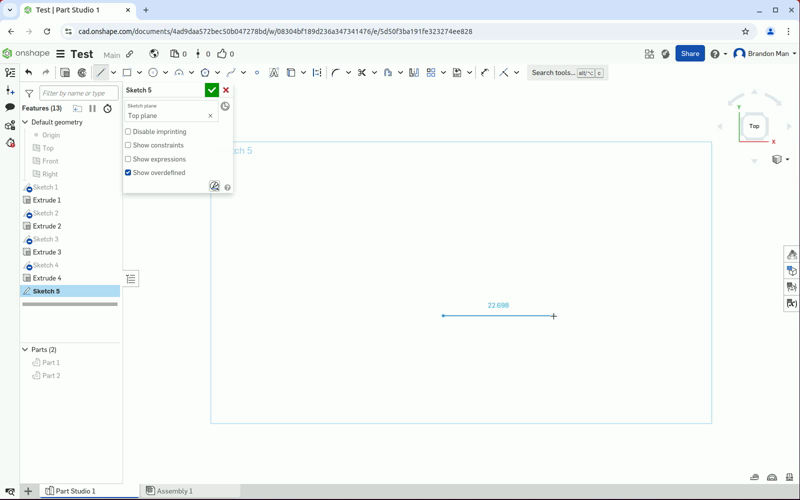
key_up(shift)
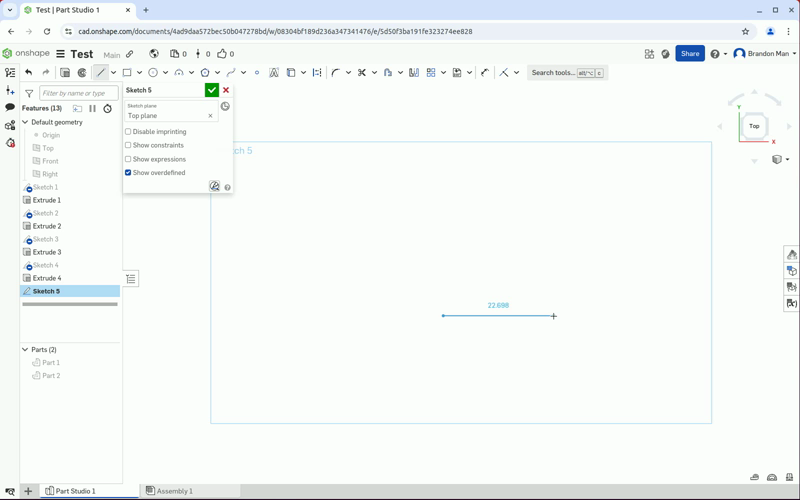
key_down(shift)
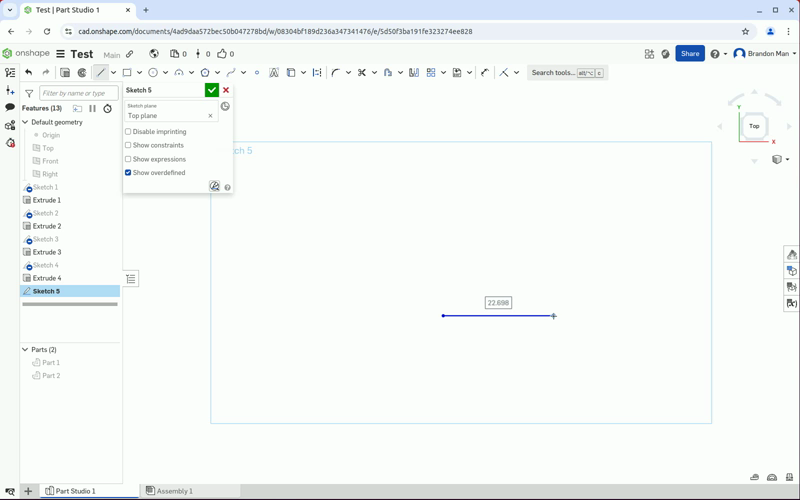
mouse_move(583, 315)
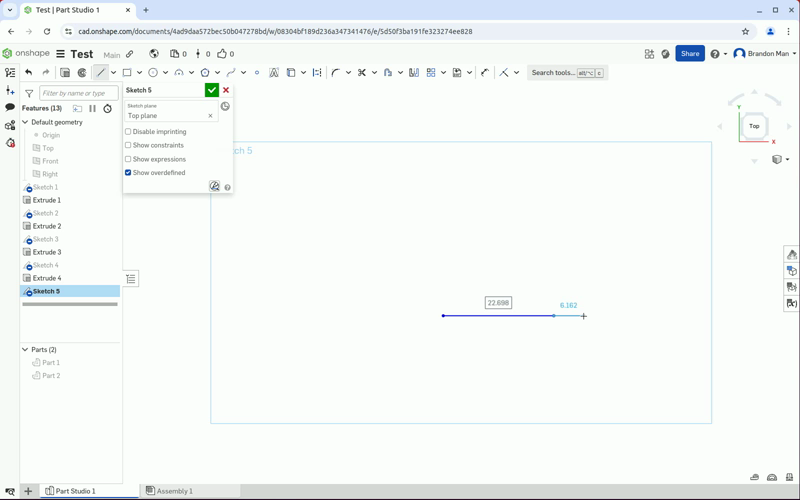
mouse_move(553, 265)
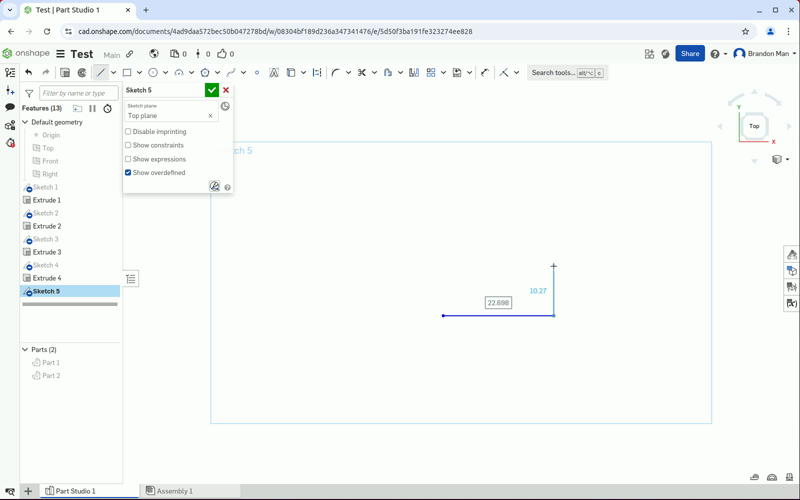
click(553, 265)
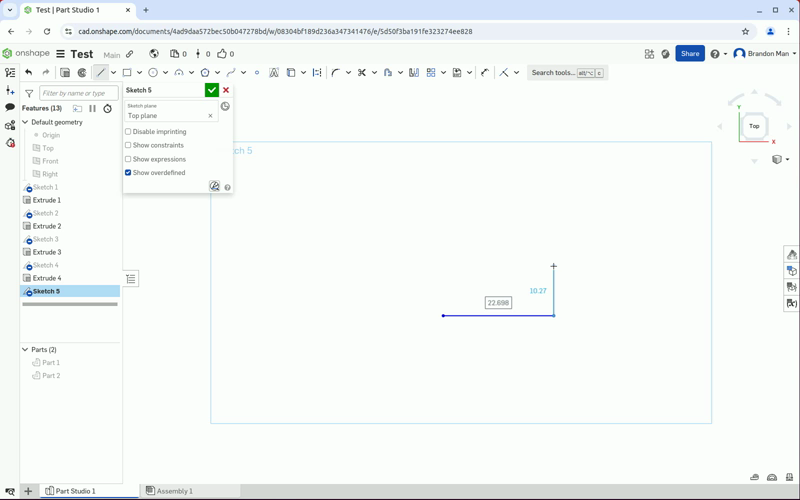
key_up(shift)
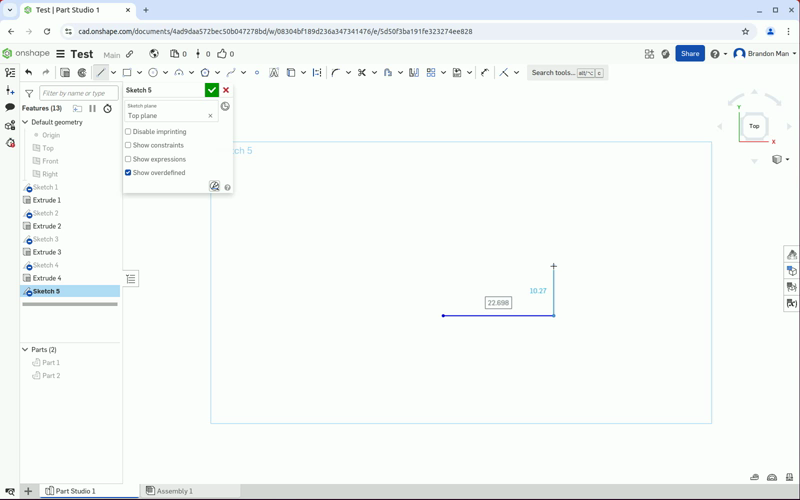
key_down(shift)
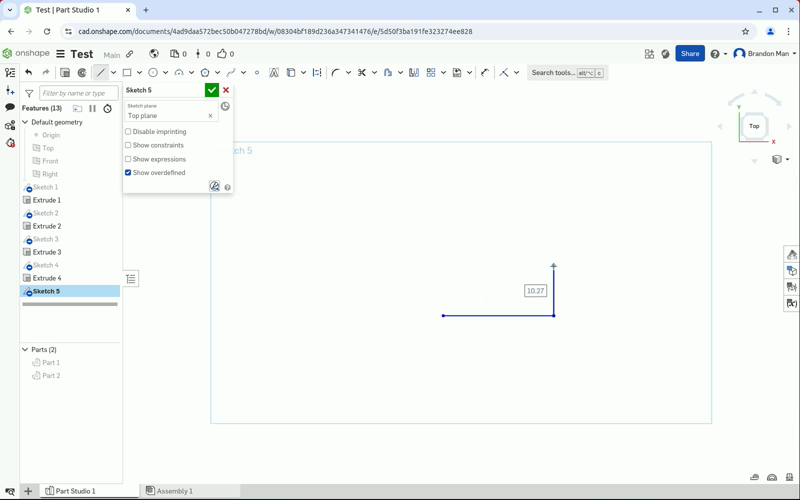
mouse_move(443, 265)
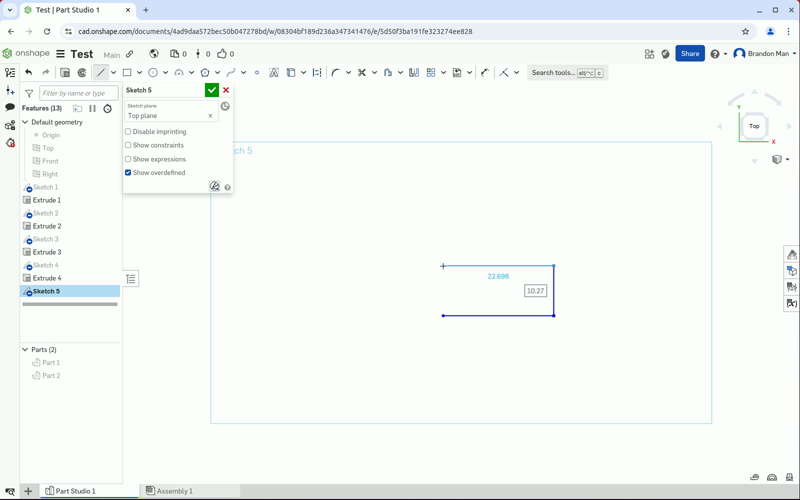
click(443, 265)
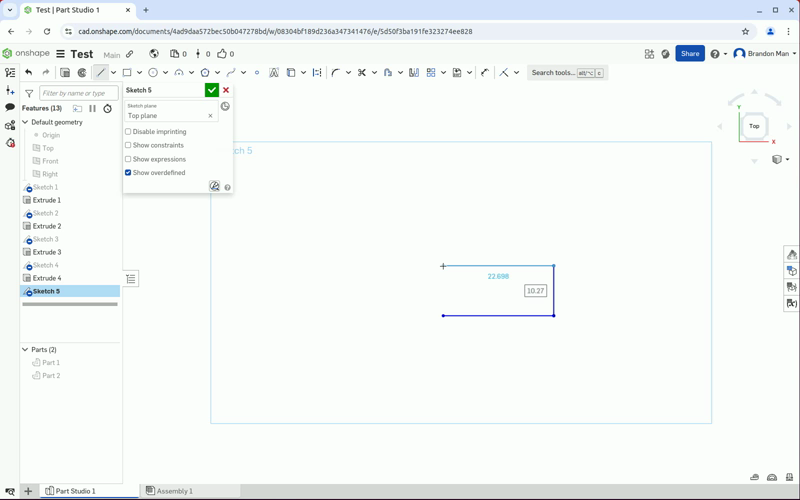
key_up(shift)
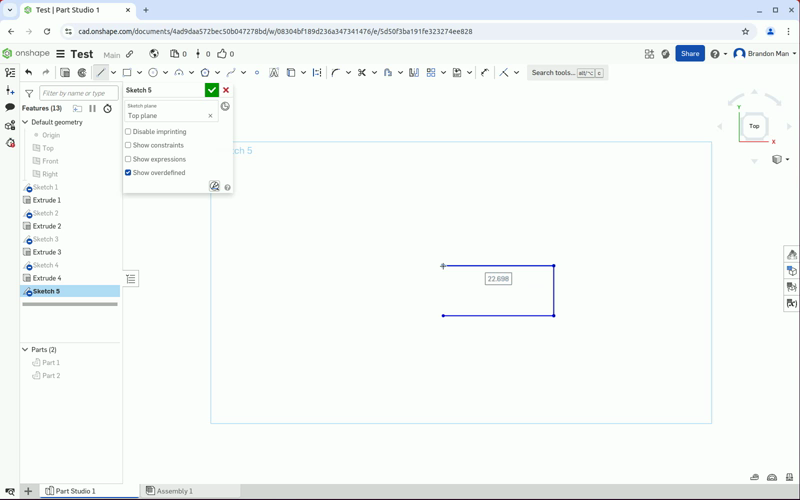
mouse_move(473, 265)
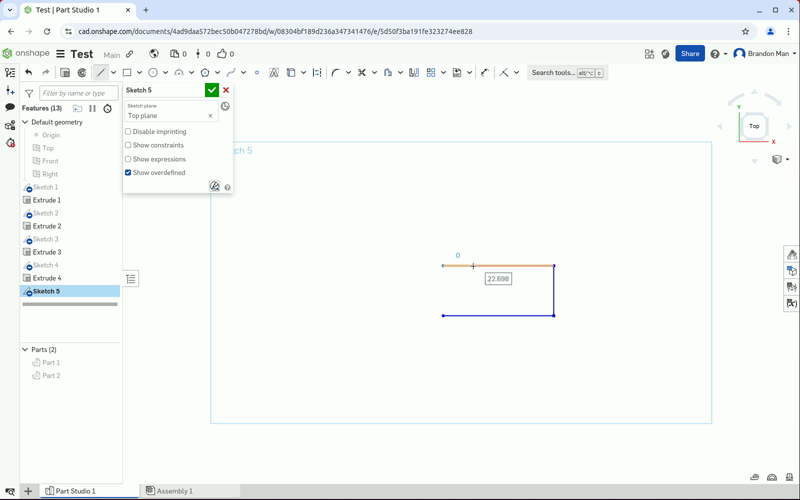
key_down(shift)
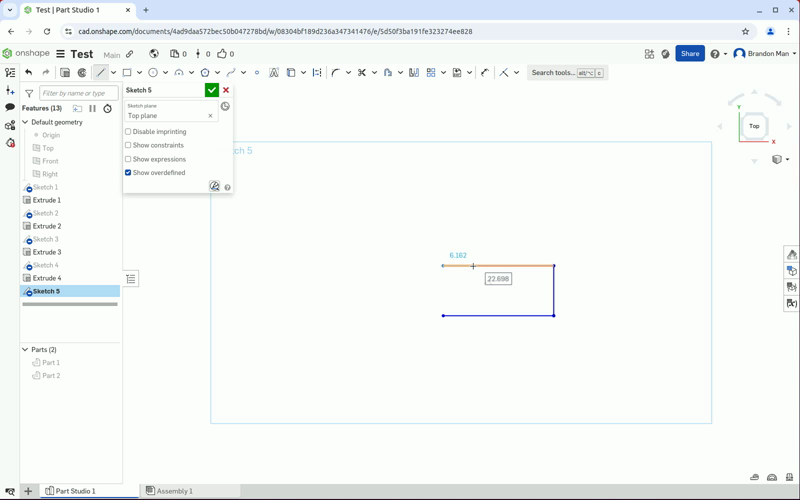
mouse_move(443, 315)
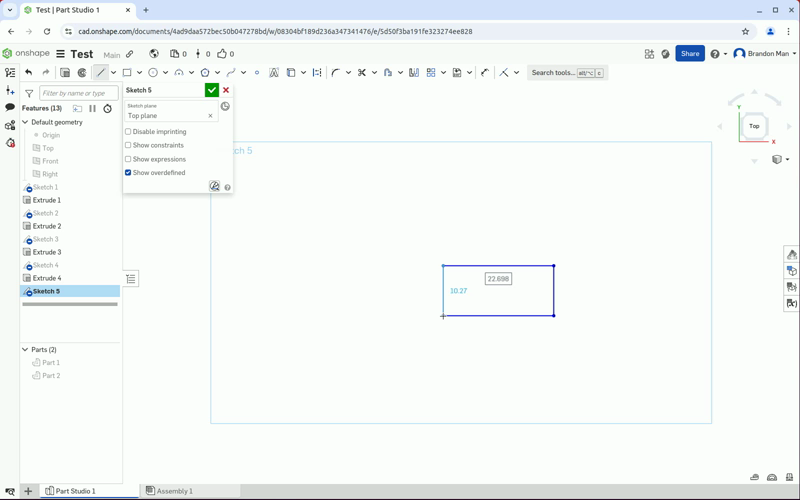
key_up(shift)
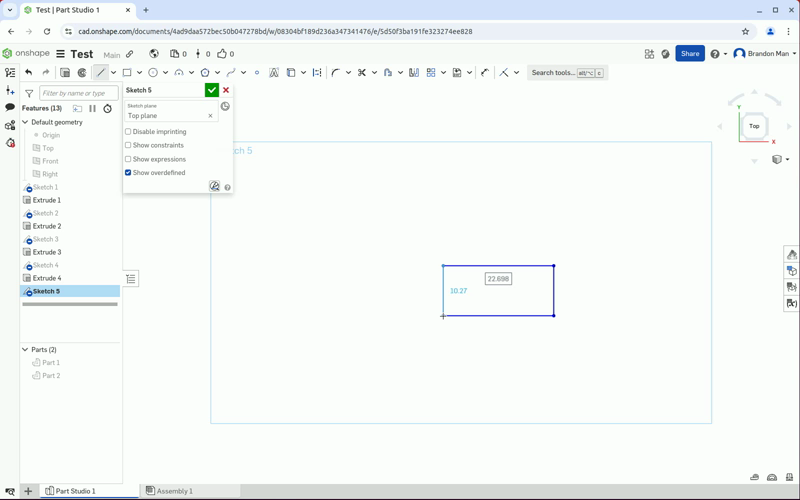
click(443, 315)
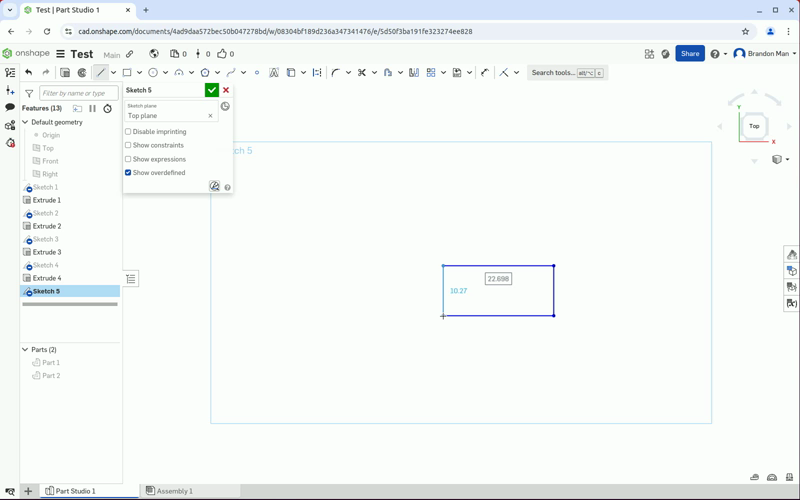
key(esc)
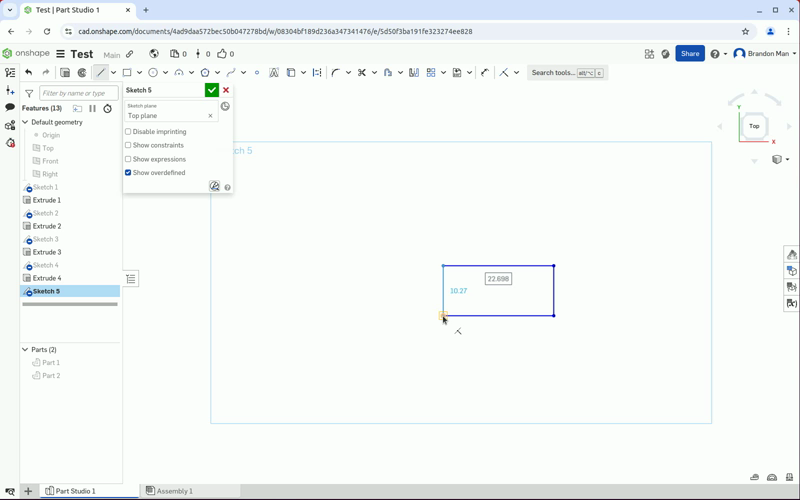
mouse_move(469, 281)
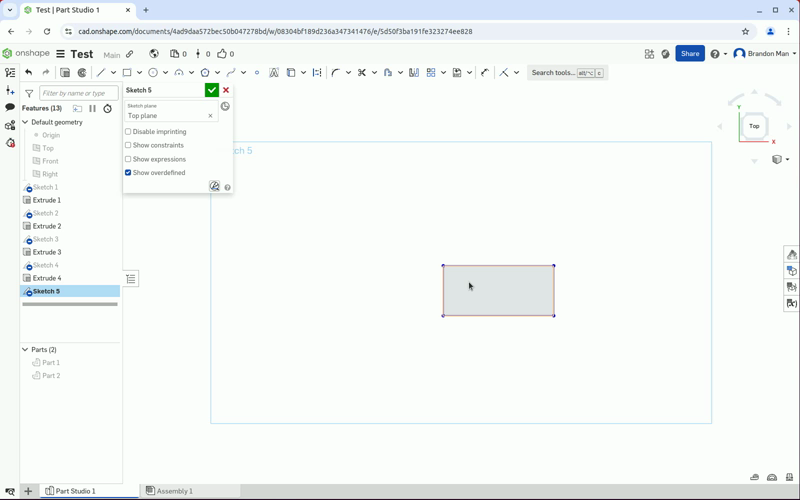
click(469, 281)
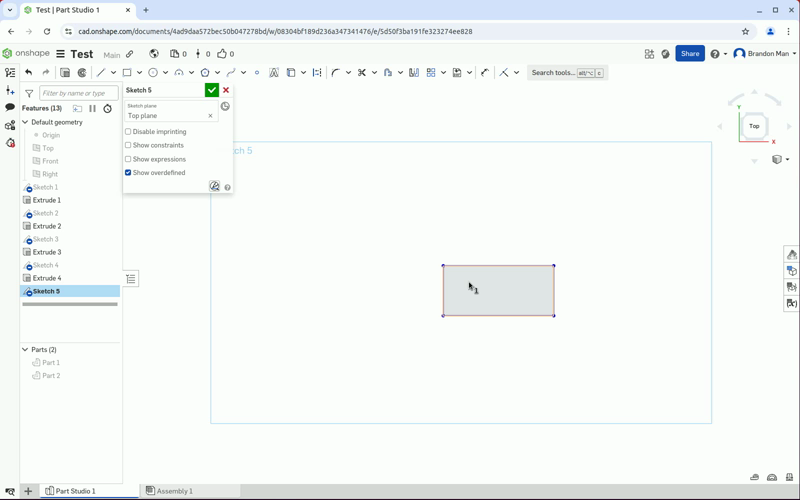
mouse_move(73, 352)
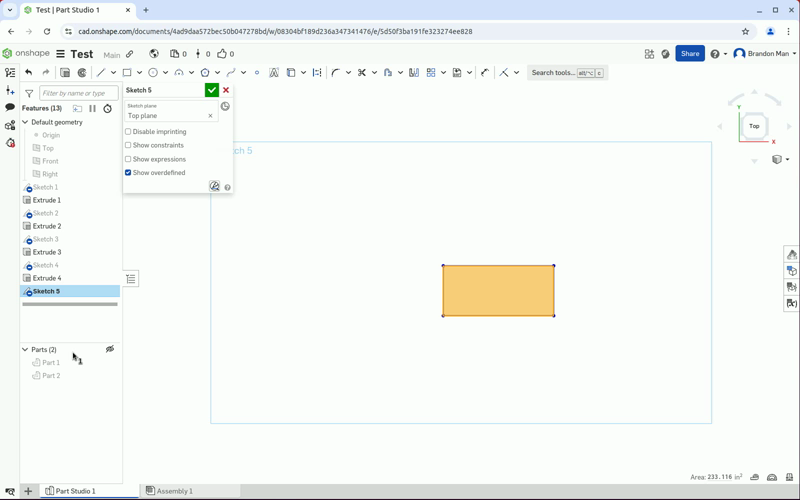
key(shift+y)
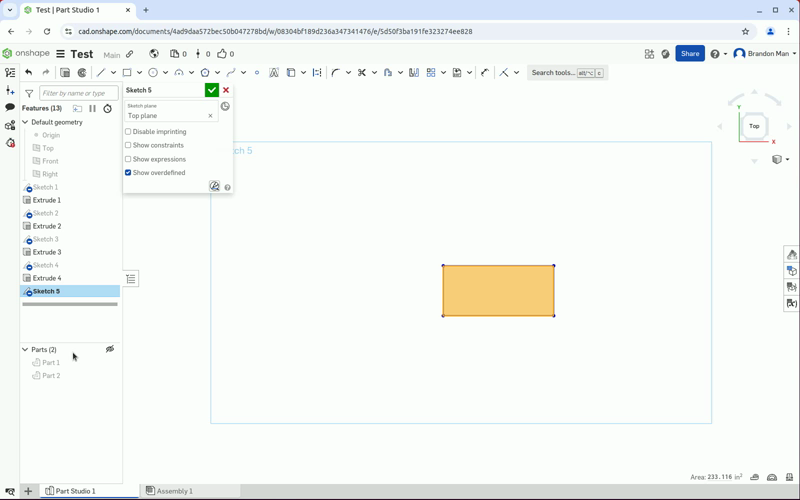
key(shift+e)
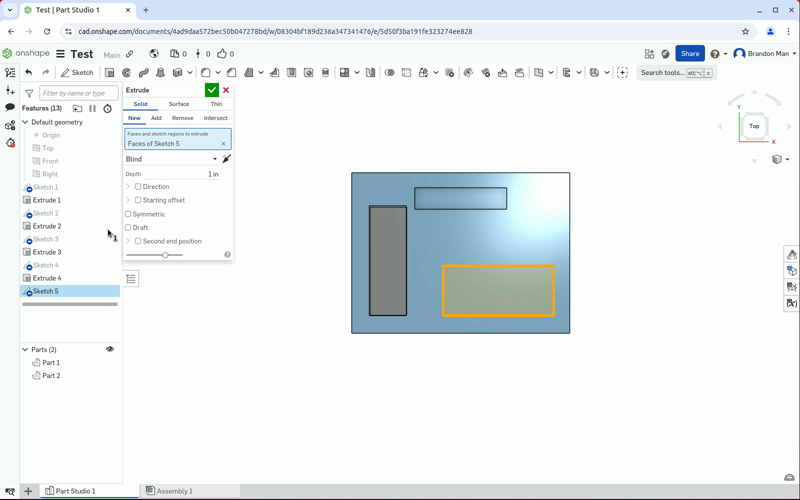
mouse_move(143, 106)
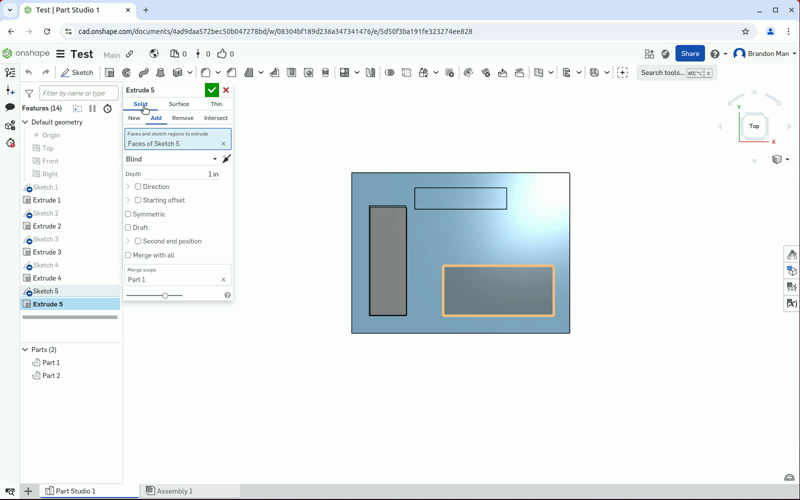
click(143, 106)
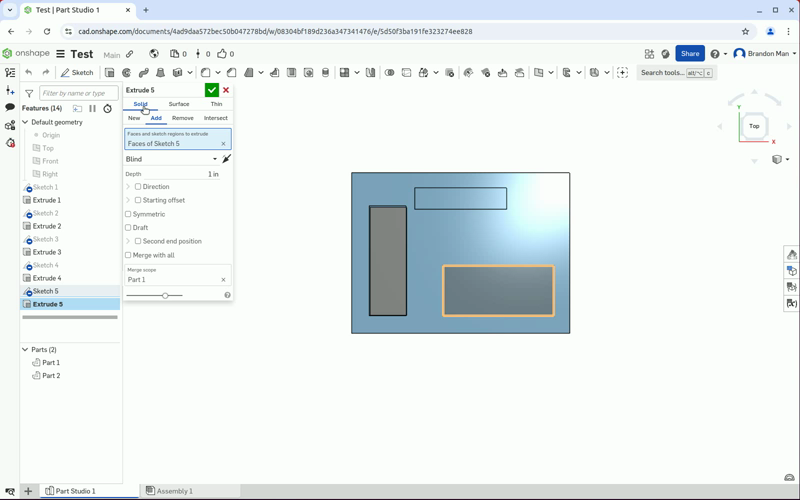
mouse_move(186, 120)
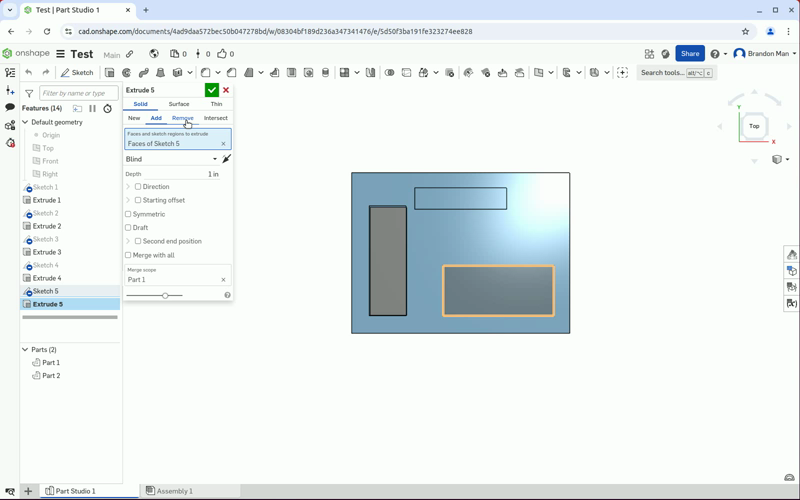
click(186, 120)
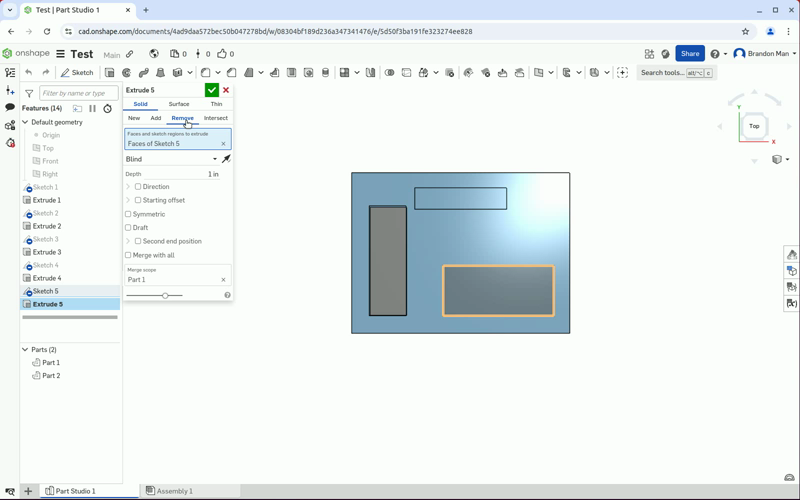
key(tab, 4)
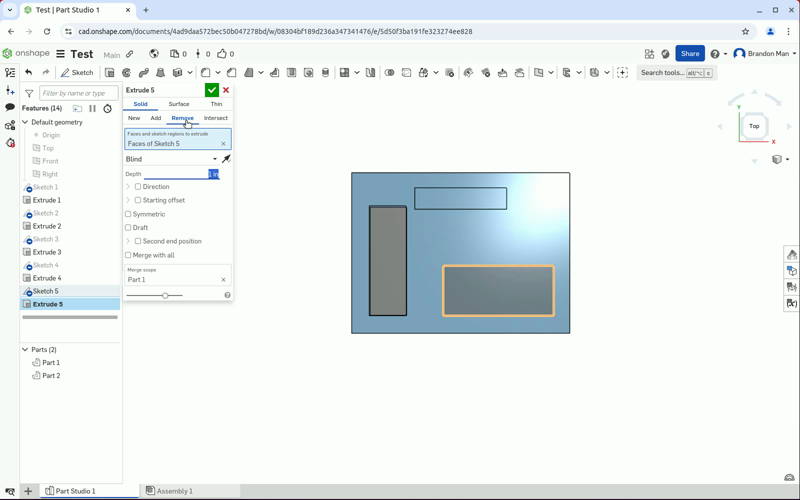
text(11.313)
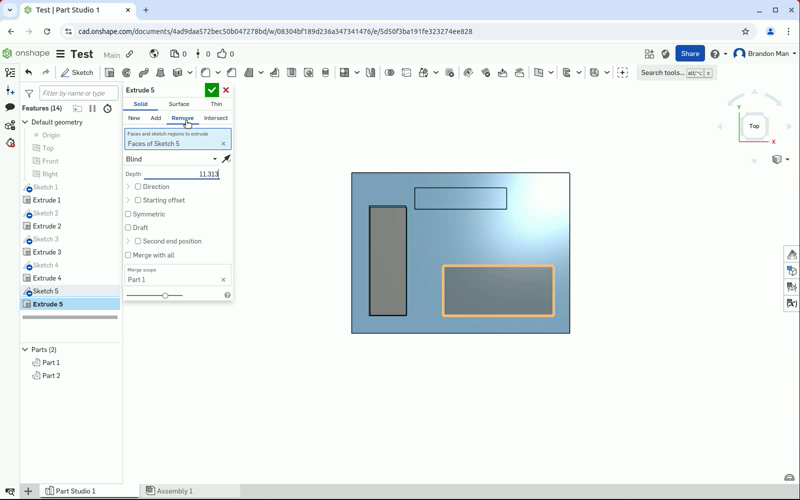
key(tab, 6)
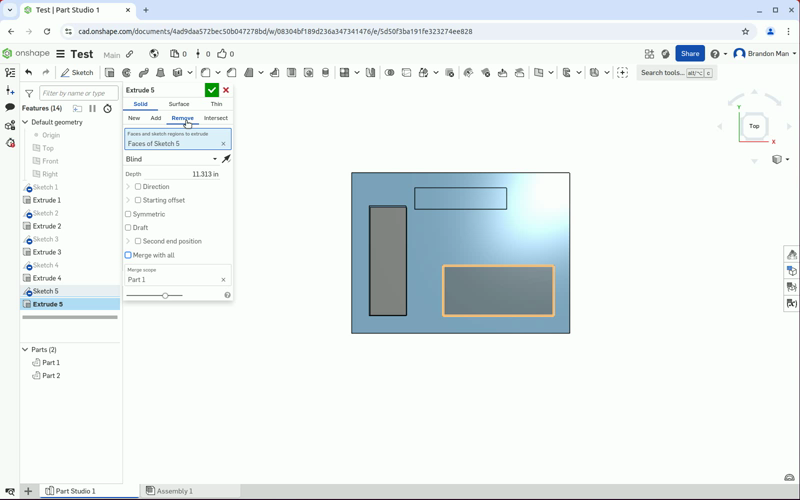
key(space)
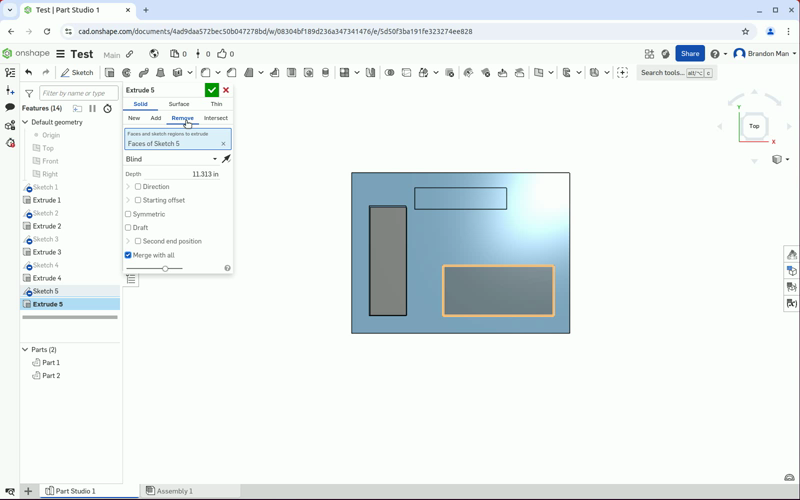
key(enter)
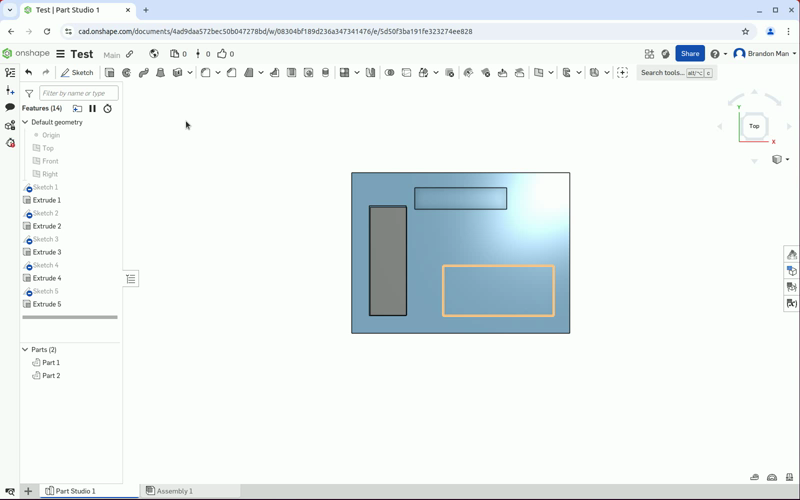
key(shift+h)
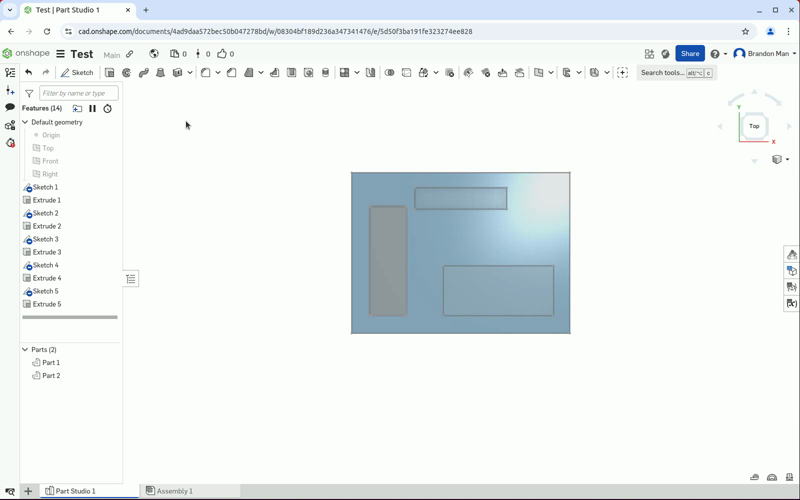
key(shift+h)
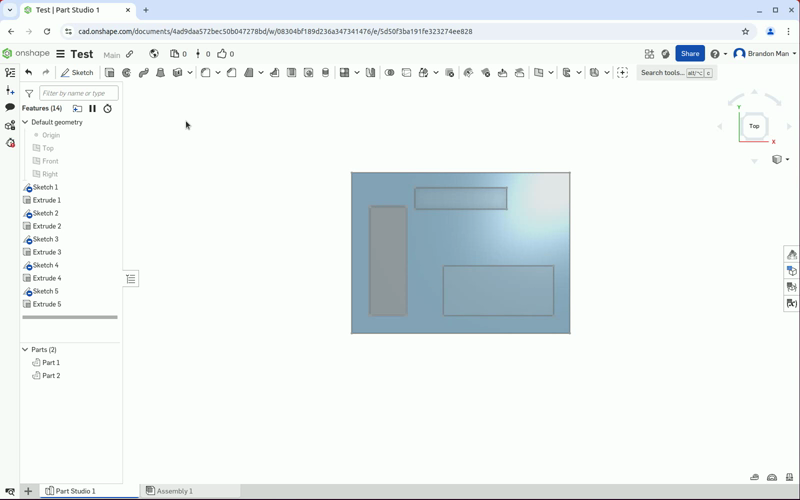
key(shift+7)
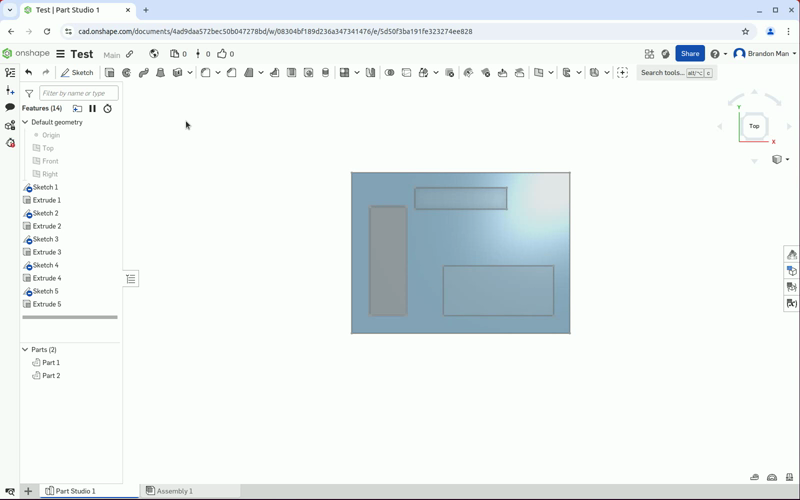
key(up, 3)
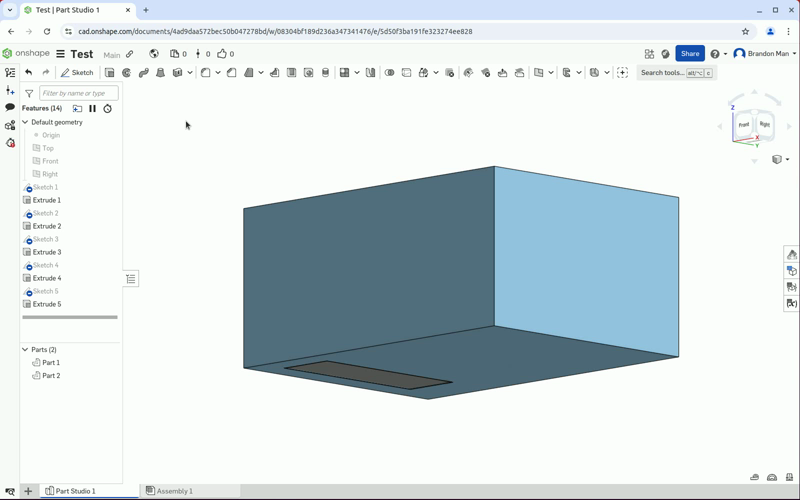
key(left, 3)
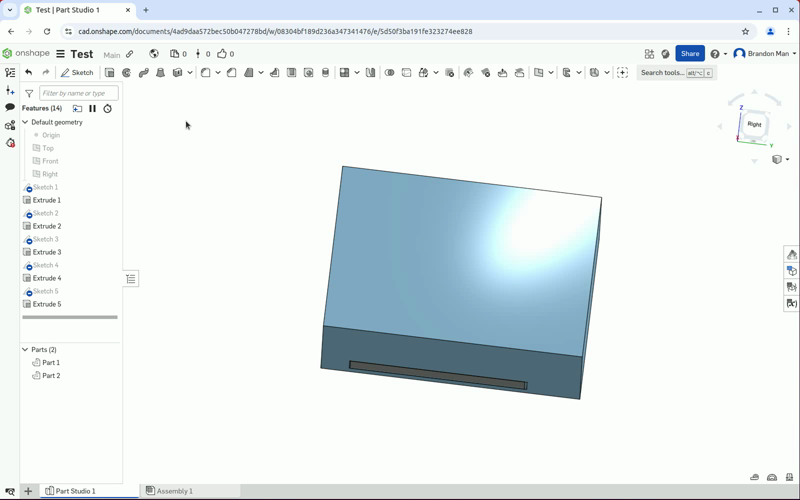
key(right, 3)
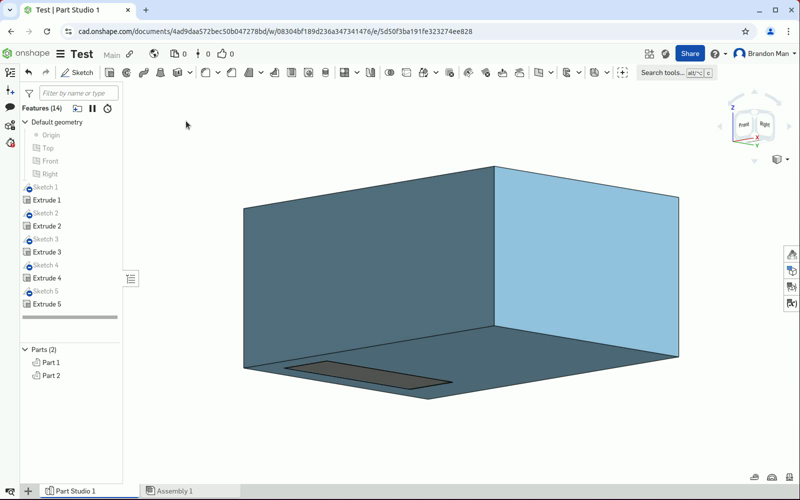
key(down, 3)
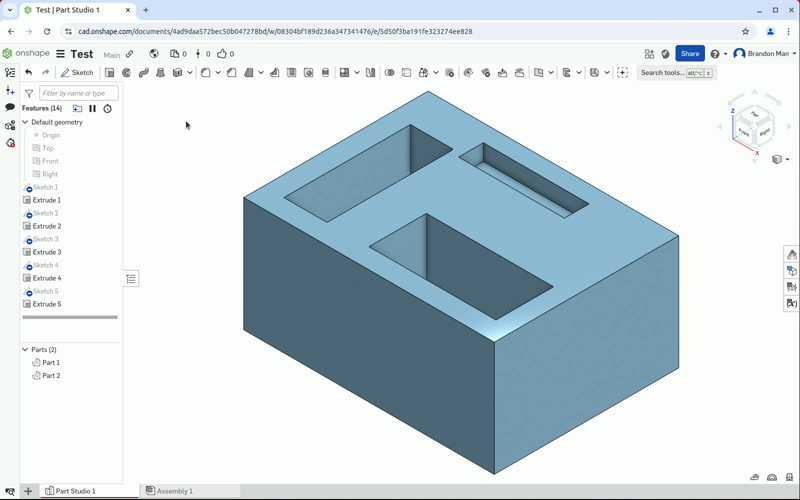
mouse_move(73, 189)
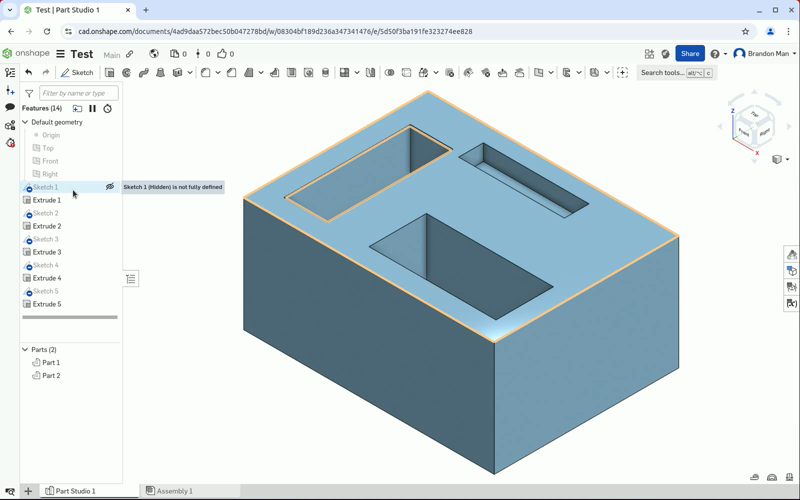
click(73, 189)